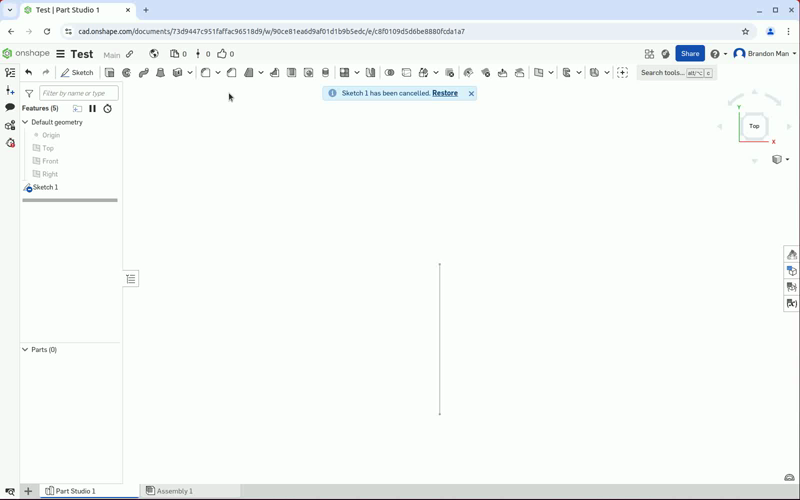
key(shift+h)
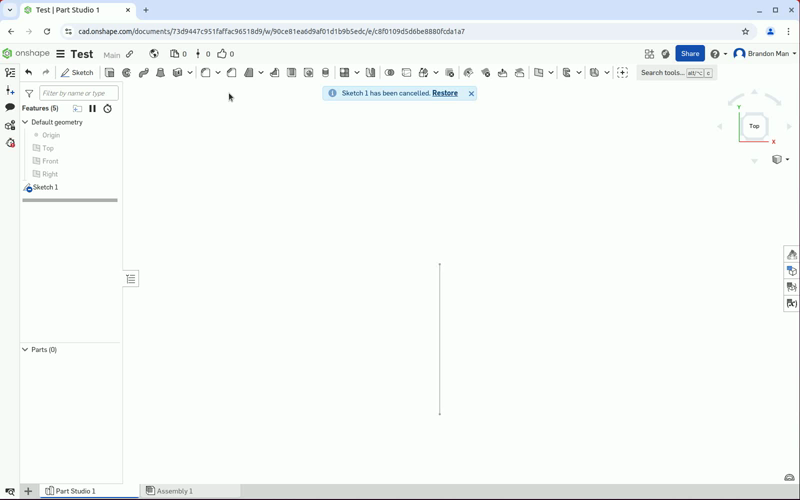
key(shift+s)
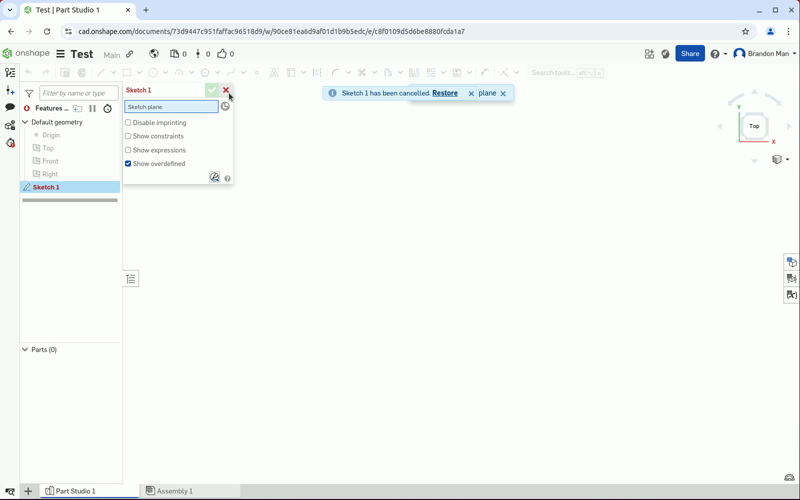
mouse_move(73, 150)
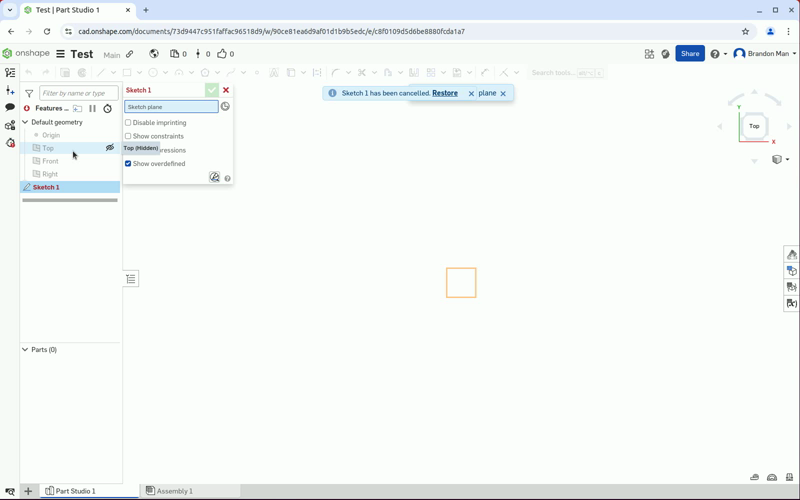
click(73, 150)
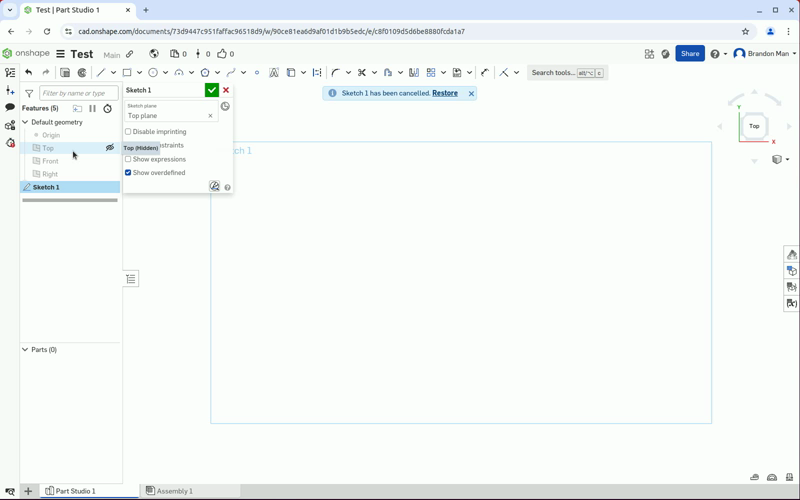
mouse_move(73, 352)
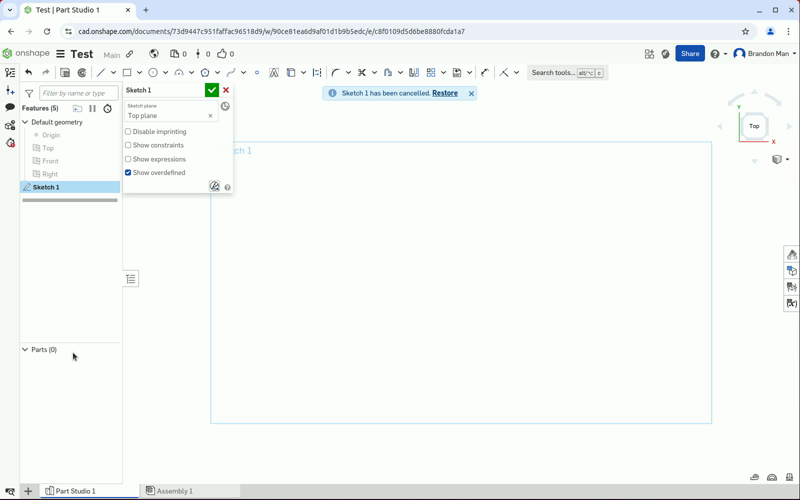
key(y)
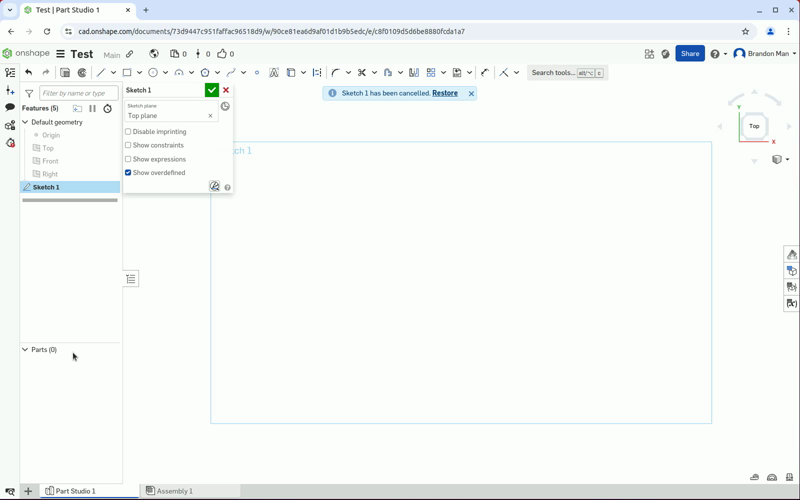
key(c)
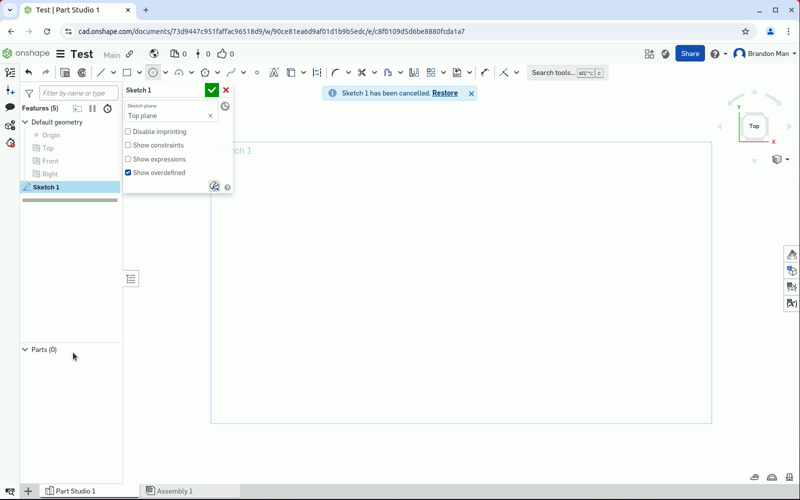
key_down(shift)
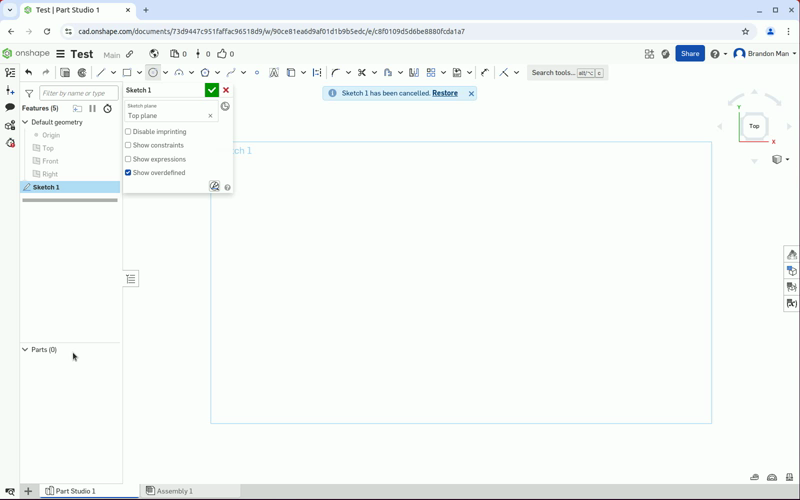
mouse_move(461, 282)
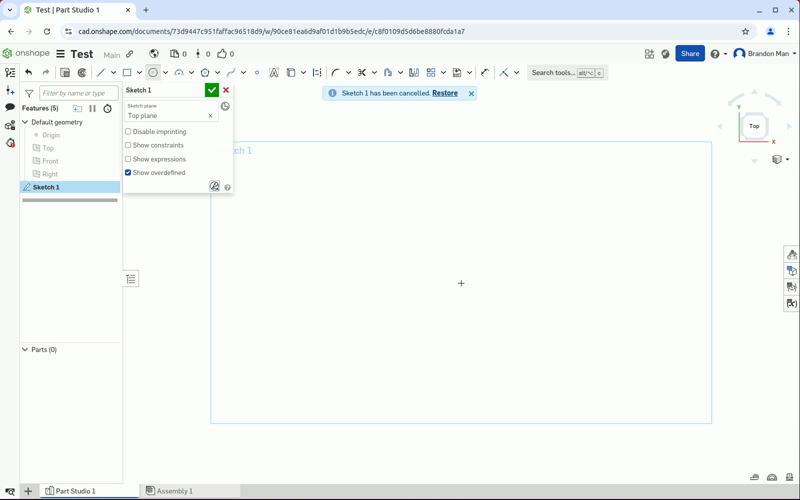
click(461, 282)
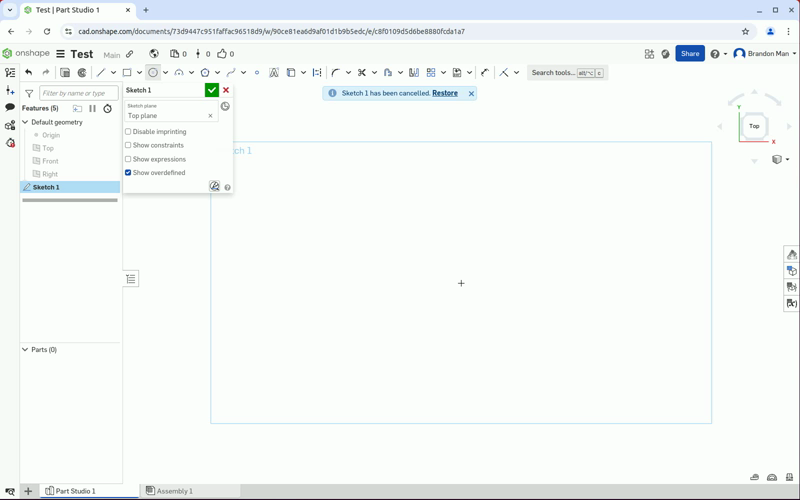
key_up(shift)
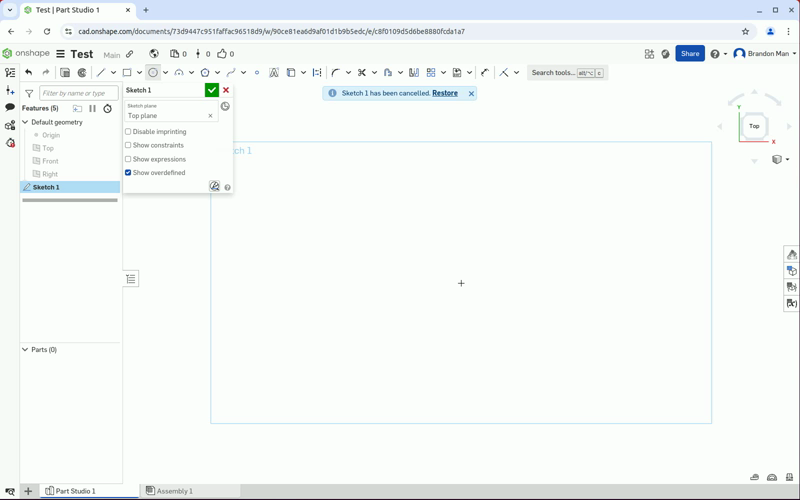
mouse_move(503, 282)
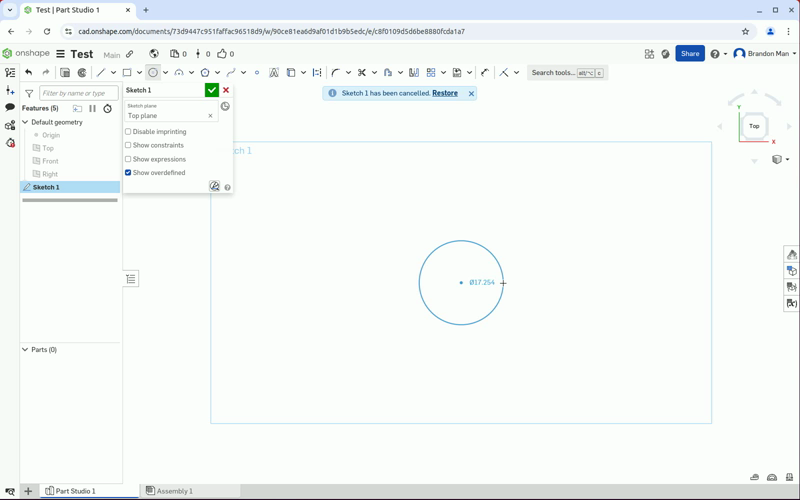
click(503, 282)
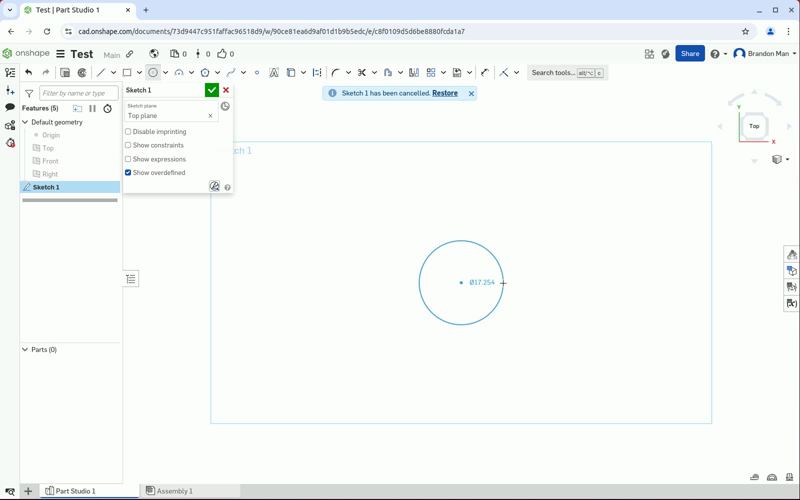
key(esc)
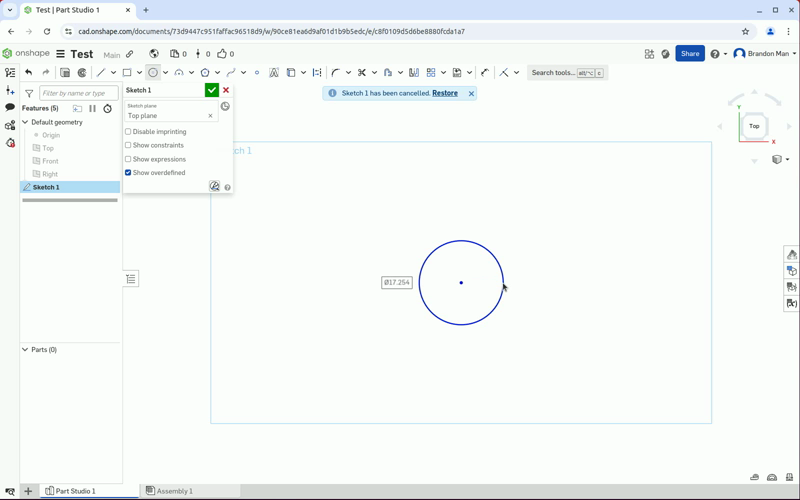
key(l)
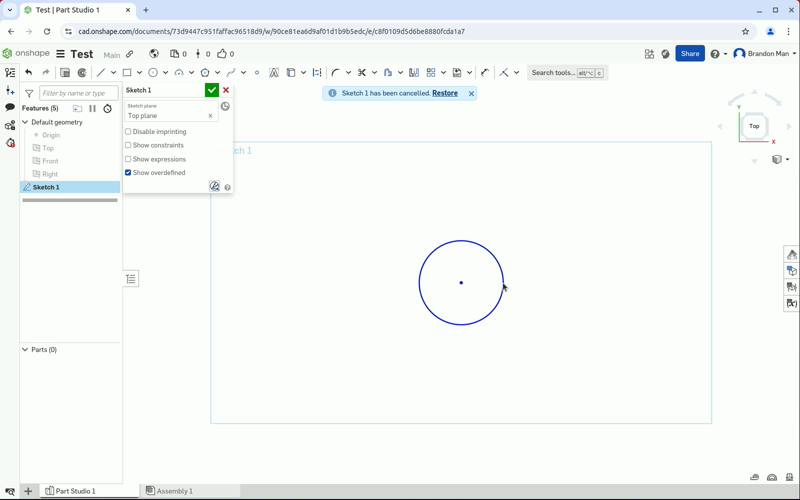
key_down(shift)
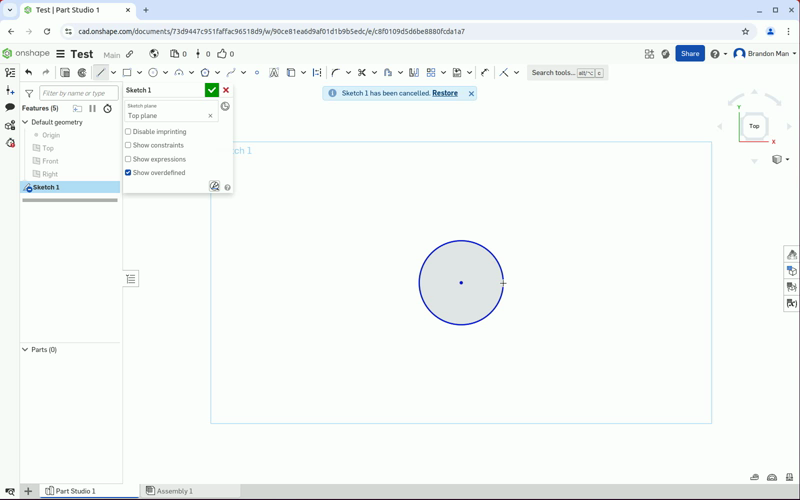
mouse_move(428, 282)
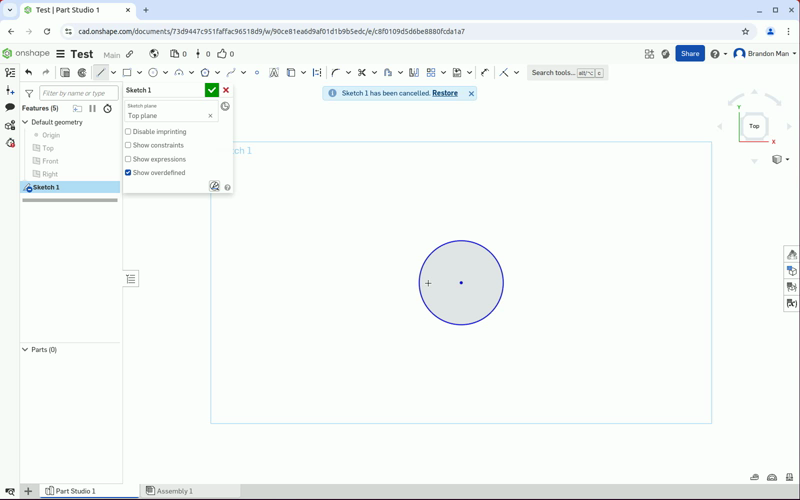
click(428, 282)
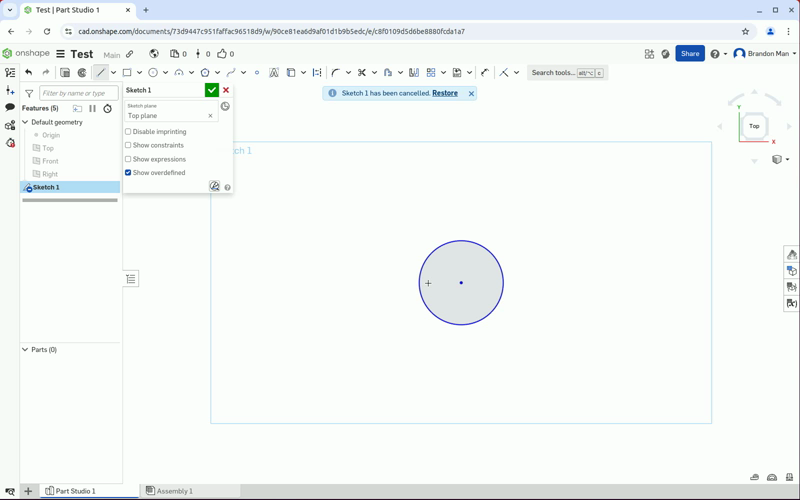
key_up(shift)
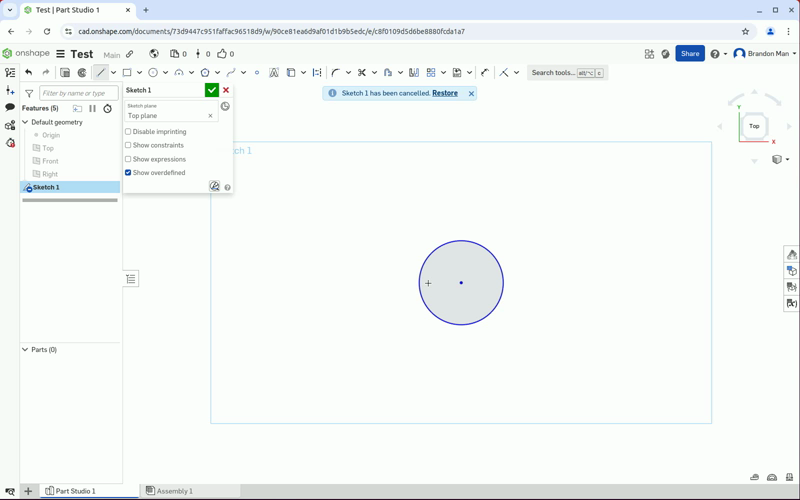
key_down(shift)
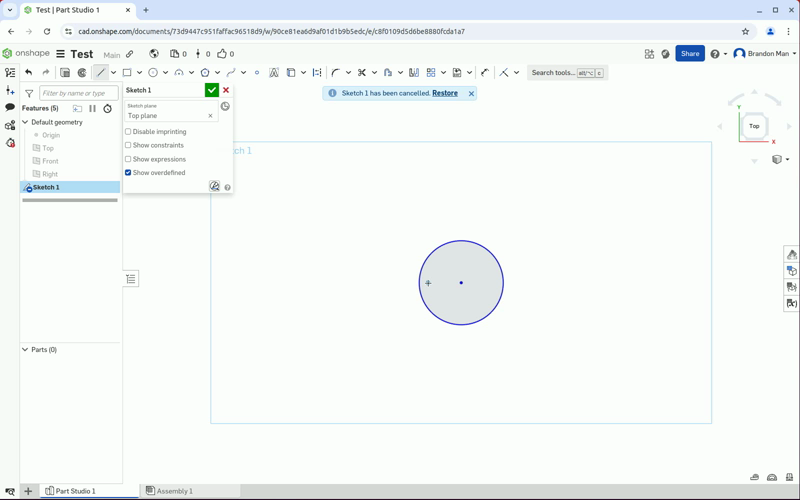
mouse_move(458, 282)
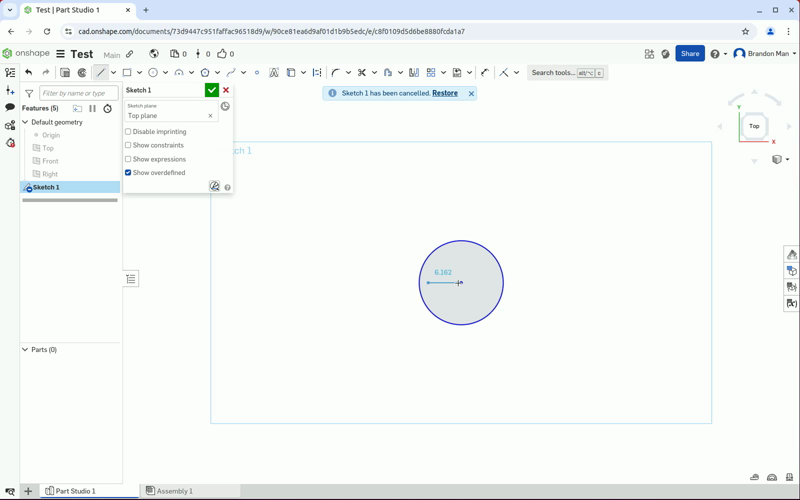
mouse_move(444, 310)
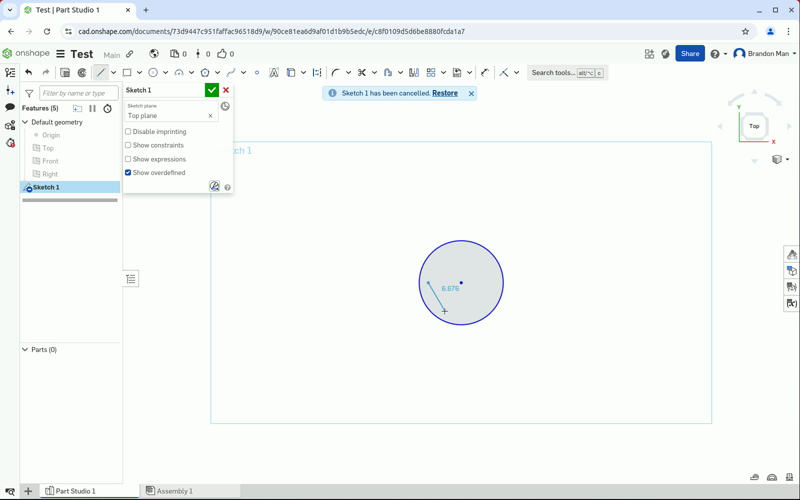
click(444, 310)
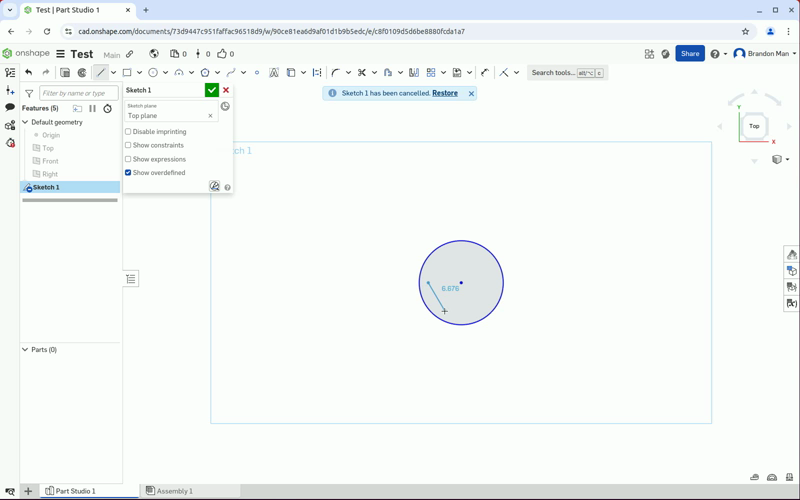
key_up(shift)
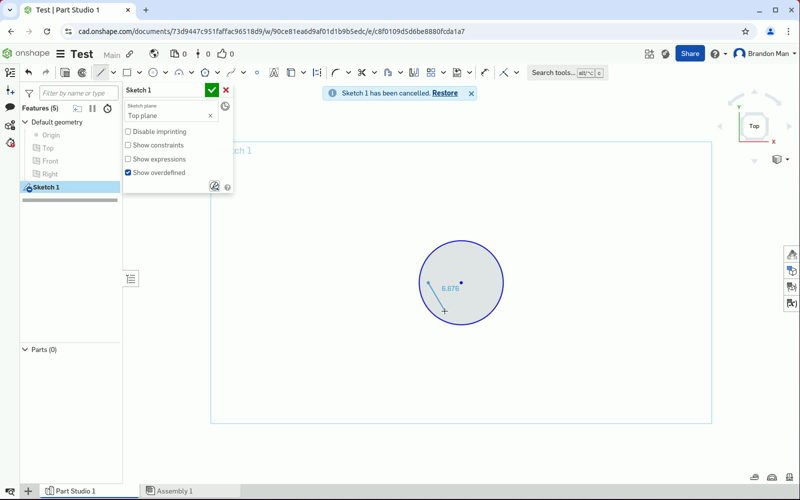
key_down(shift)
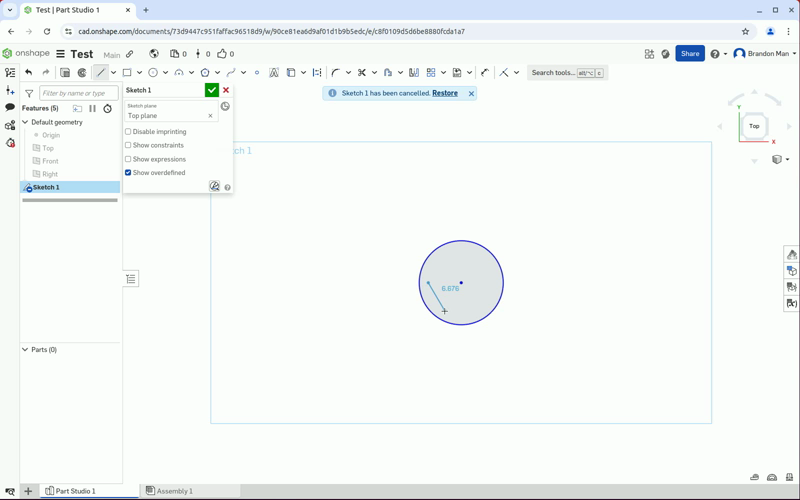
mouse_move(474, 310)
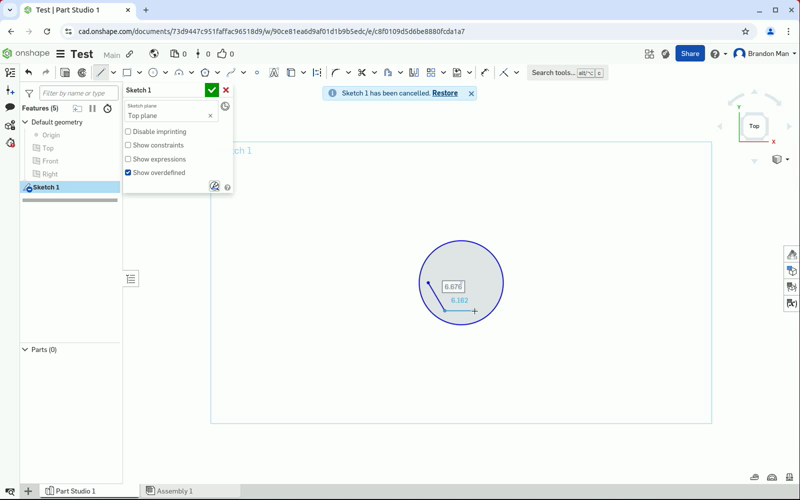
mouse_move(477, 310)
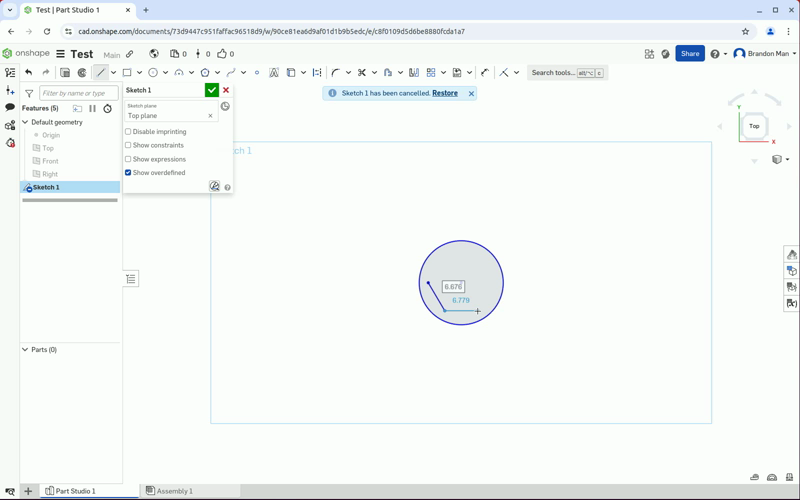
click(477, 310)
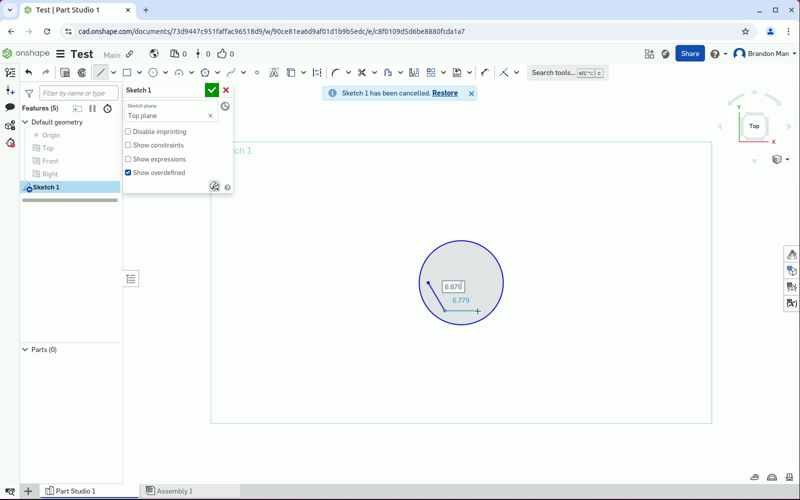
key_up(shift)
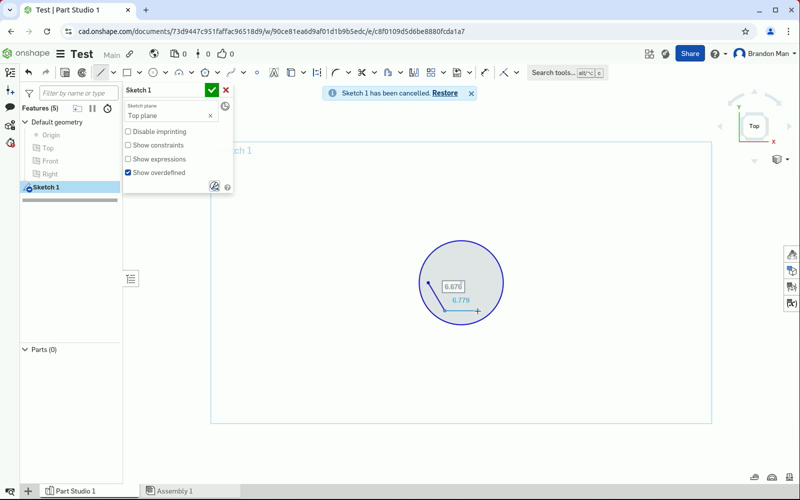
key_down(shift)
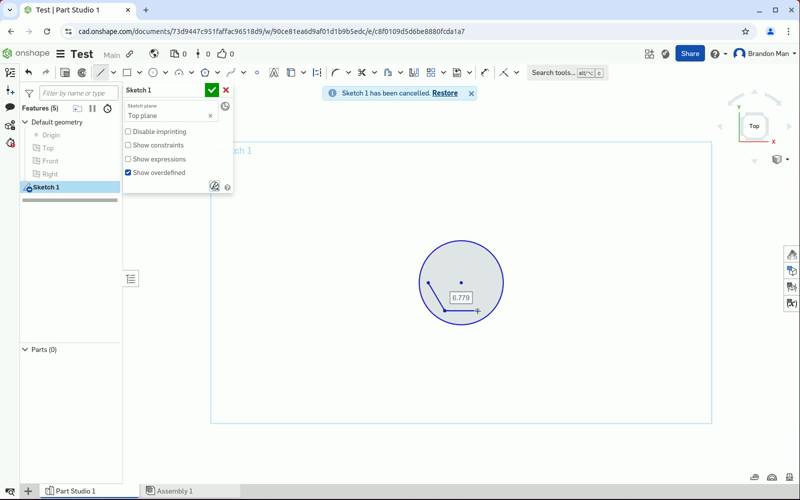
mouse_move(507, 310)
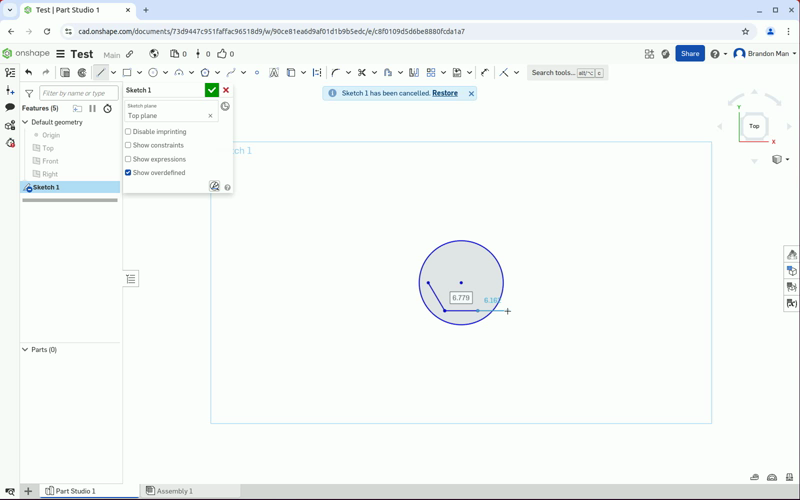
mouse_move(493, 282)
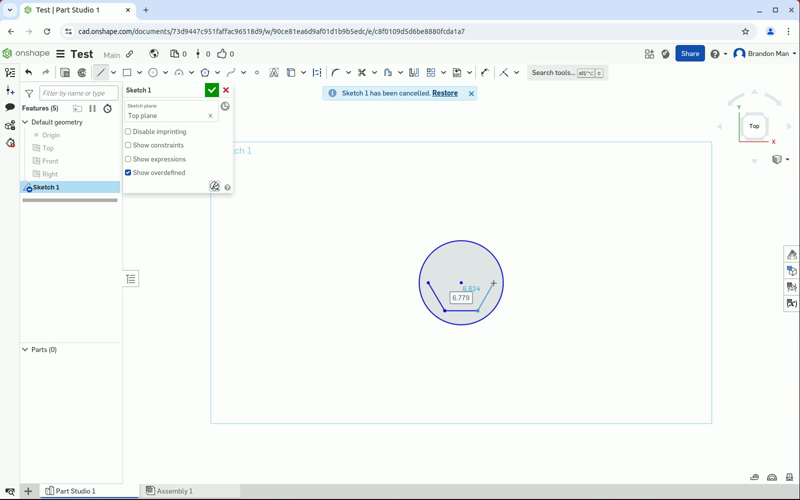
click(493, 282)
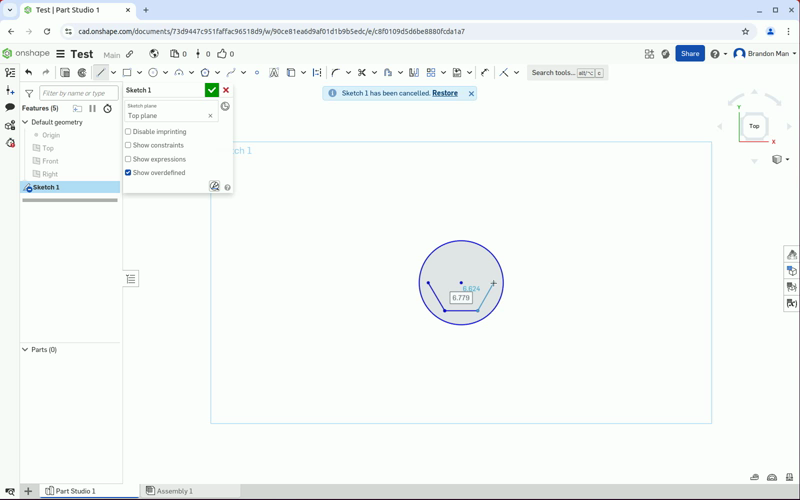
key_up(shift)
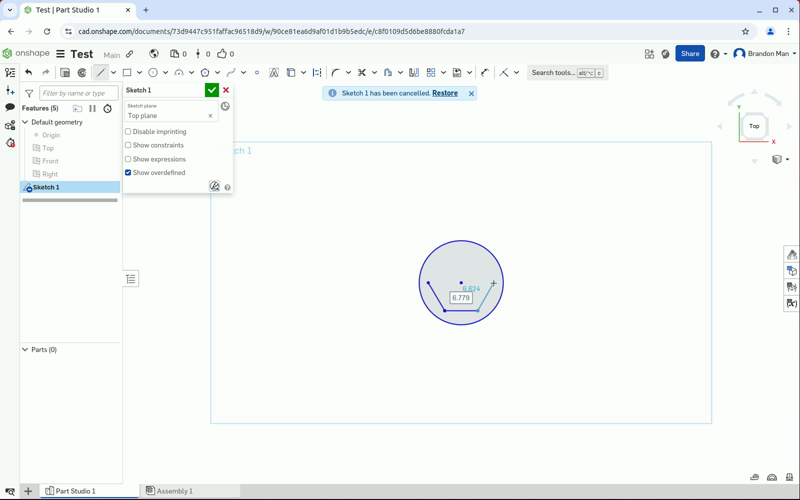
key_down(shift)
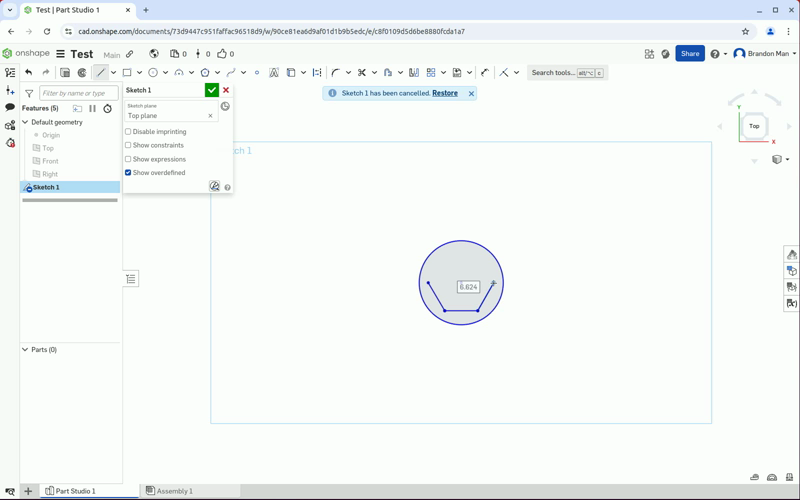
mouse_move(523, 282)
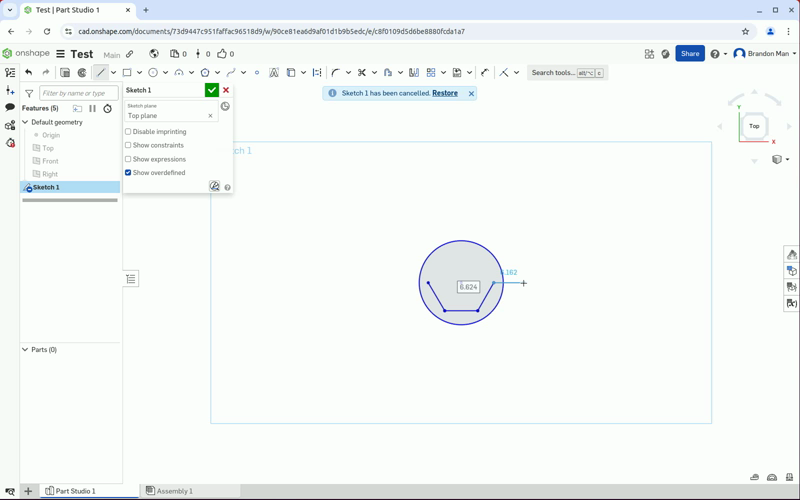
mouse_move(477, 255)
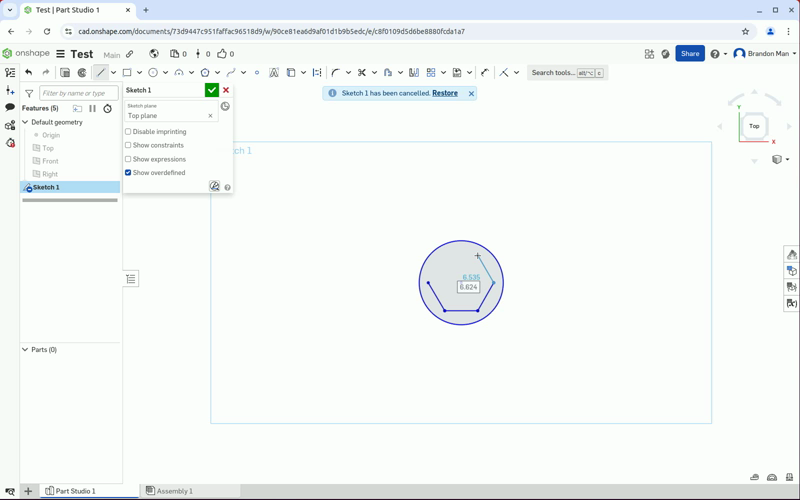
click(477, 255)
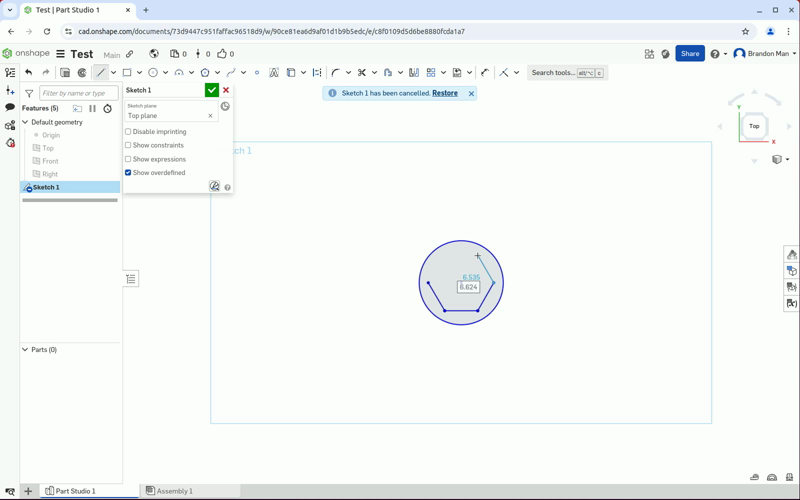
key_up(shift)
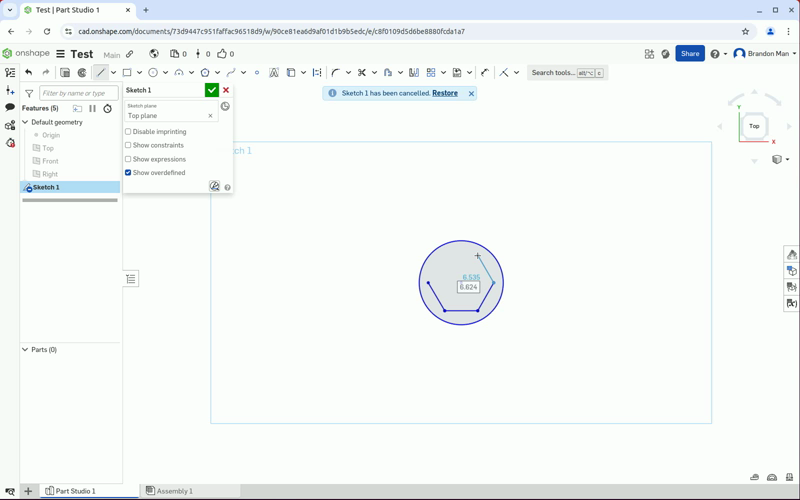
key_down(shift)
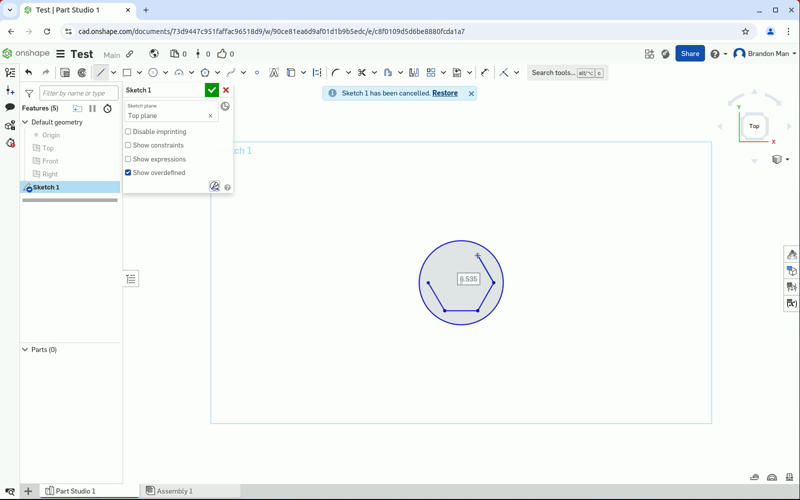
mouse_move(507, 255)
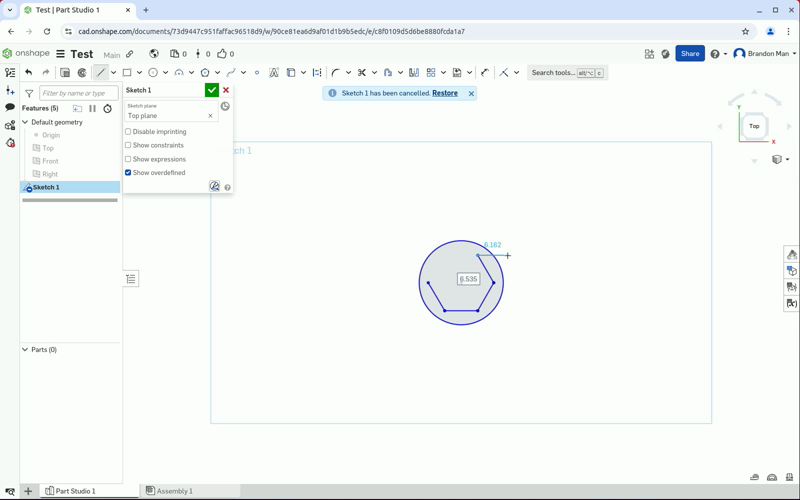
mouse_move(444, 255)
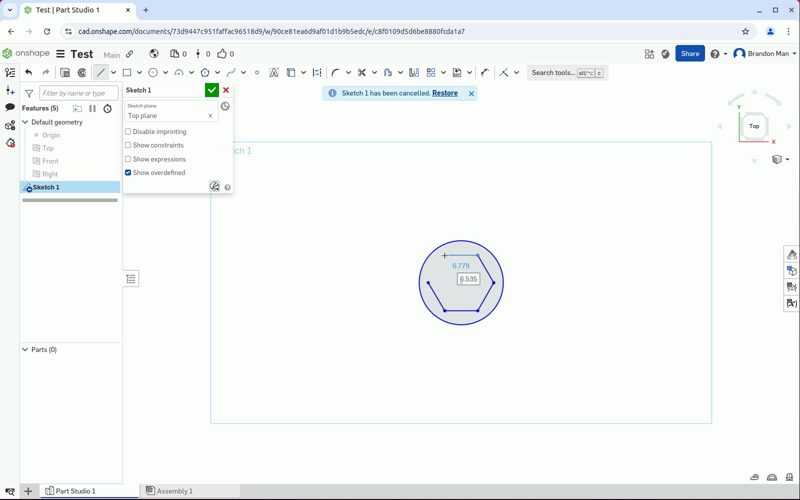
click(444, 255)
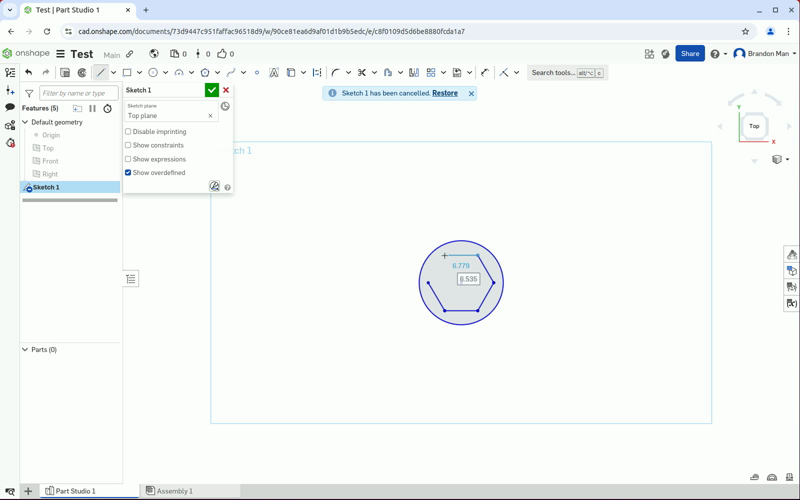
key_up(shift)
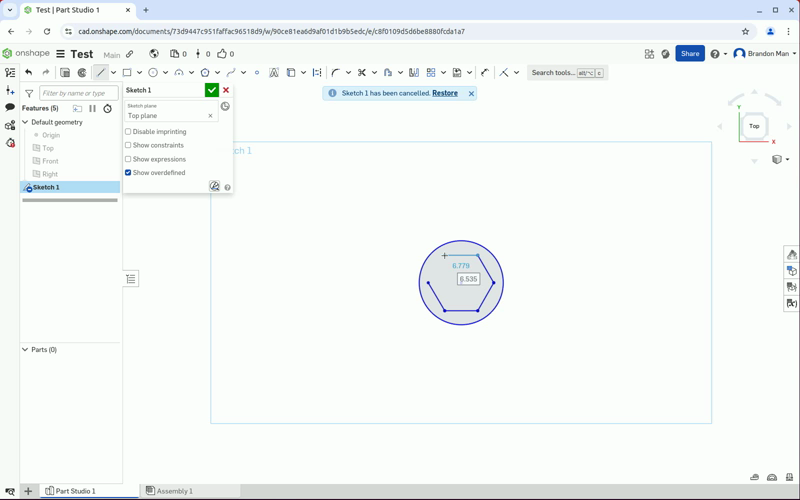
mouse_move(474, 255)
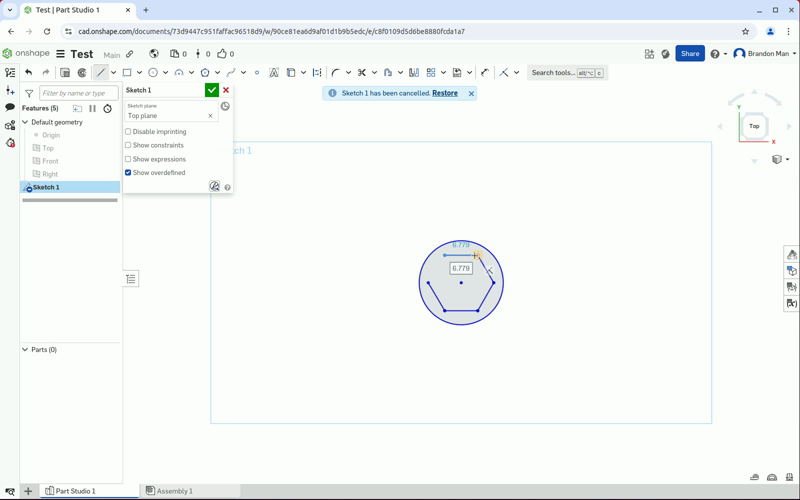
key_down(shift)
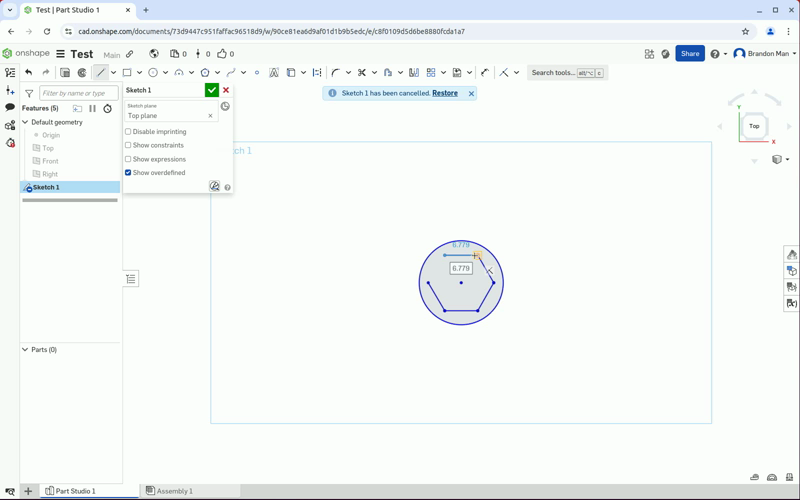
mouse_move(428, 282)
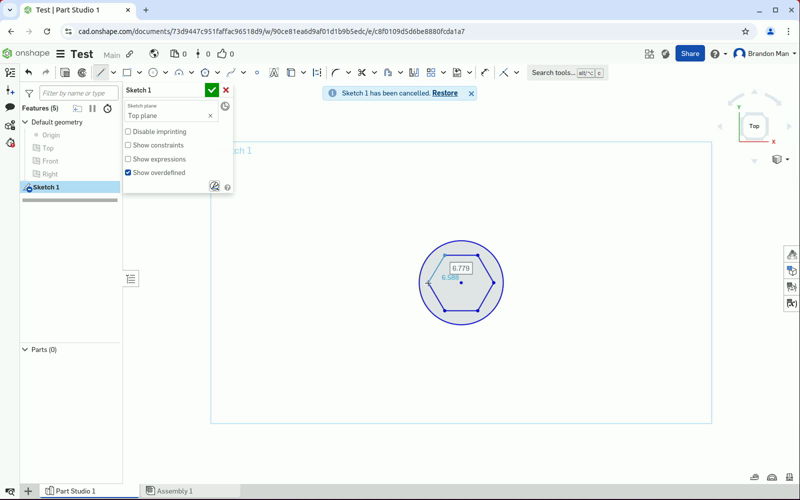
key_up(shift)
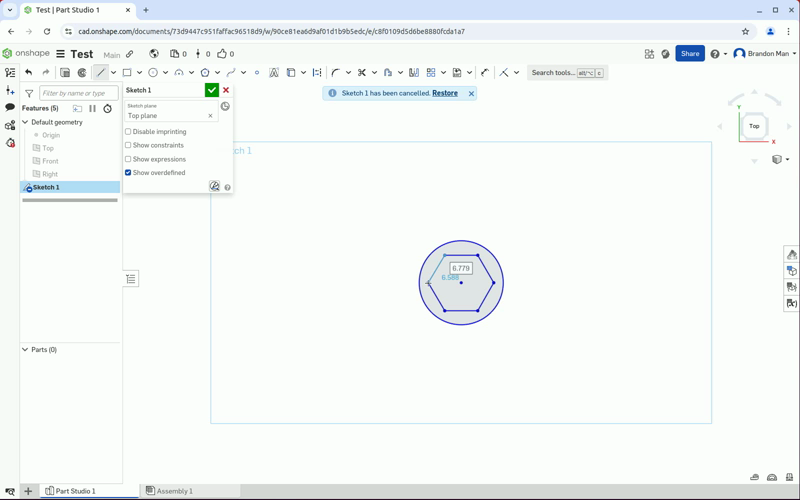
click(428, 282)
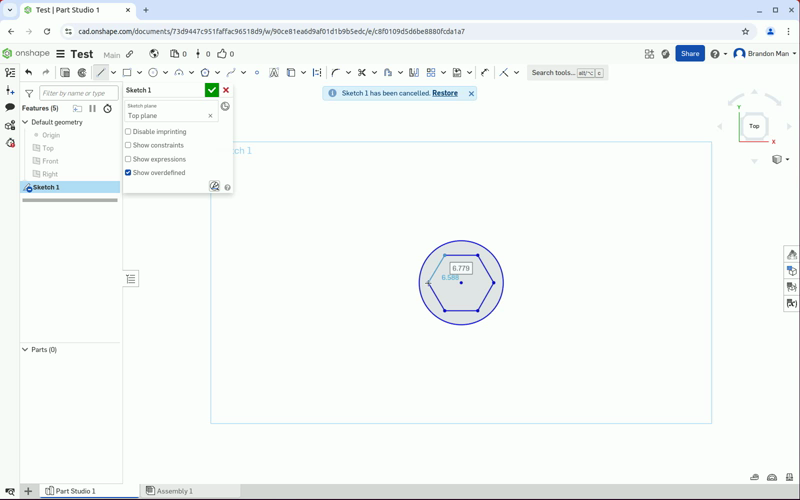
key(esc)
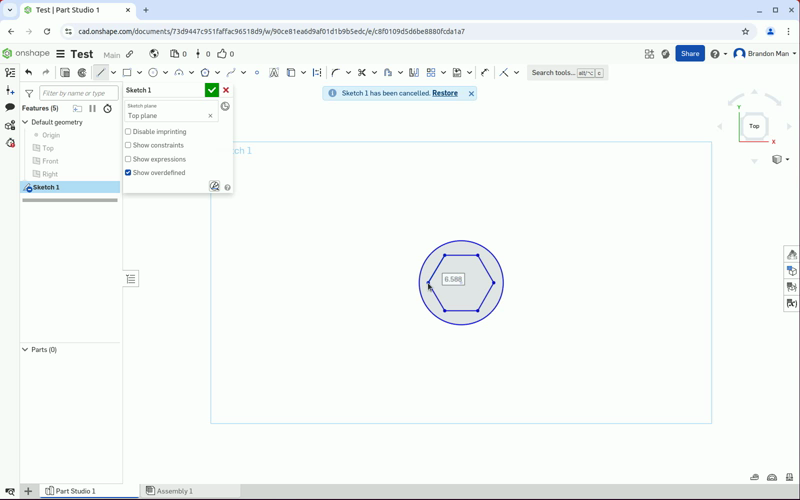
mouse_move(499, 275)
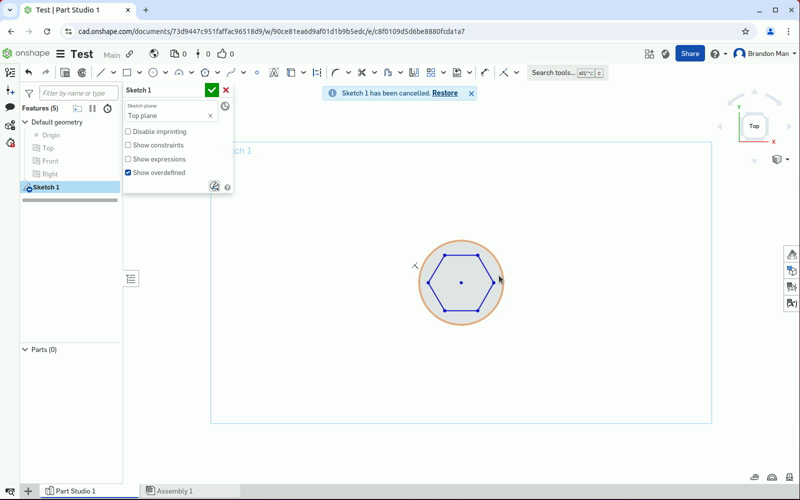
click(499, 275)
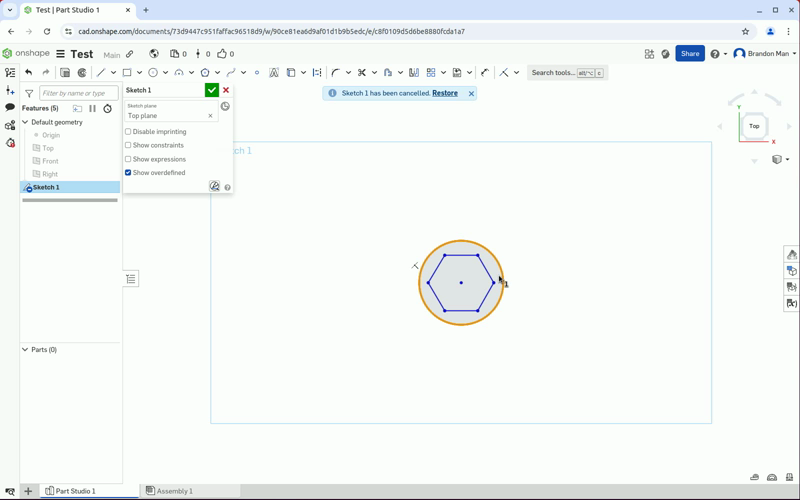
mouse_move(73, 352)
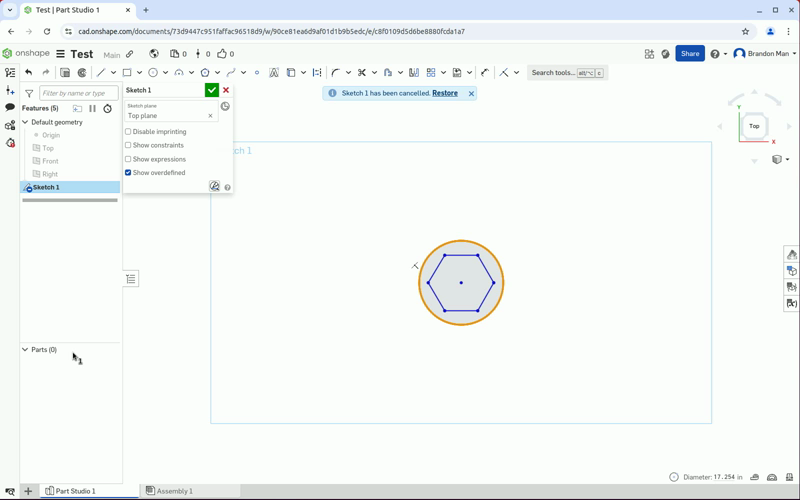
key(shift+y)
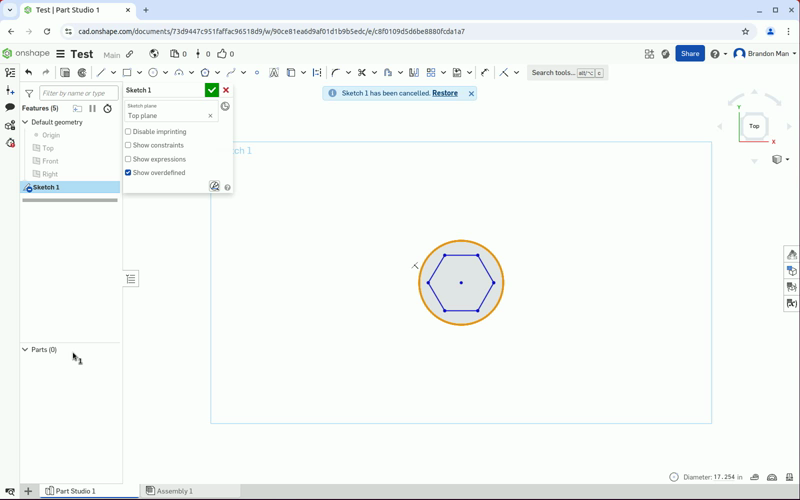
key(shift+e)
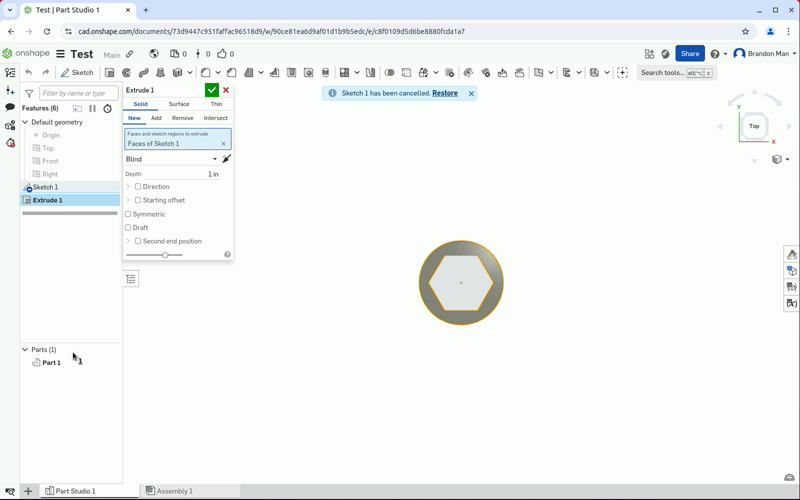
mouse_move(143, 106)
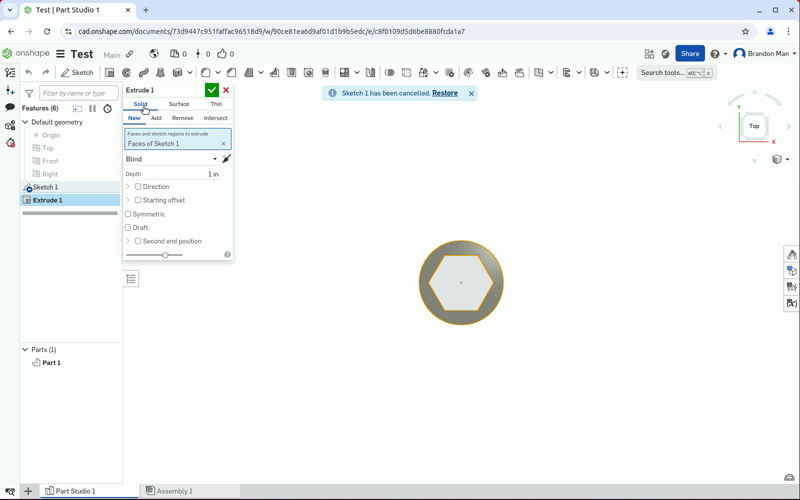
click(143, 106)
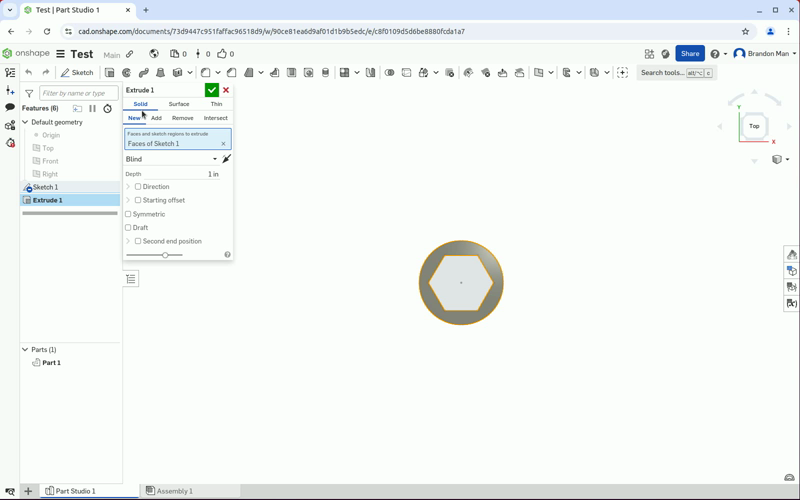
mouse_move(137, 120)
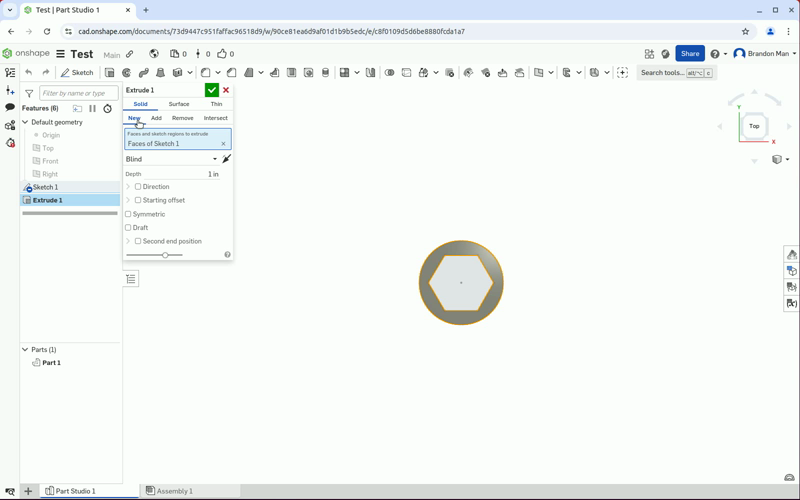
click(137, 120)
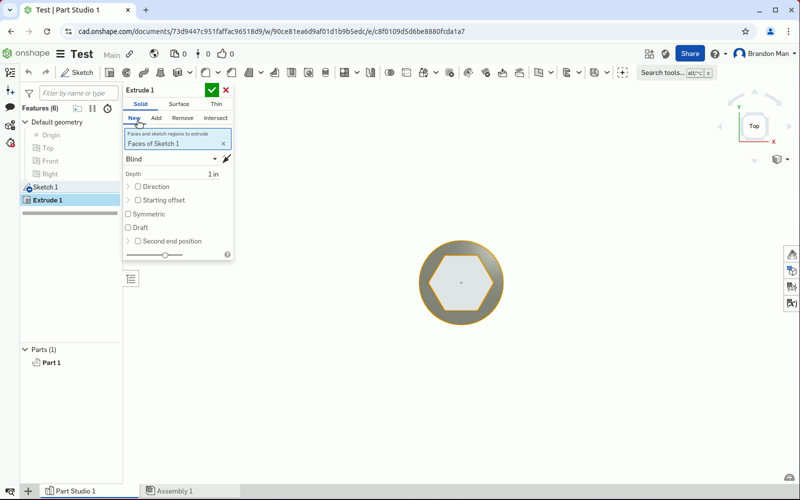
key(tab, 4)
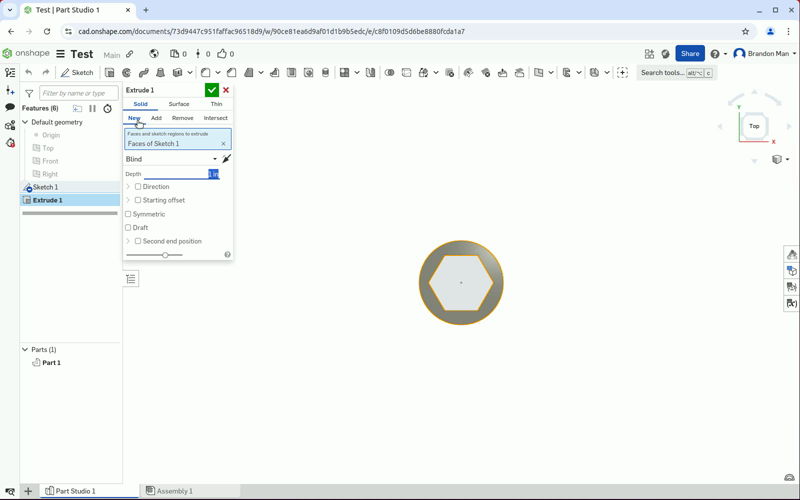
text(23.108)
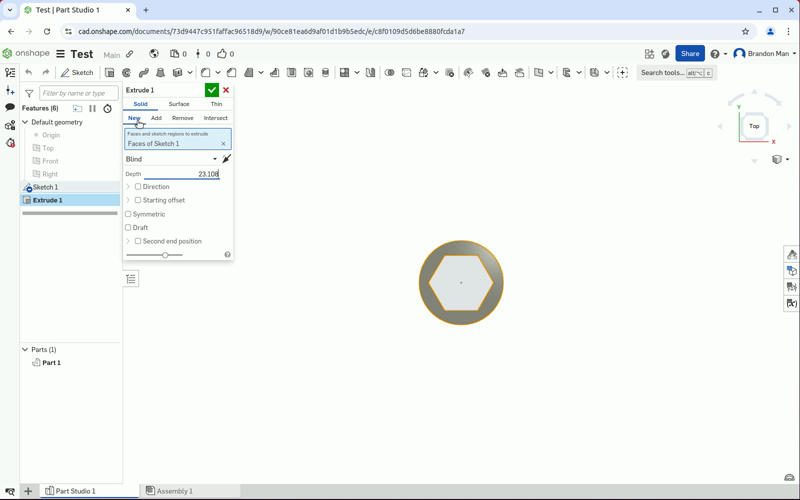
key(enter)
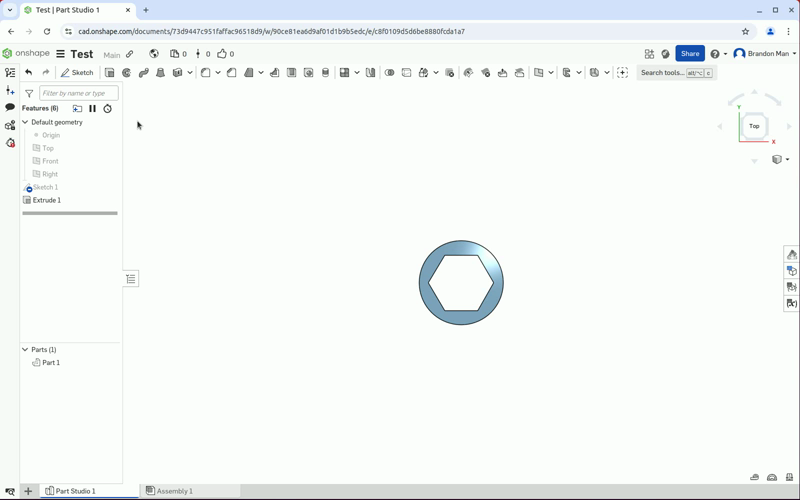
key(shift+h)
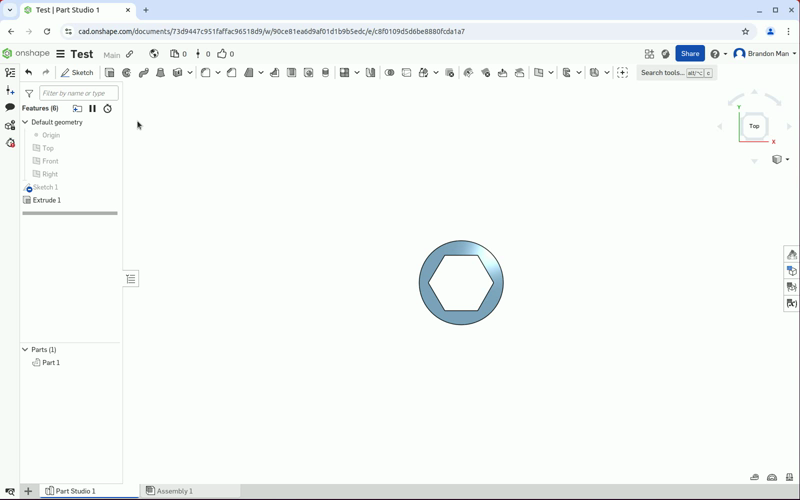
key(shift+h)
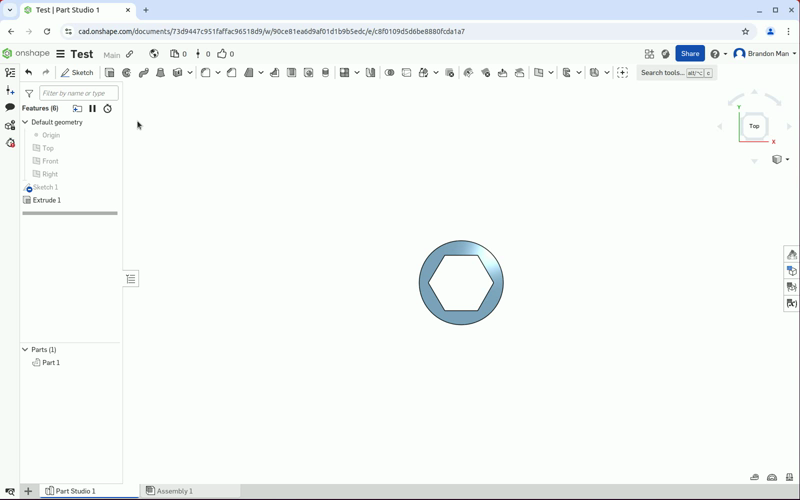
mouse_move(73, 189)
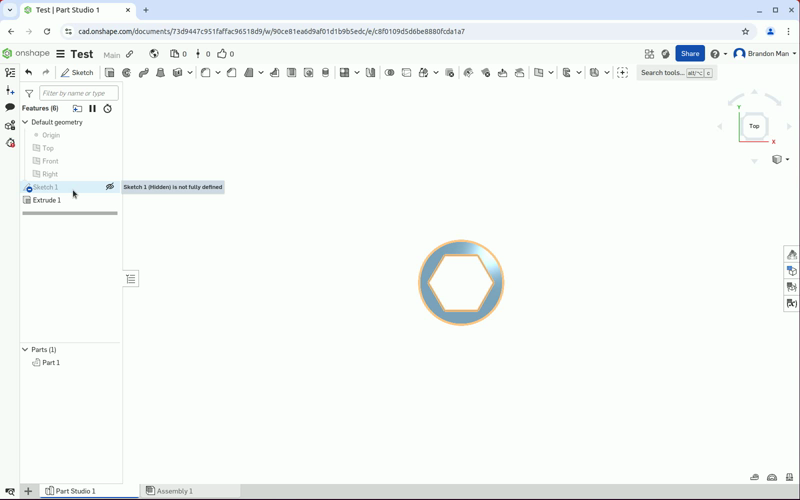
click(73, 189)
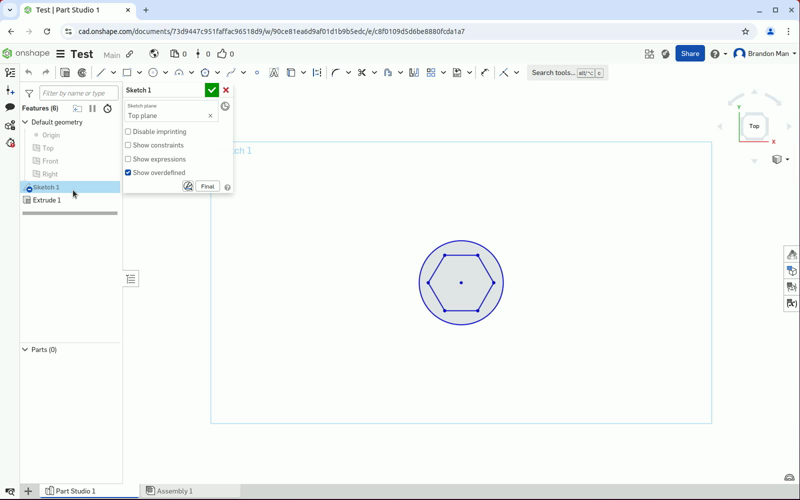
mouse_move(229, 92)
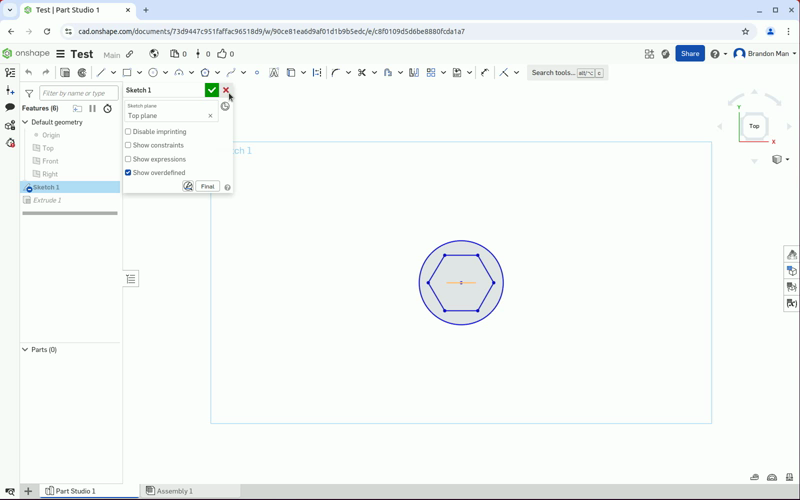
click(229, 92)
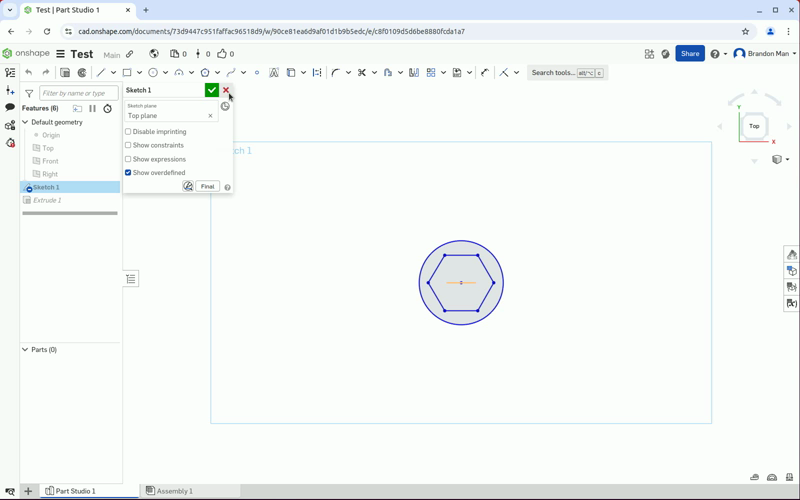
key(shift+s)
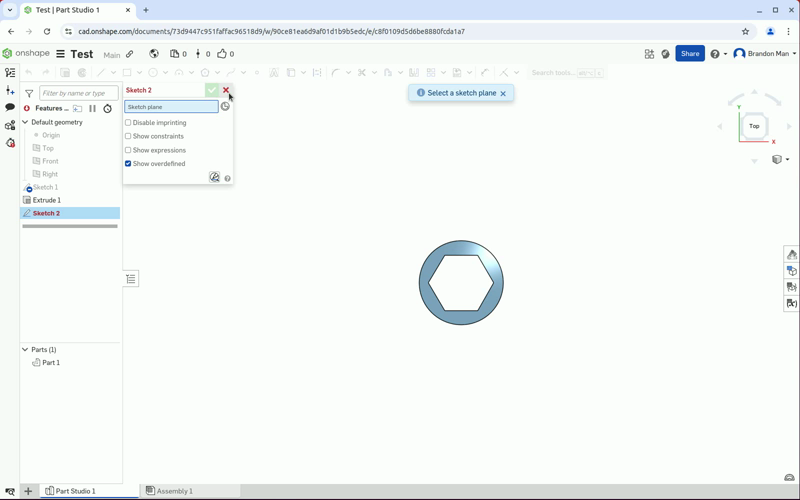
mouse_move(73, 150)
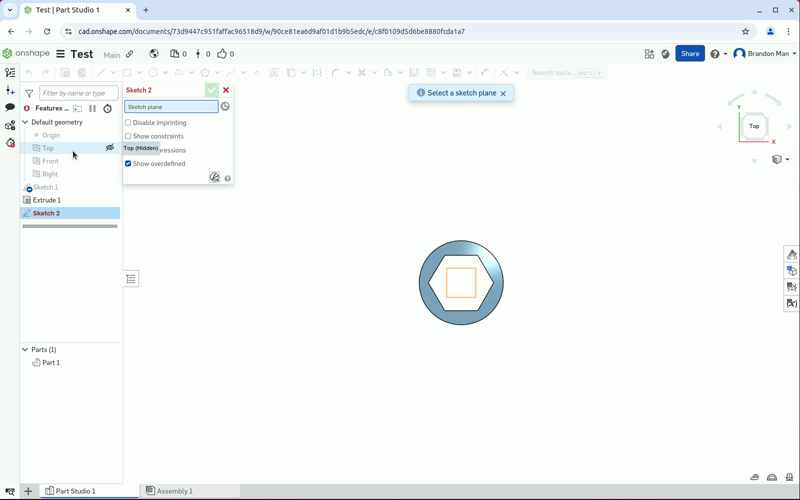
click(73, 150)
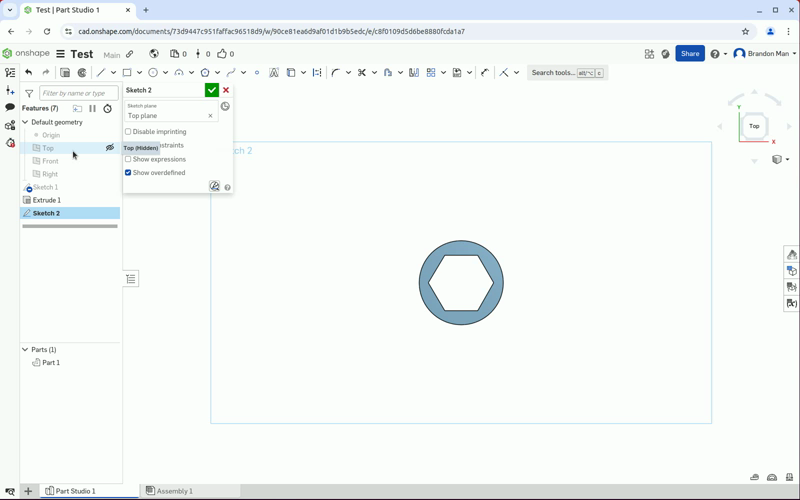
mouse_move(73, 352)
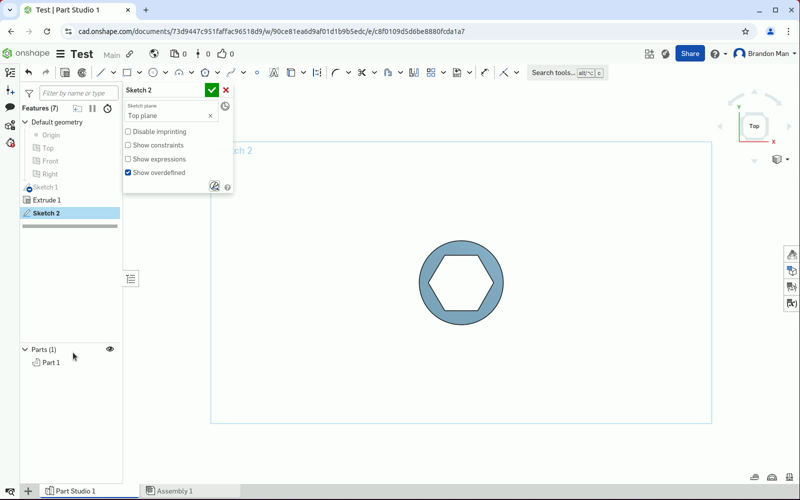
key(y)
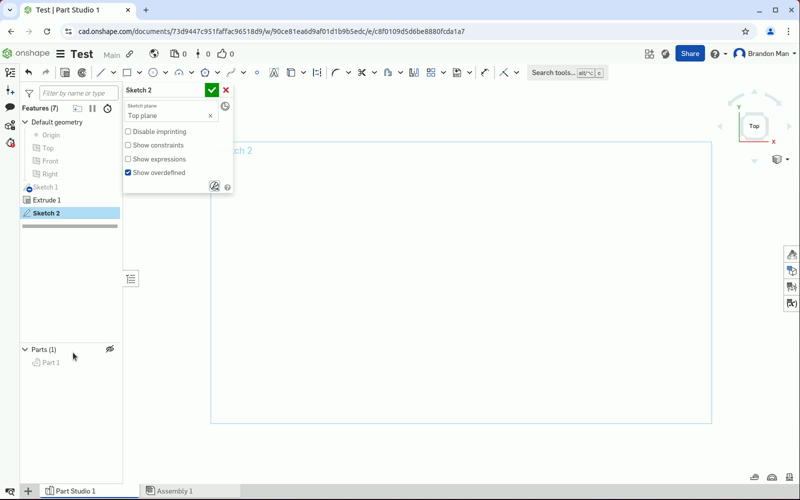
key(l)
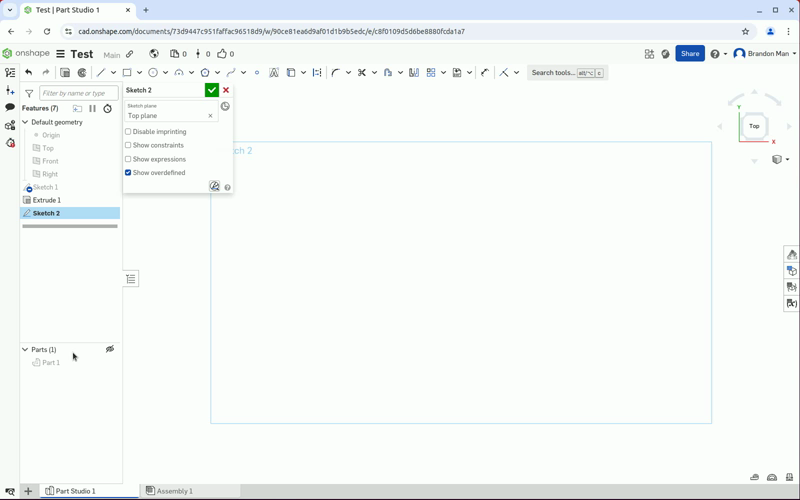
key_down(shift)
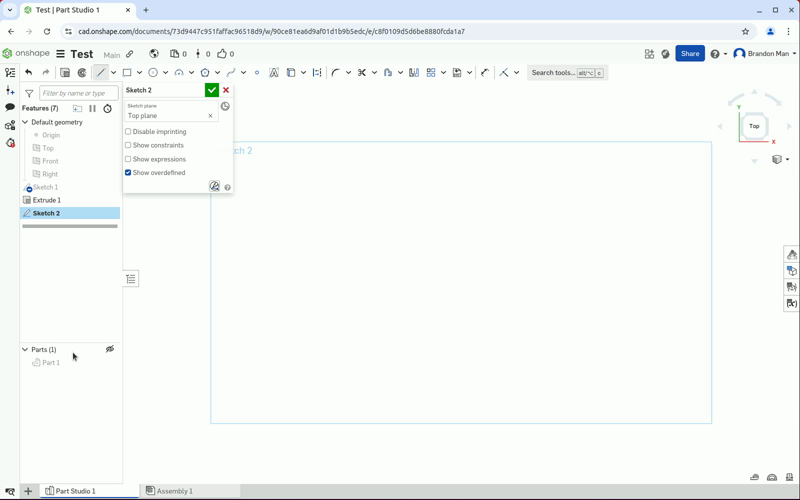
mouse_move(368, 312)
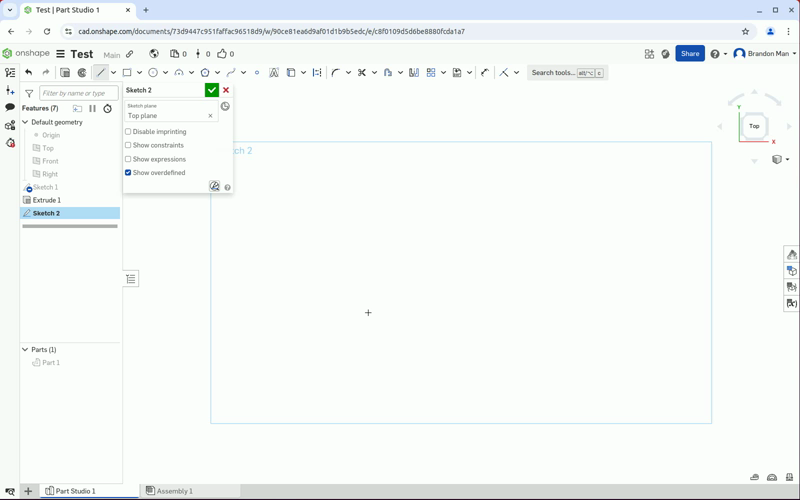
click(368, 312)
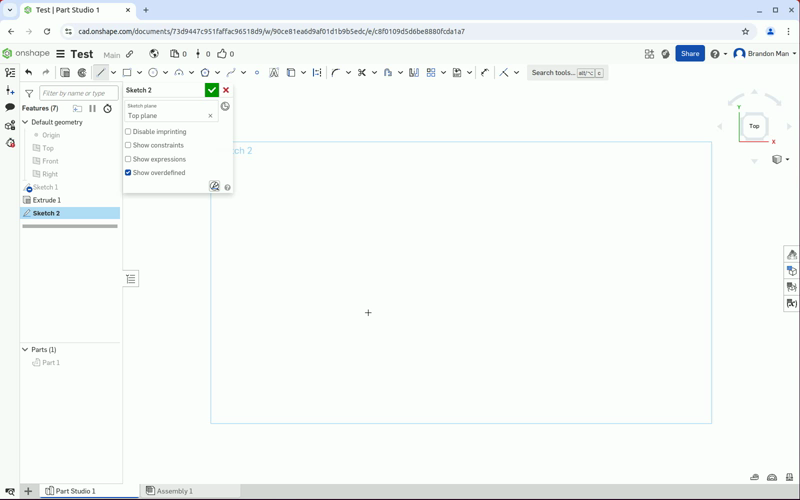
key_up(shift)
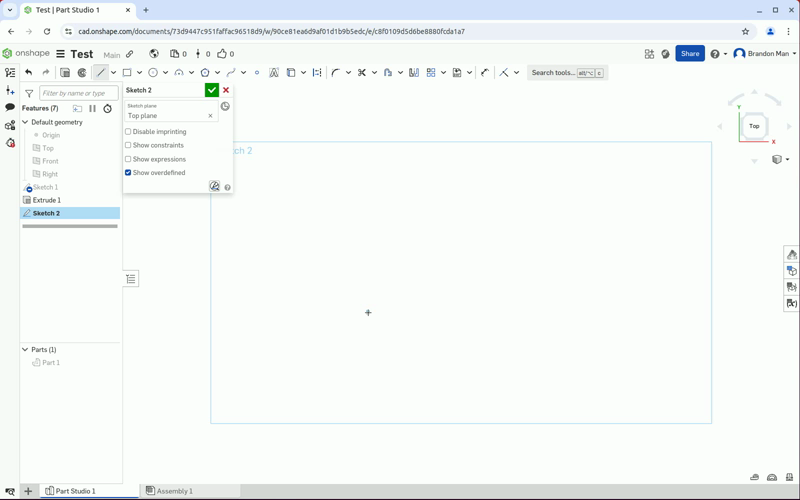
key_down(shift)
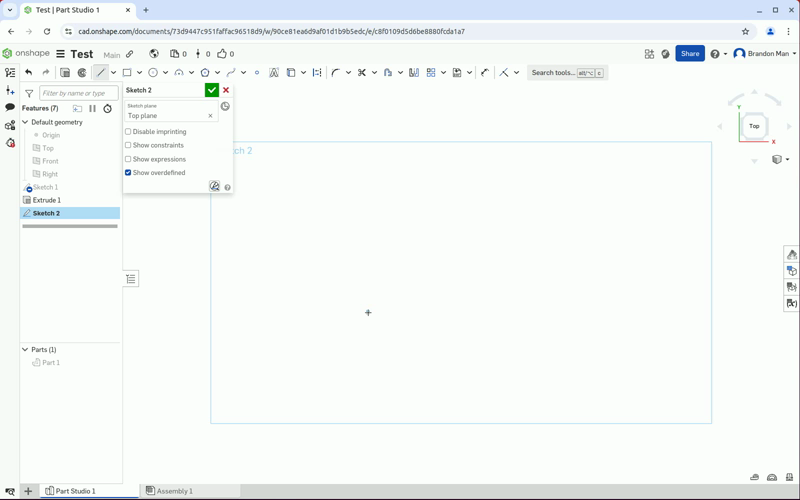
mouse_move(420, 345)
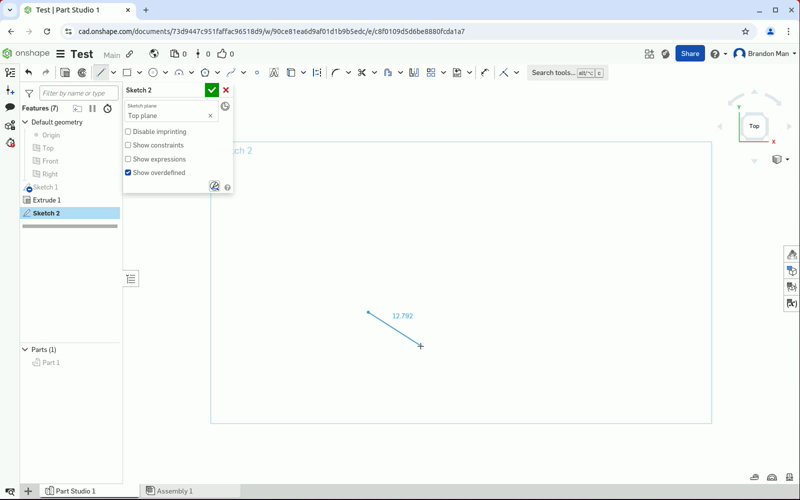
click(420, 345)
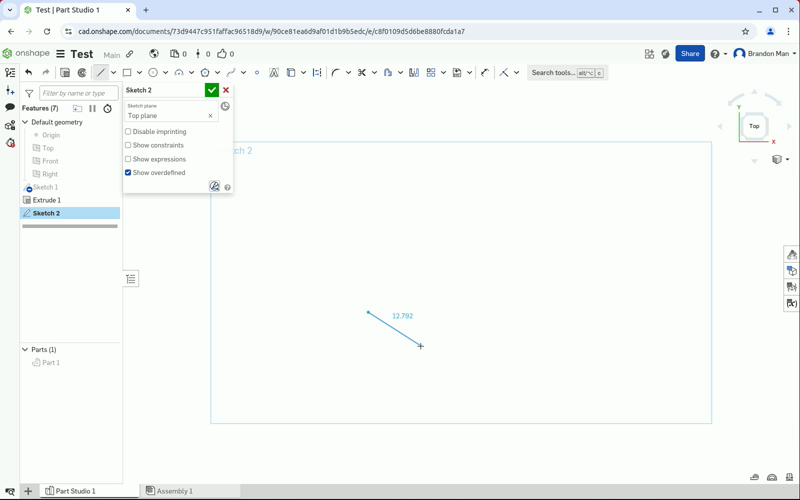
key_up(shift)
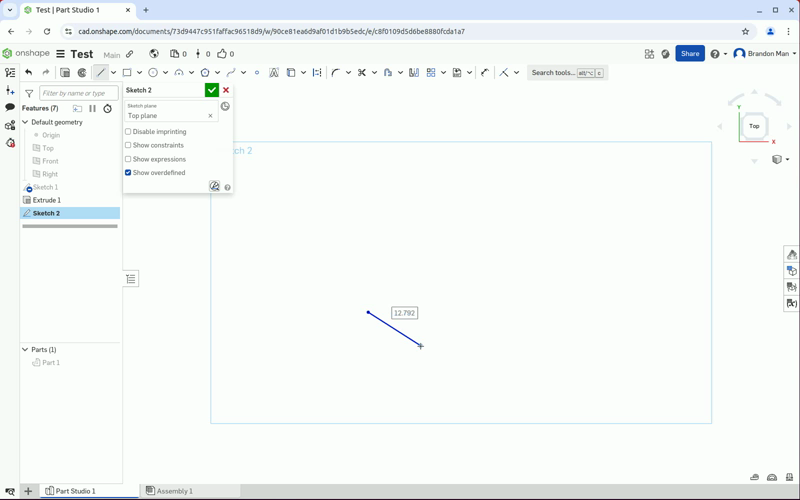
key(esc)
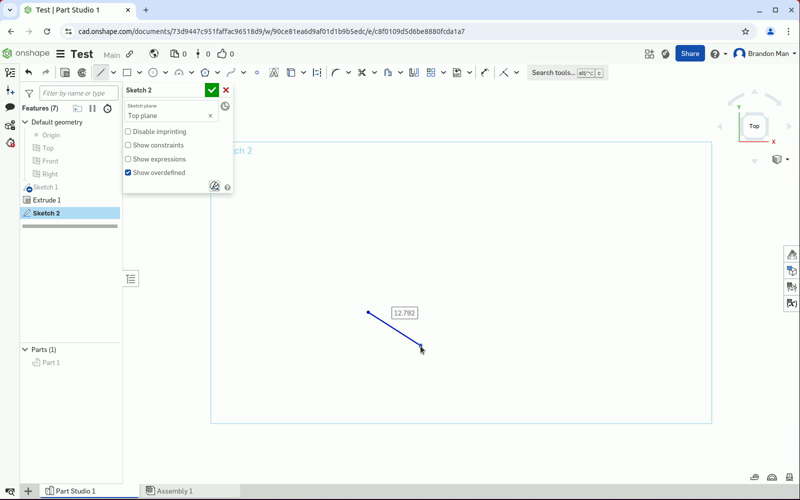
key(a)
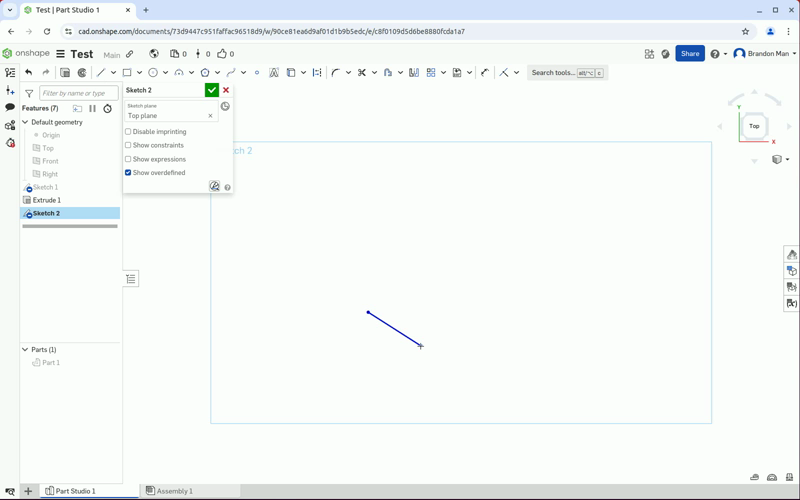
mouse_move(420, 345)
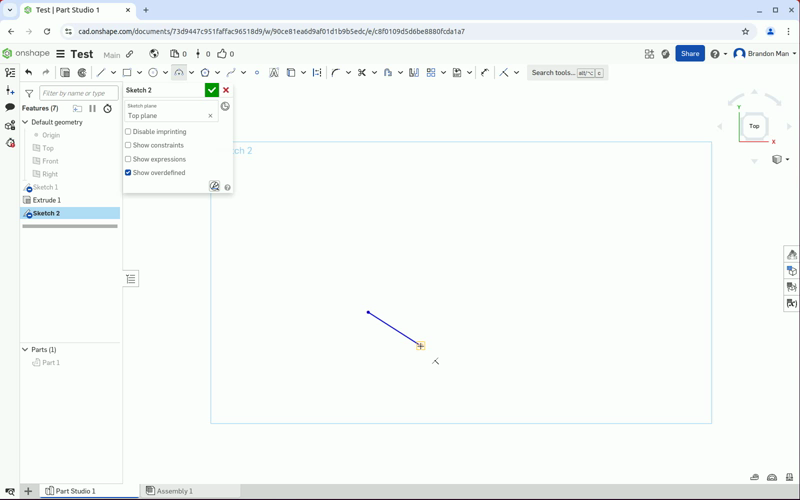
click(420, 345)
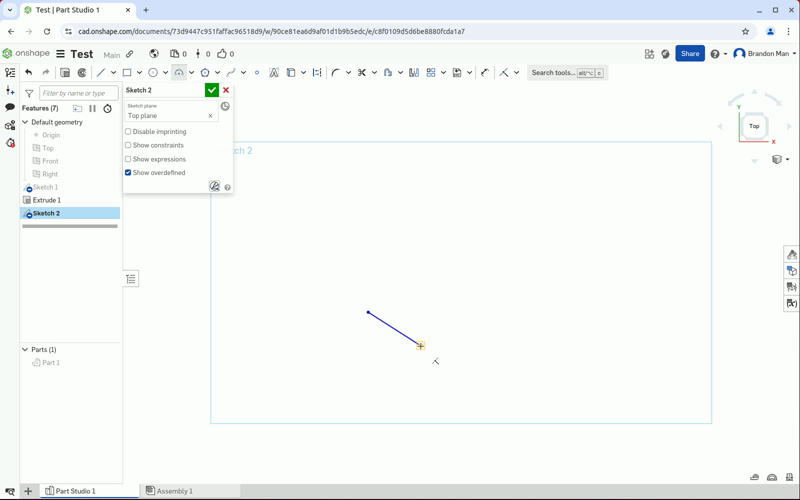
key_down(shift)
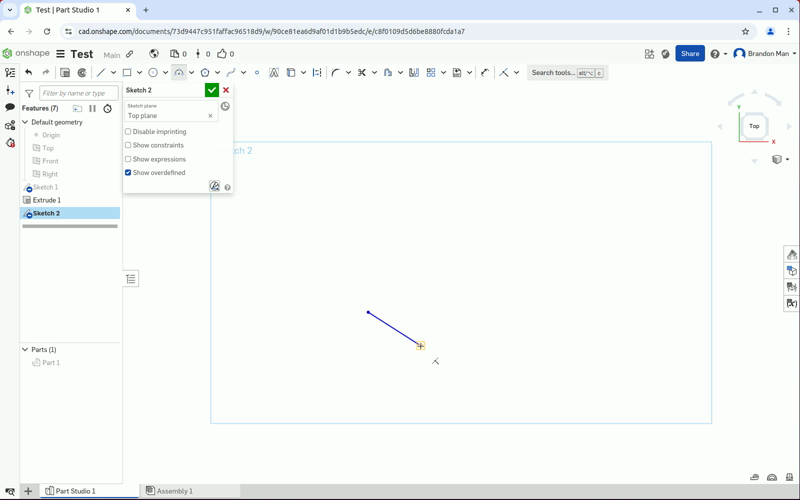
mouse_move(501, 345)
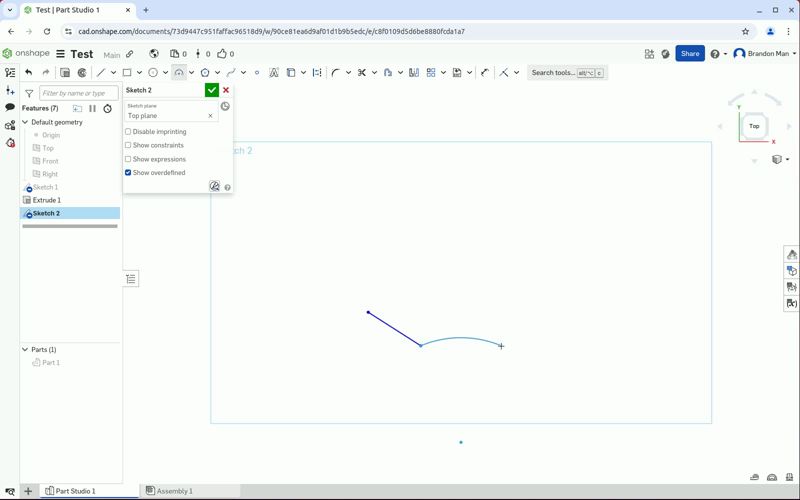
click(501, 345)
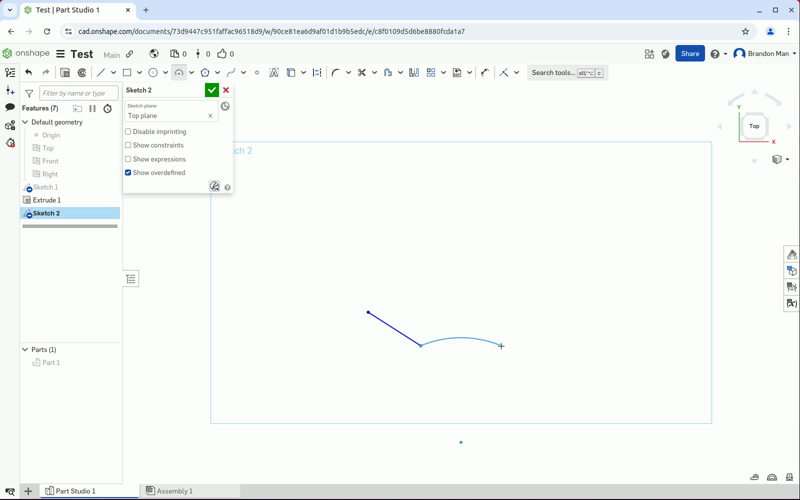
mouse_move(461, 357)
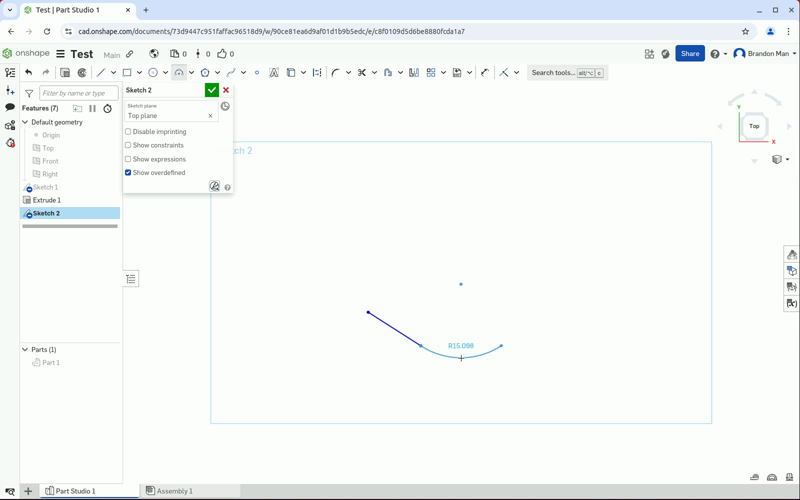
click(461, 357)
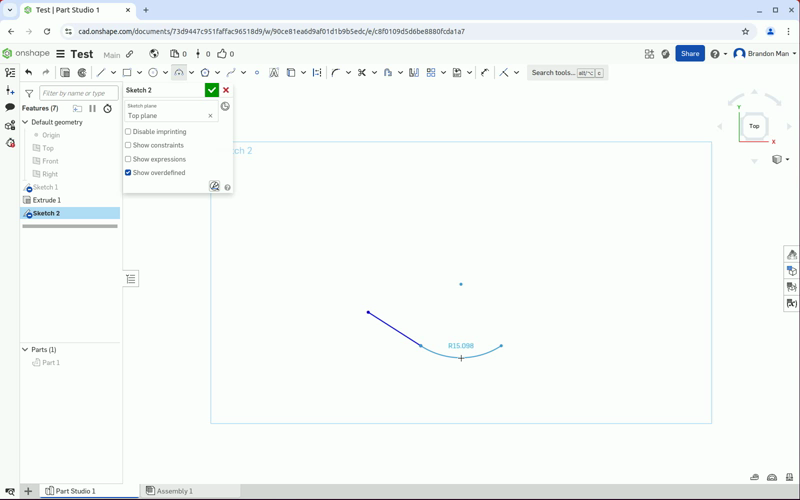
key_up(shift)
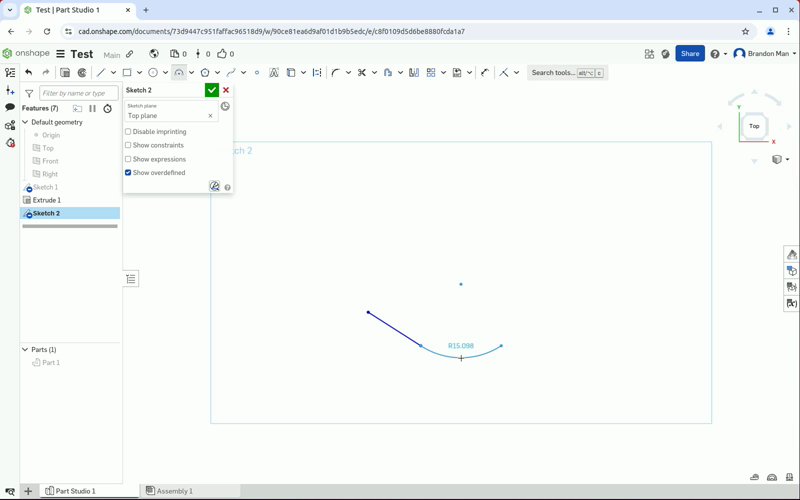
key(esc)
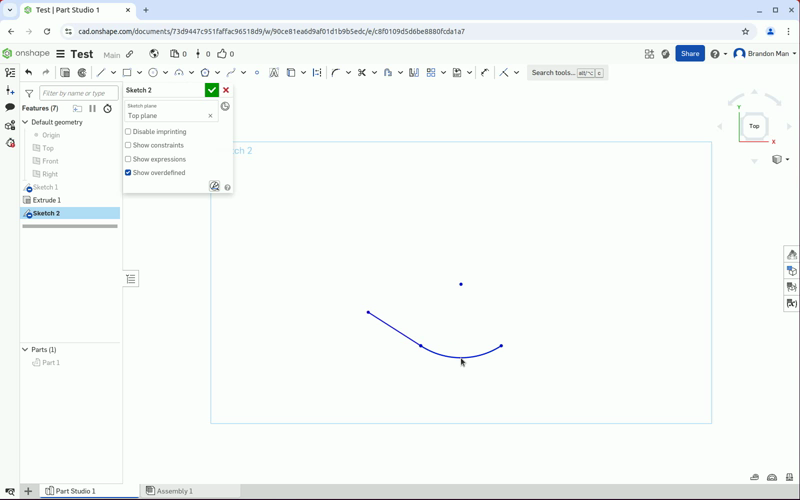
key(l)
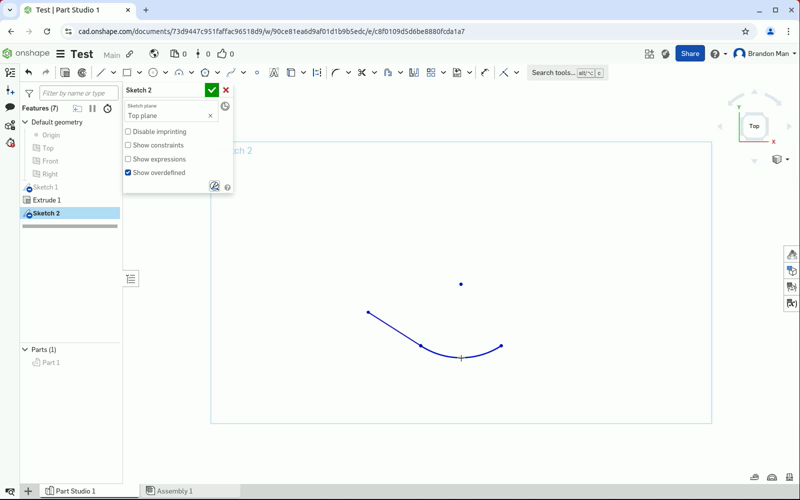
mouse_move(501, 345)
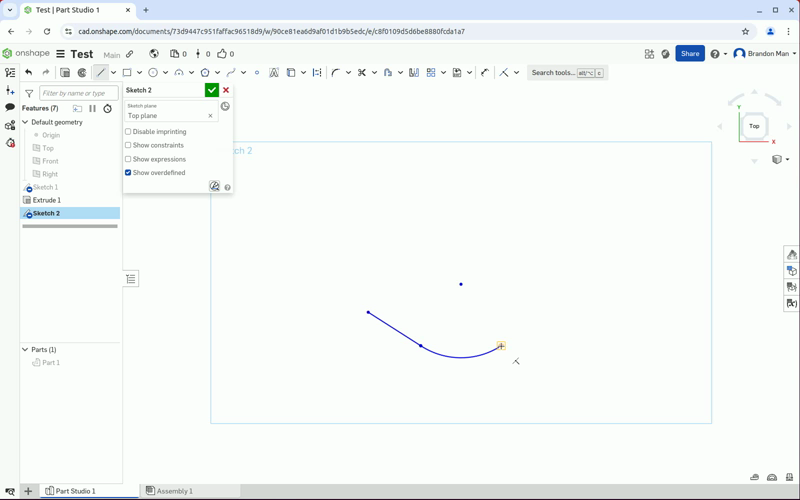
click(501, 345)
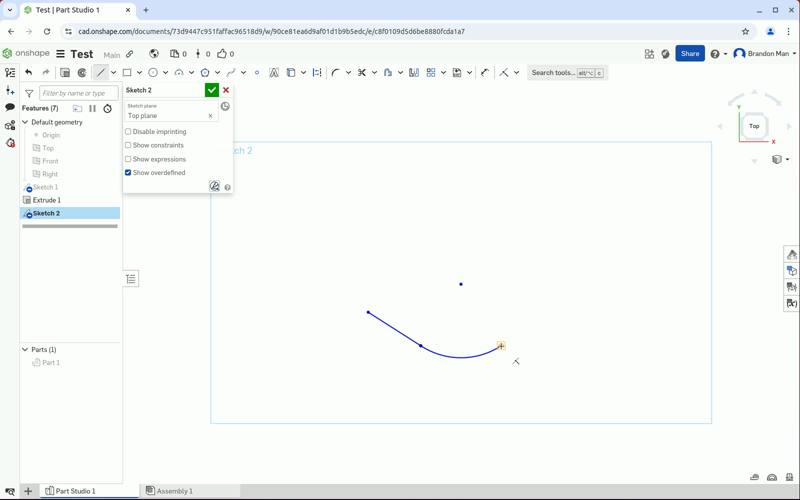
key_down(shift)
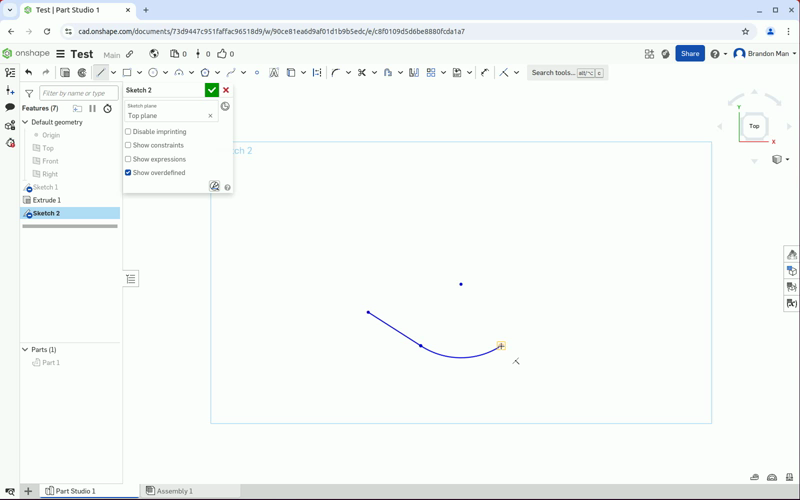
mouse_move(554, 312)
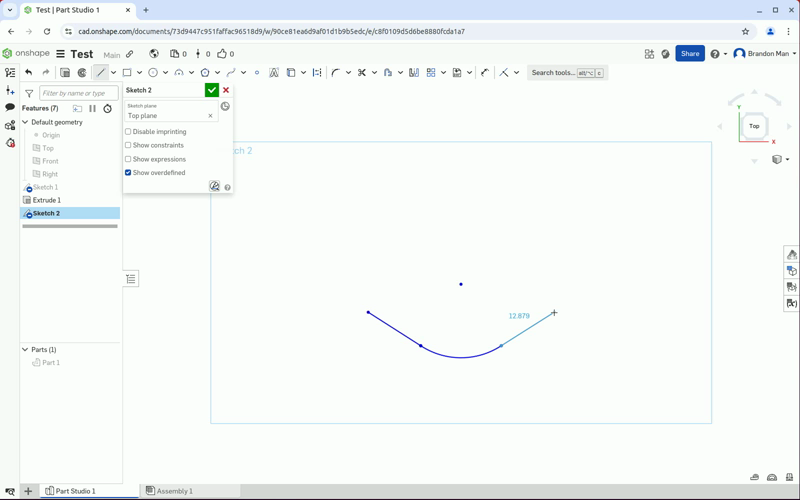
click(554, 312)
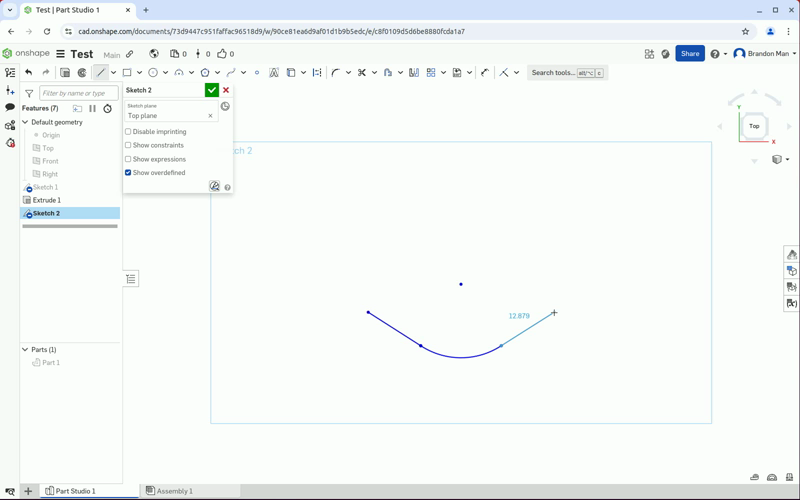
key_up(shift)
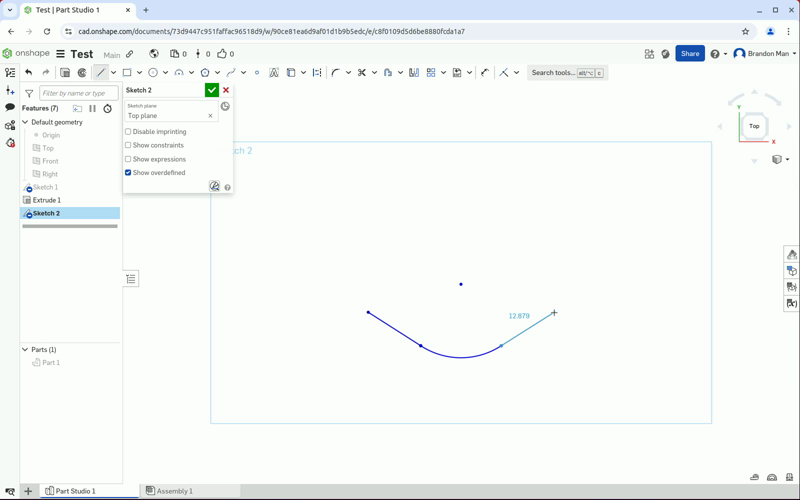
key(esc)
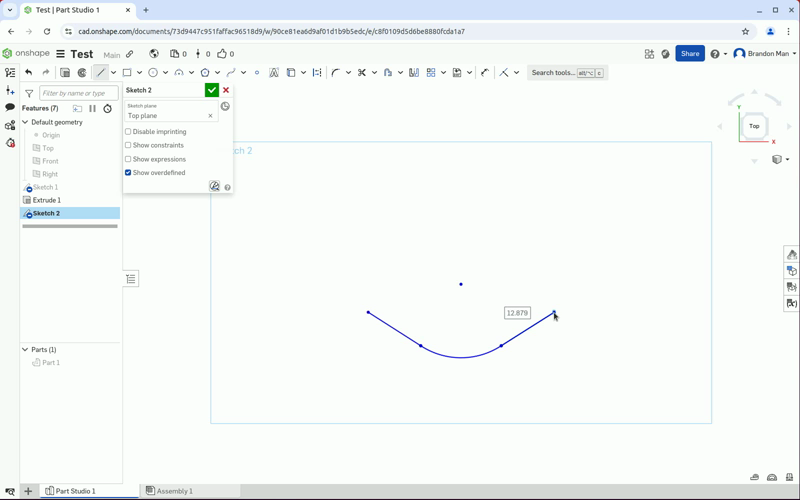
key(a)
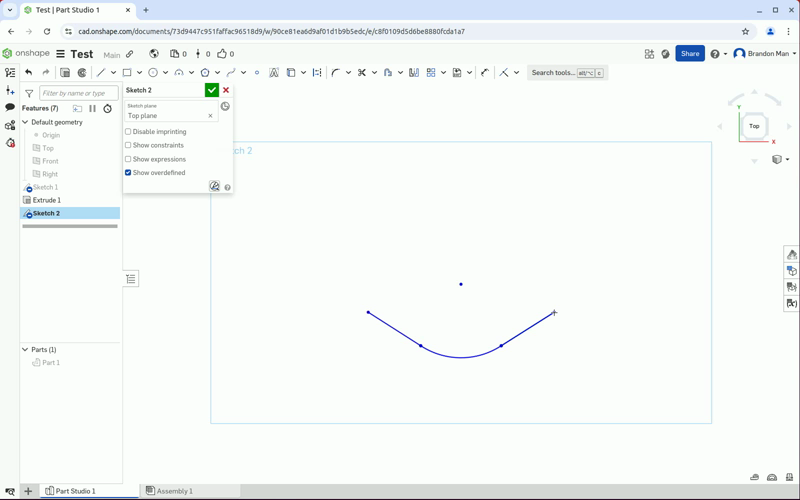
mouse_move(554, 312)
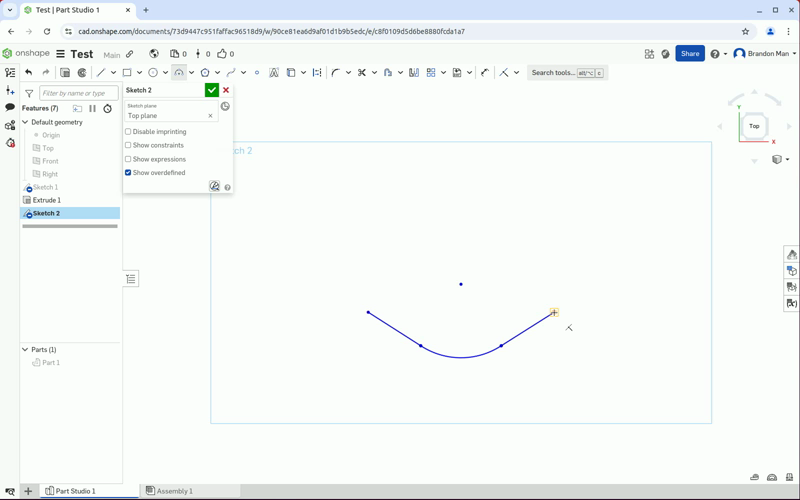
click(554, 312)
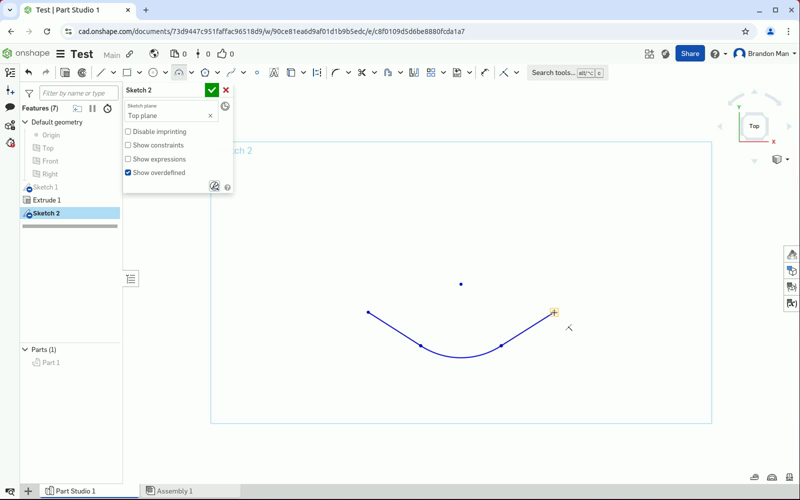
key_down(shift)
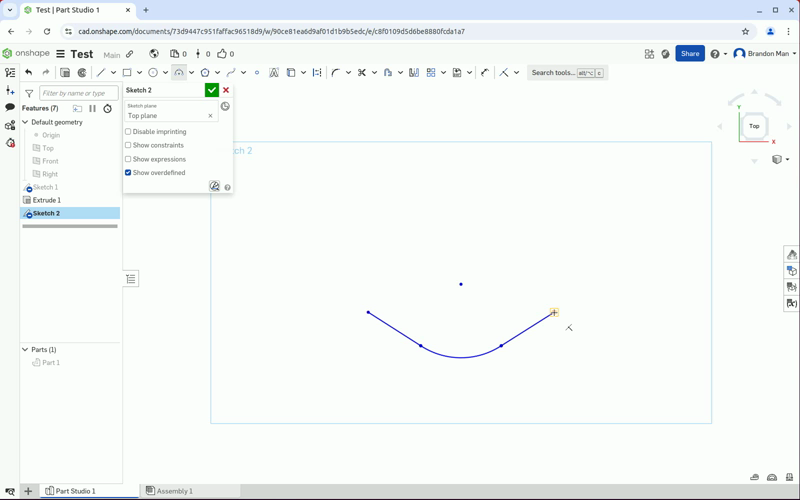
mouse_move(554, 255)
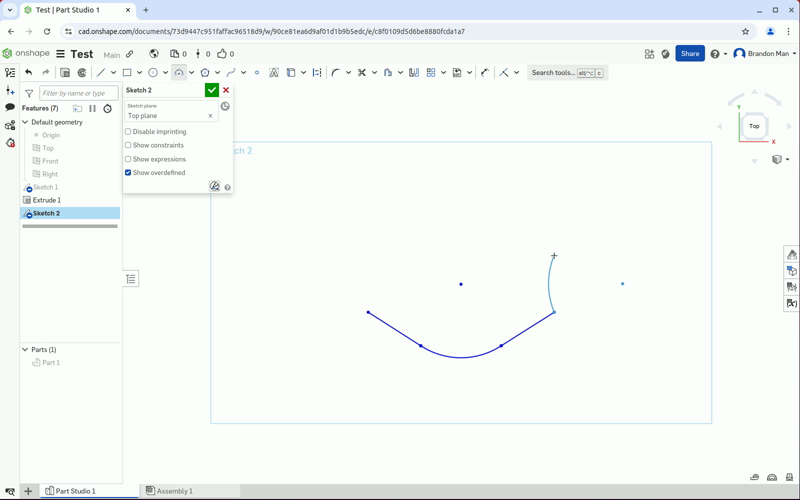
click(554, 255)
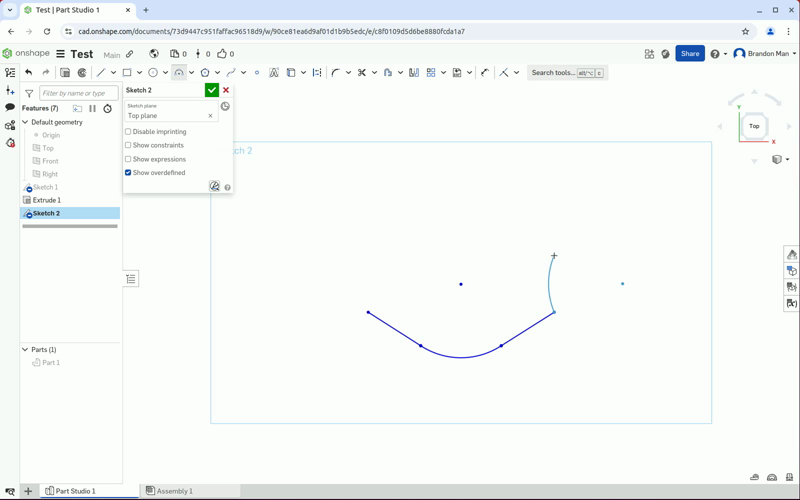
mouse_move(569, 283)
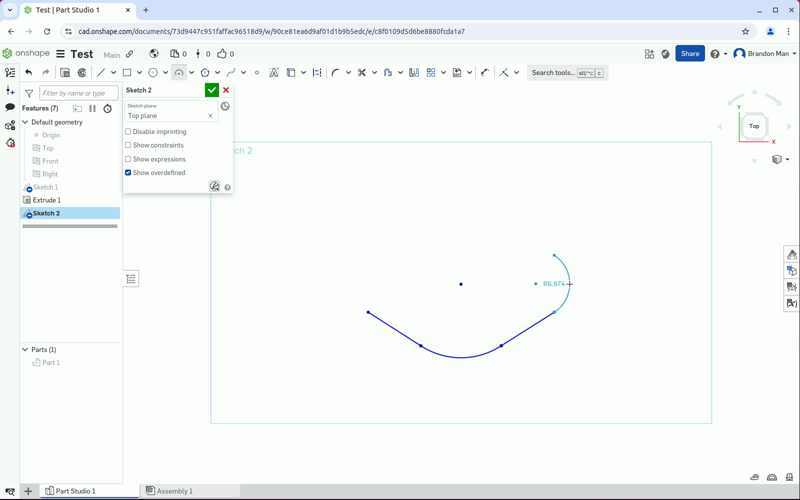
click(569, 283)
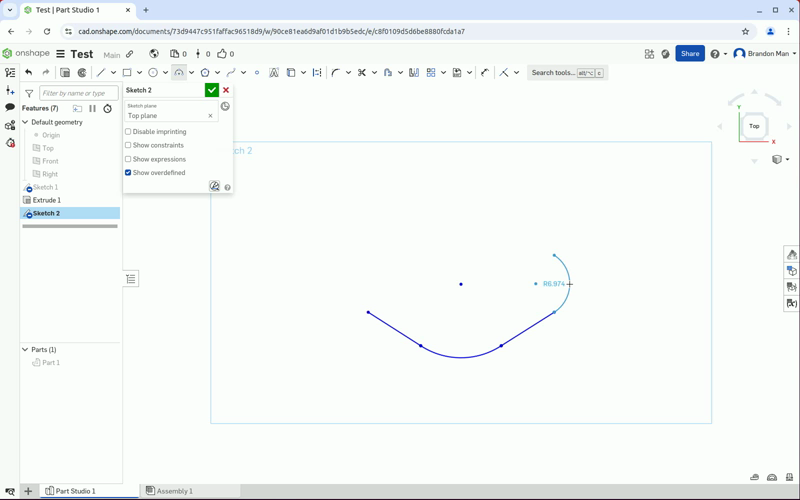
key_up(shift)
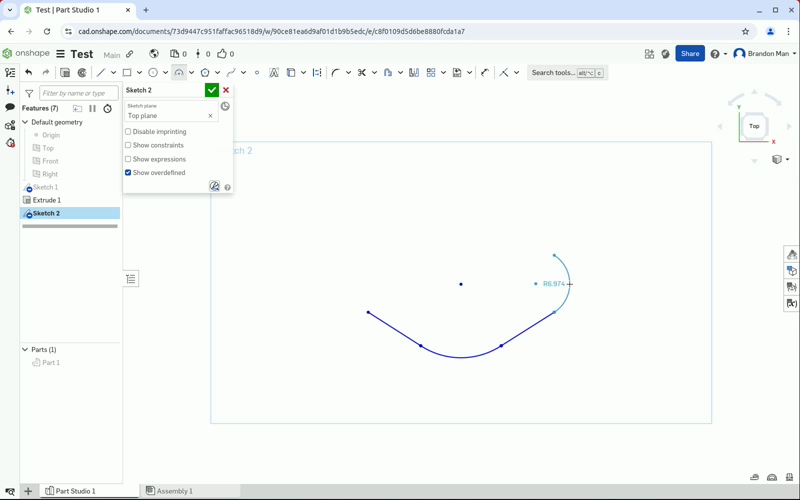
key(esc)
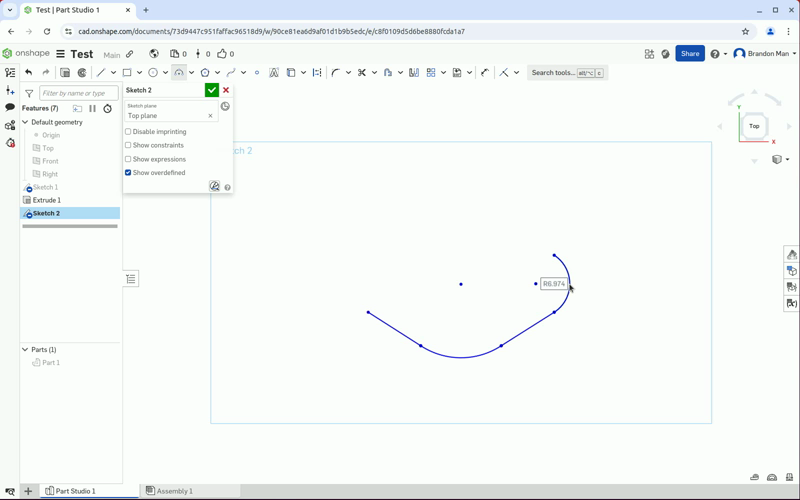
key(l)
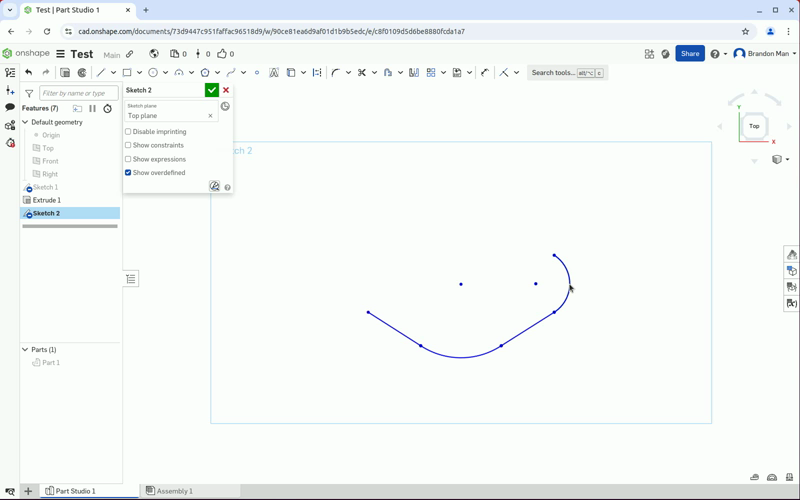
mouse_move(554, 255)
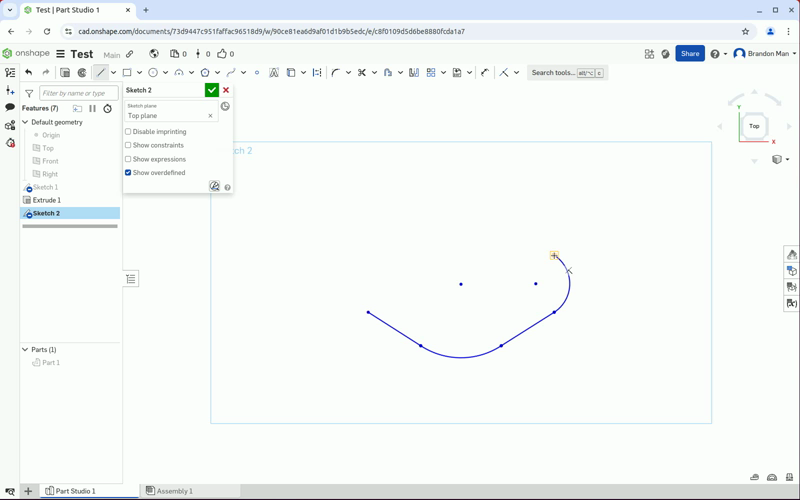
click(554, 255)
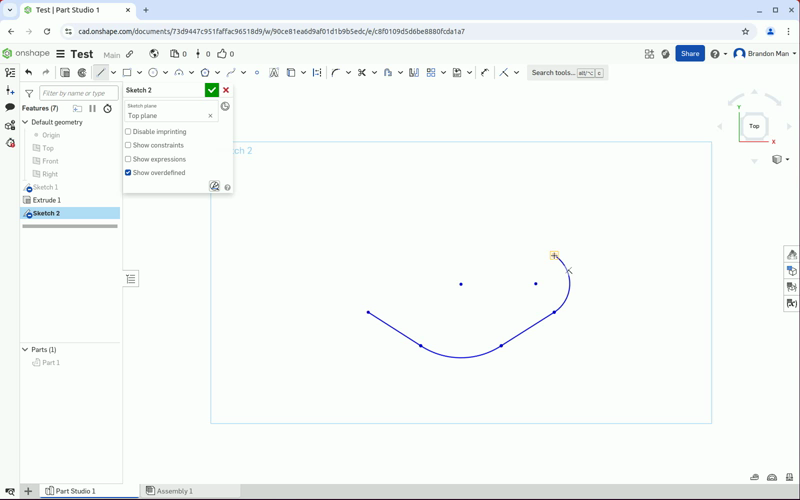
key_down(shift)
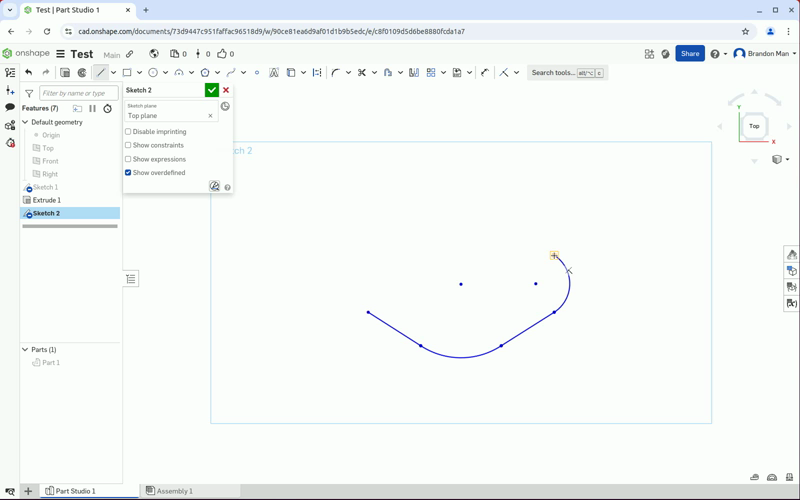
mouse_move(501, 221)
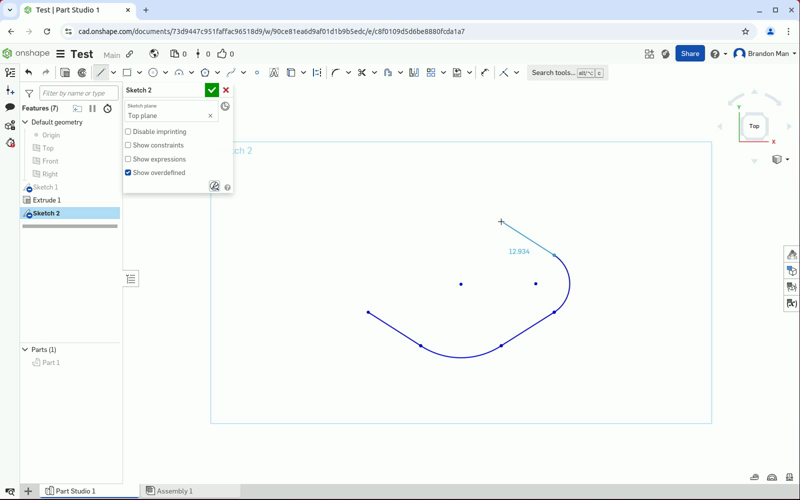
click(501, 221)
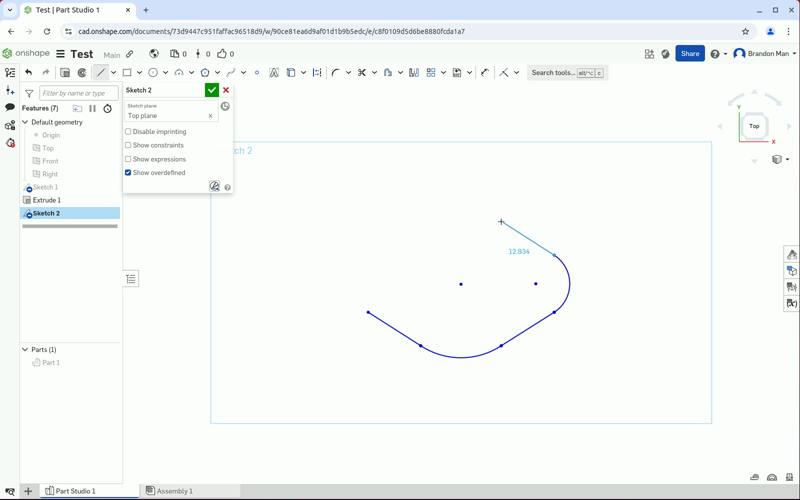
key_up(shift)
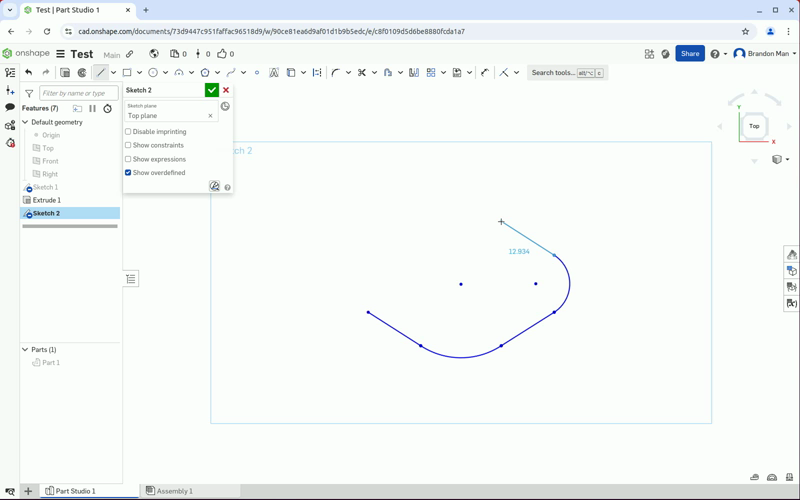
key(esc)
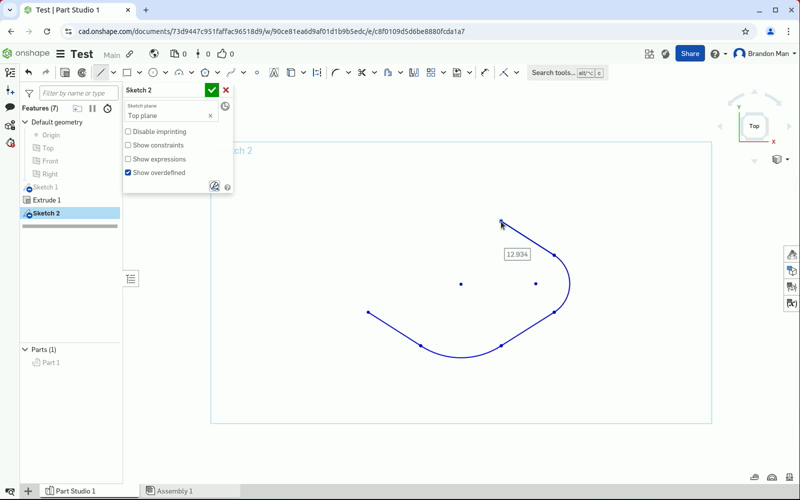
key(a)
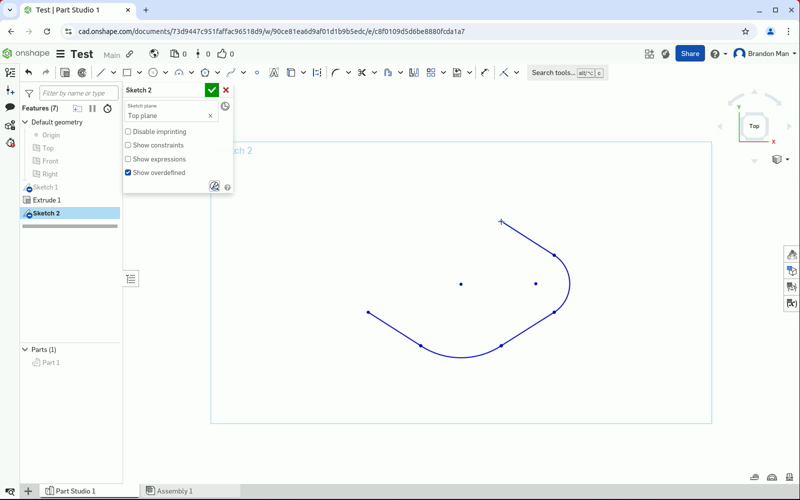
mouse_move(501, 221)
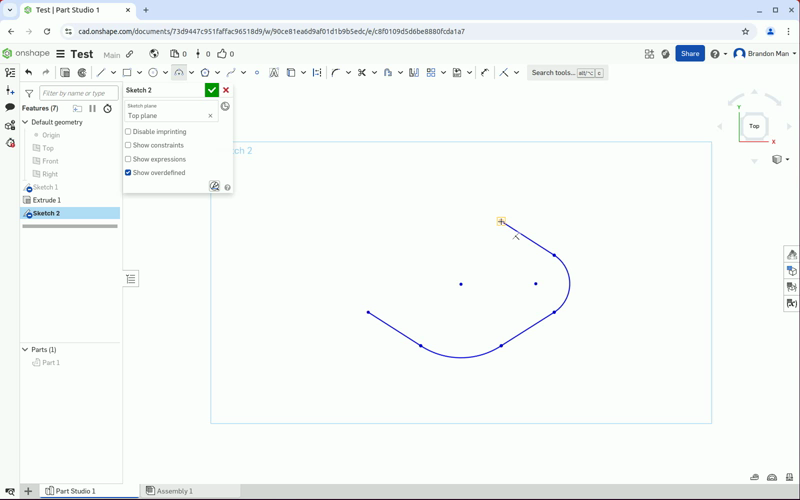
click(501, 221)
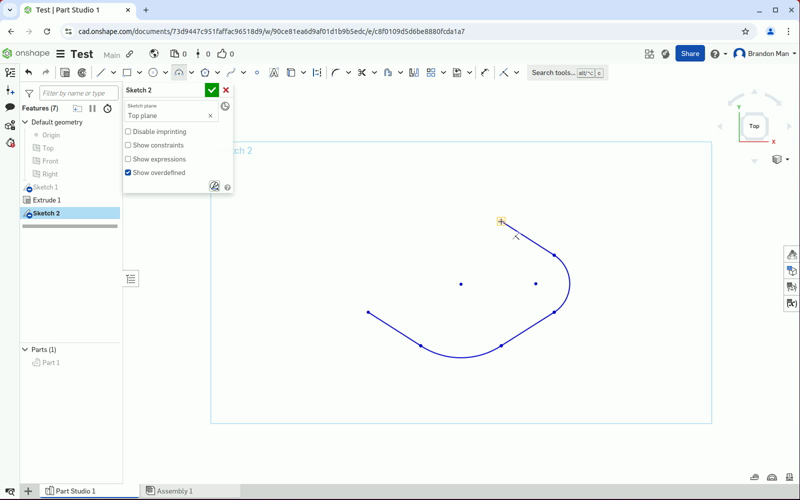
key_down(shift)
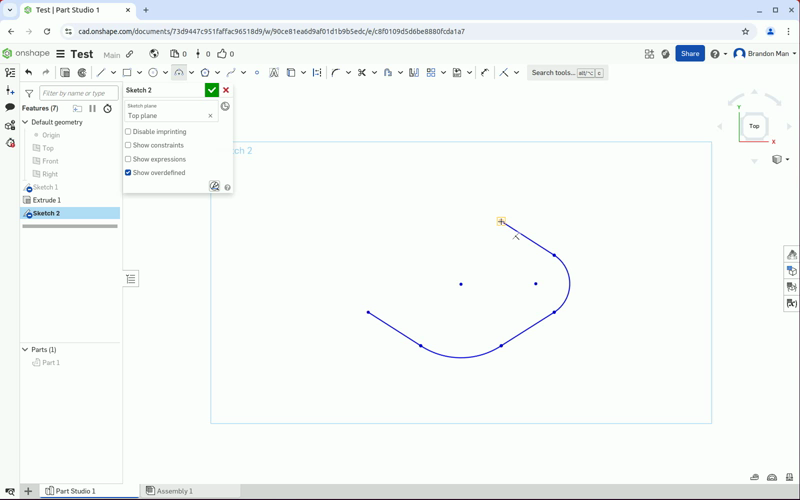
mouse_move(420, 221)
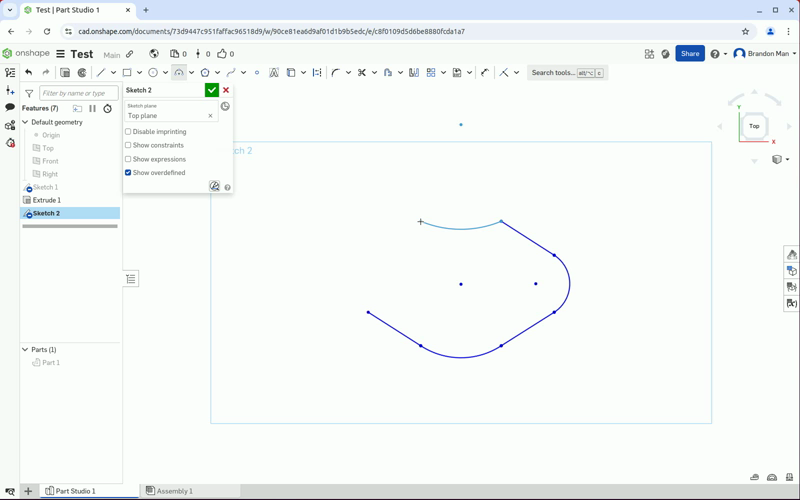
click(420, 221)
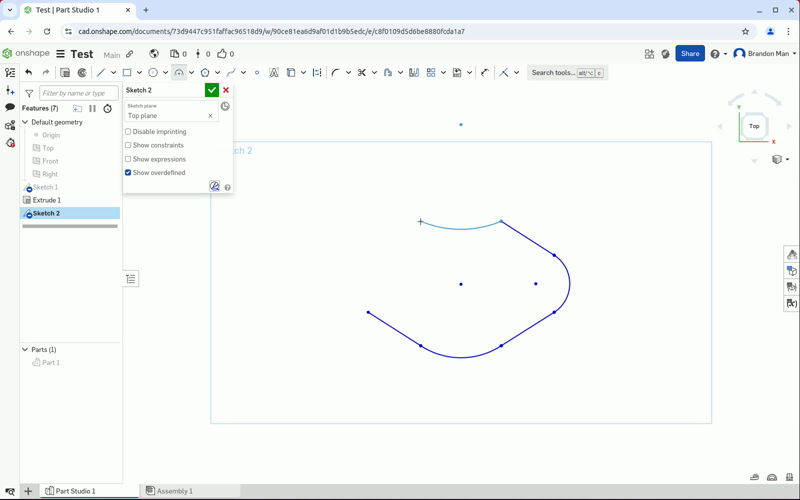
mouse_move(461, 209)
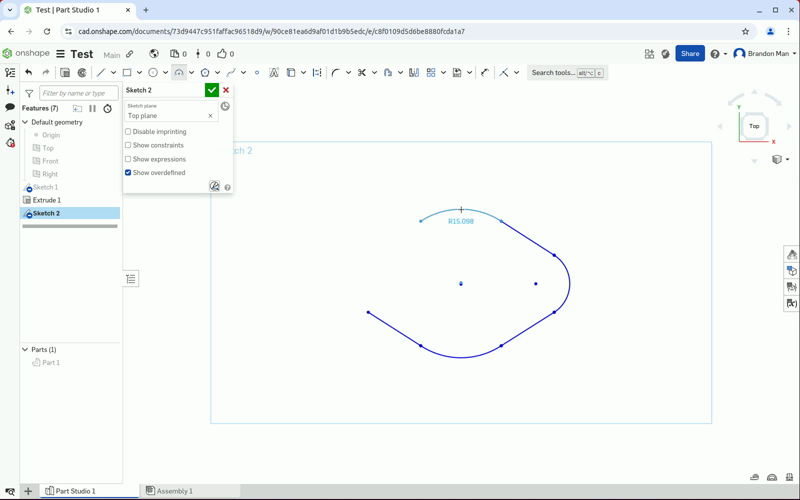
click(461, 209)
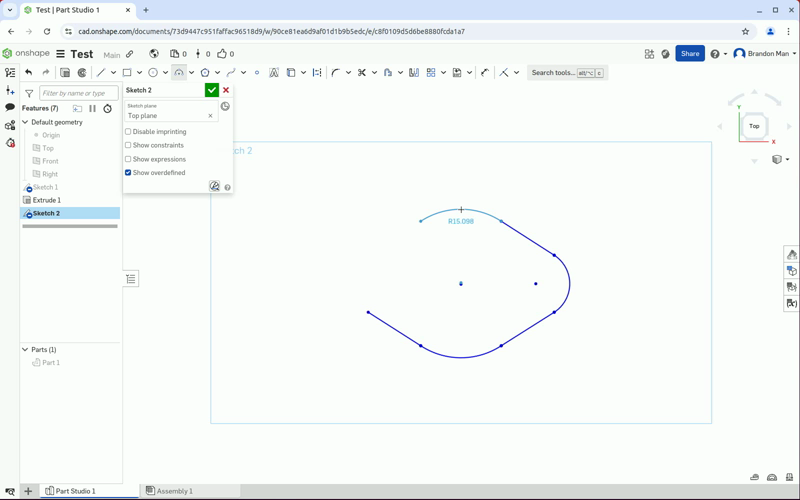
key_up(shift)
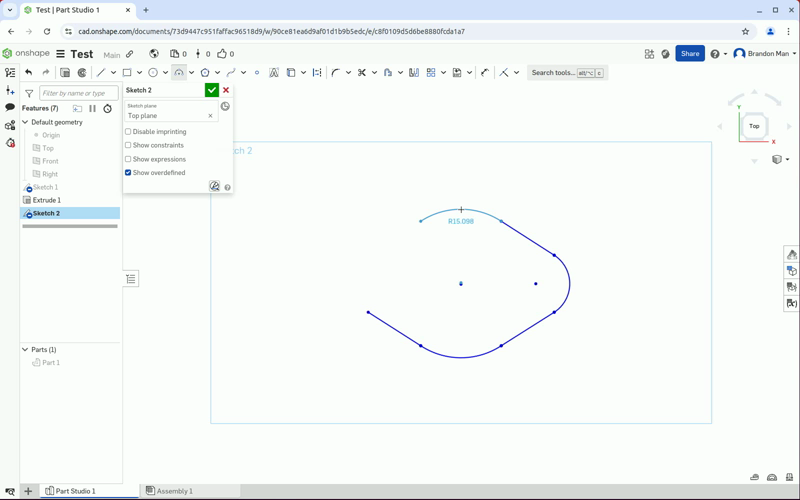
key(esc)
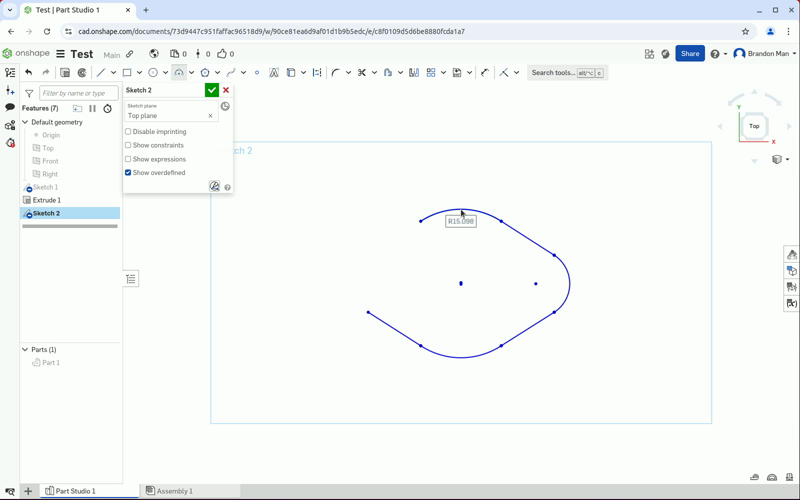
key(l)
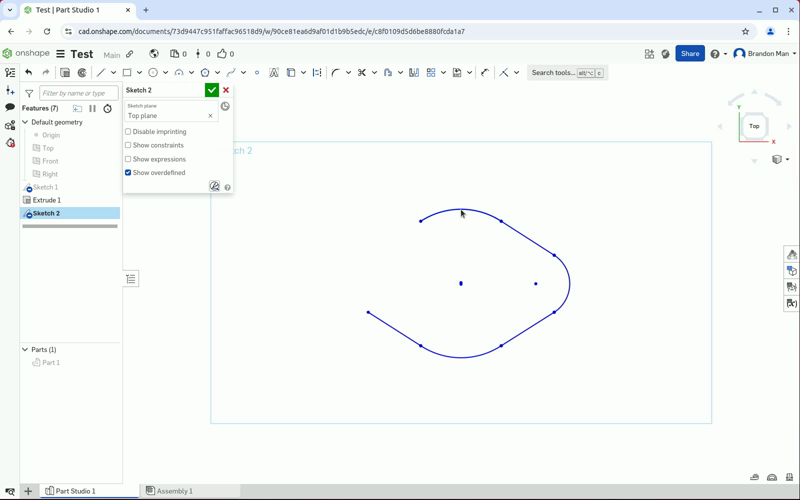
mouse_move(420, 221)
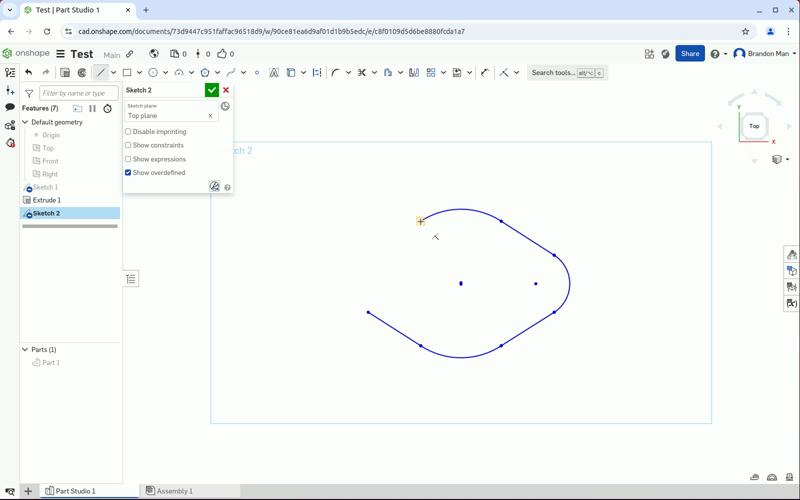
click(420, 221)
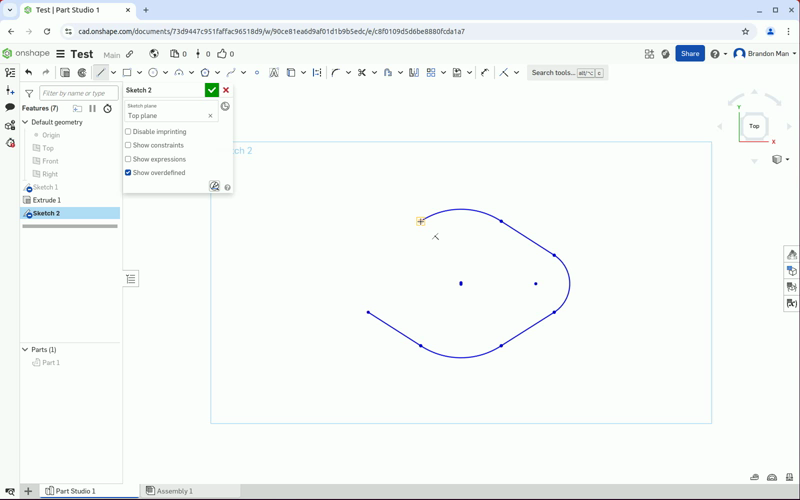
key_down(shift)
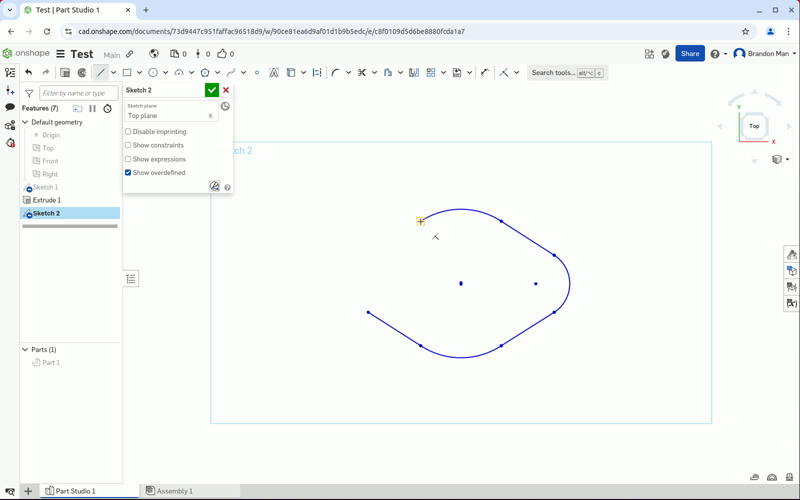
mouse_move(368, 255)
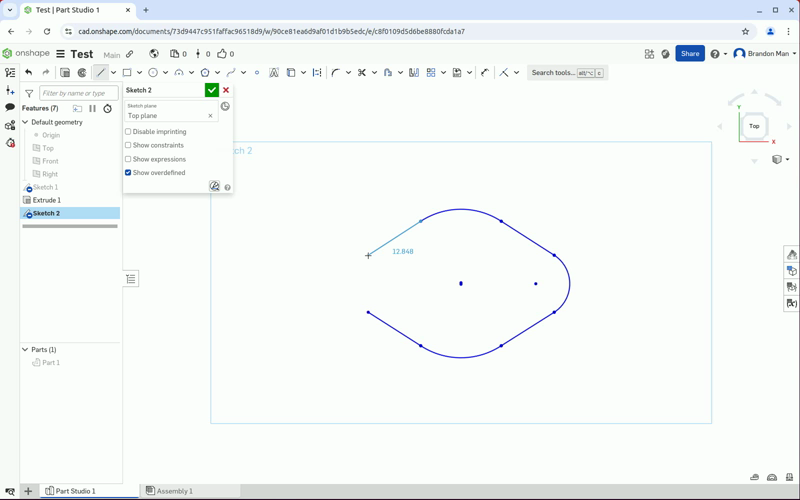
click(368, 255)
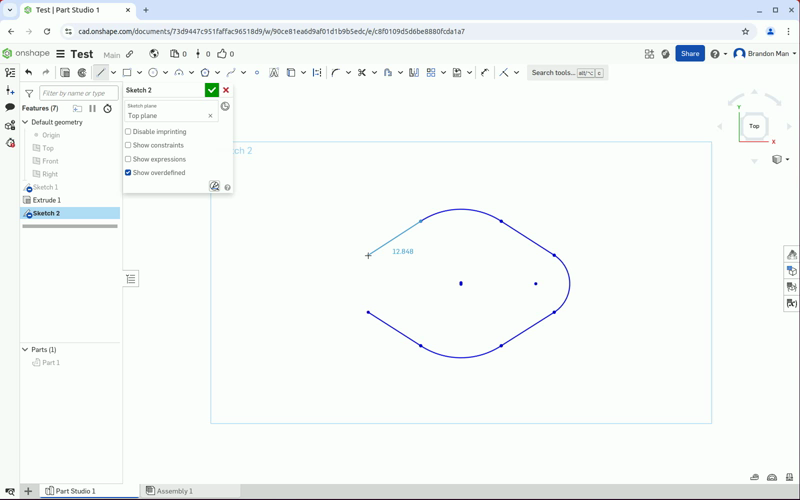
key_up(shift)
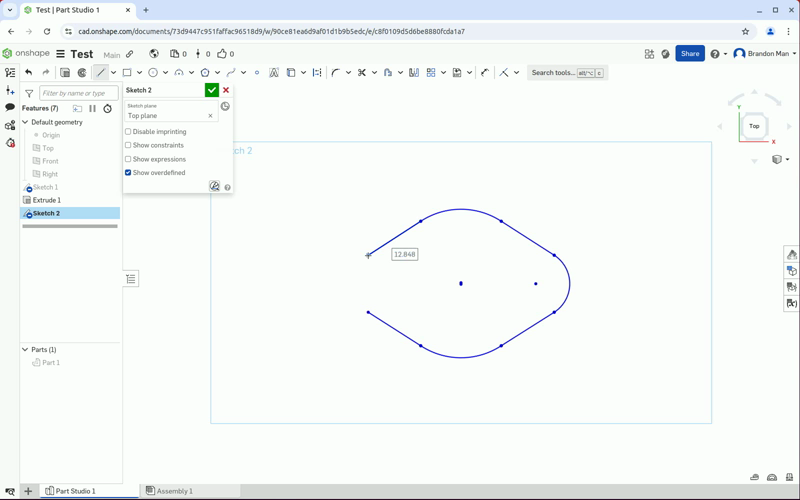
key(esc)
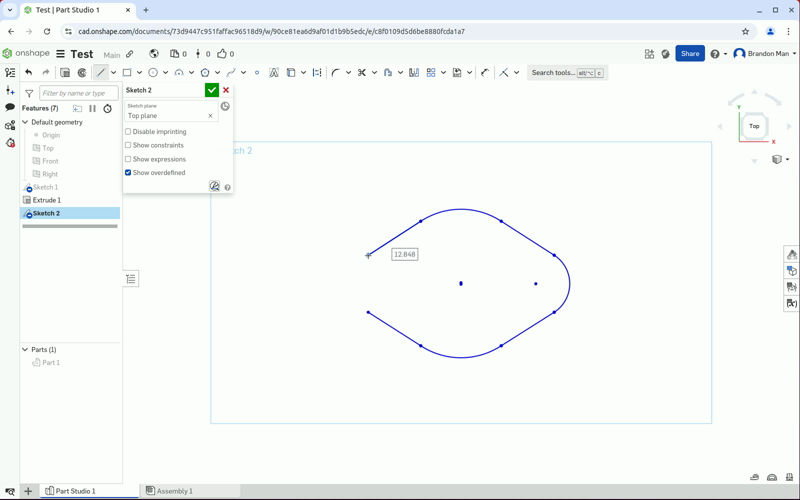
key(a)
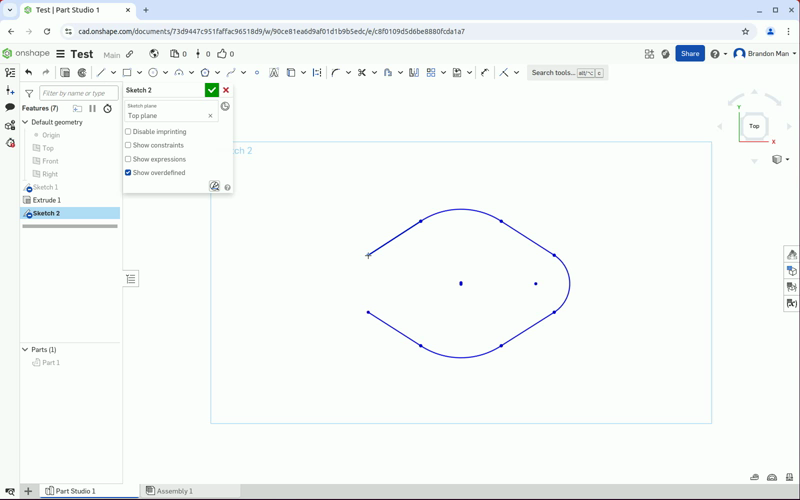
mouse_move(368, 255)
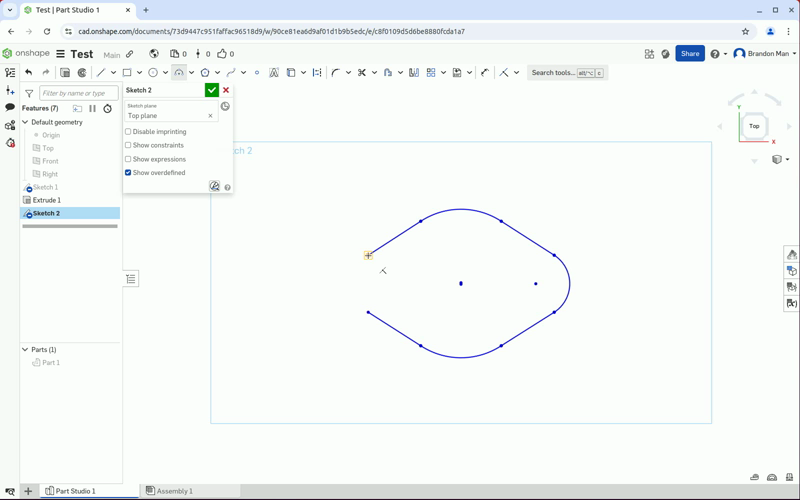
click(368, 255)
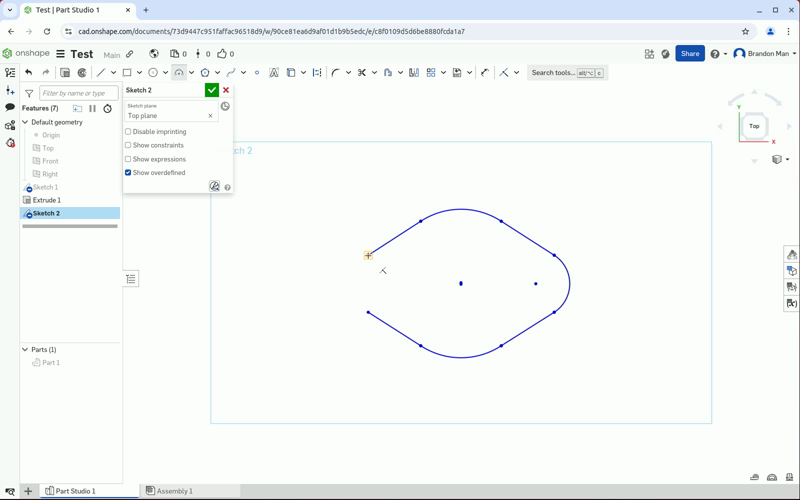
mouse_move(368, 312)
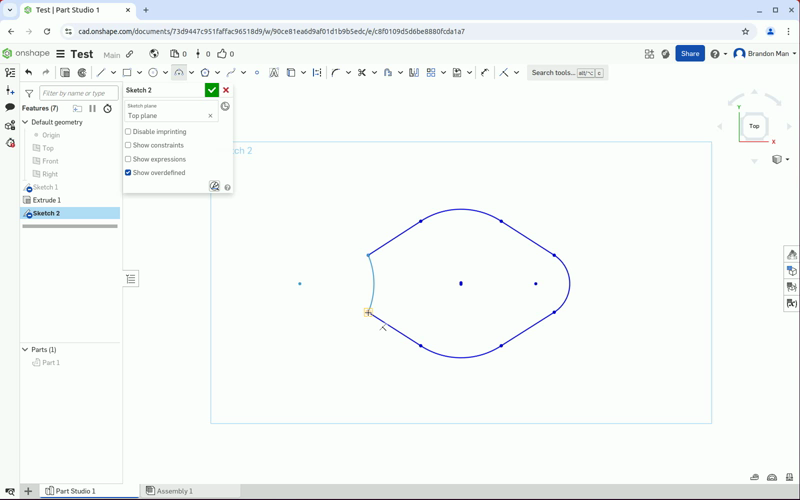
click(368, 312)
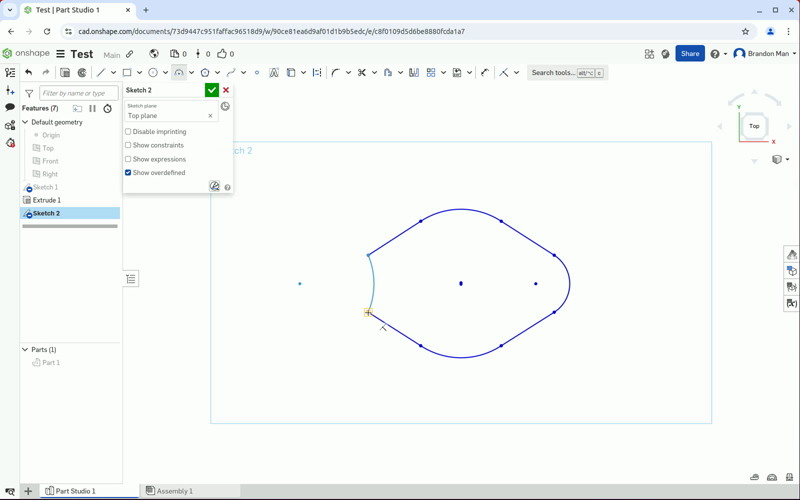
key_down(shift)
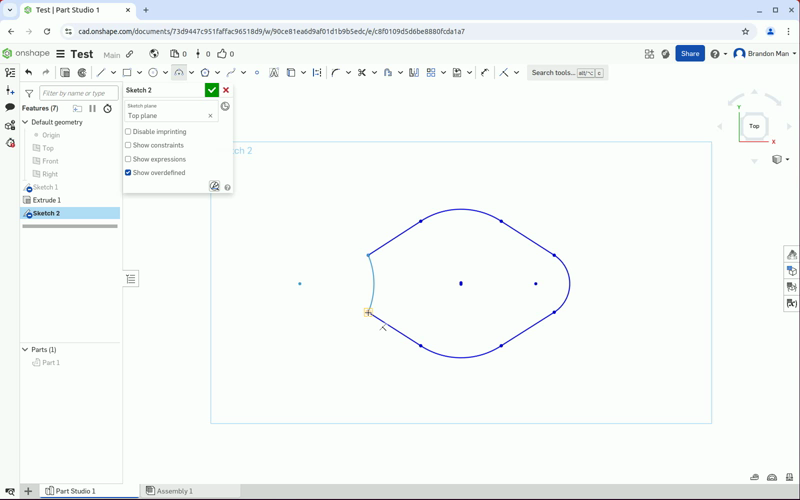
mouse_move(352, 283)
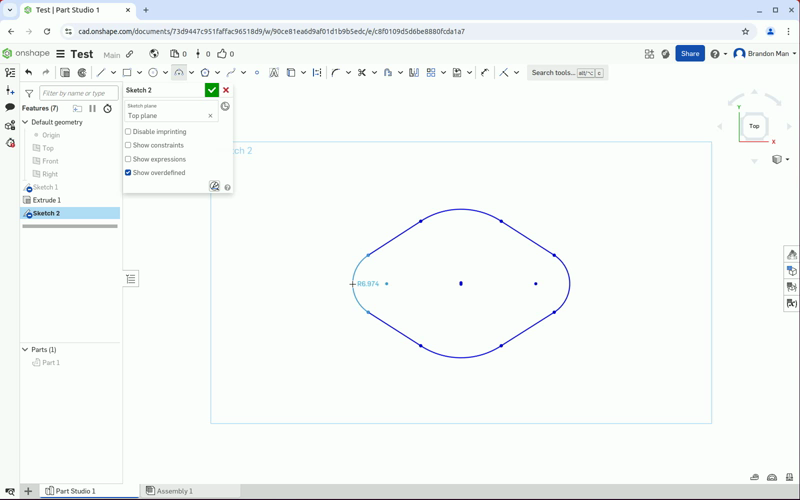
click(352, 283)
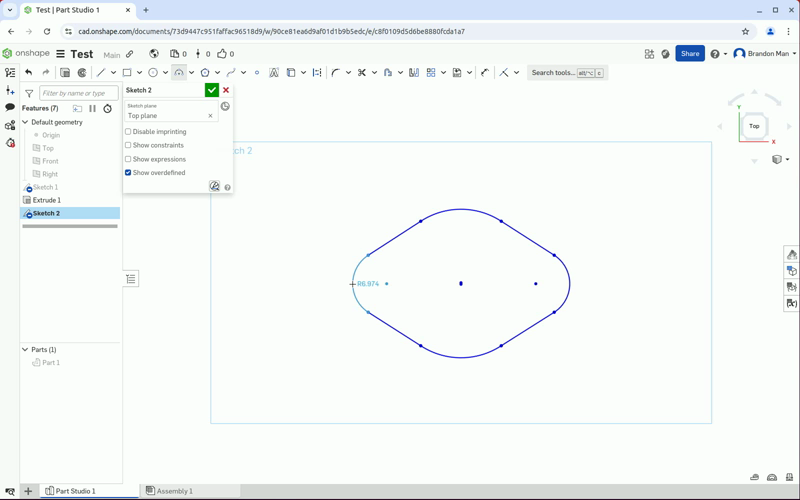
key_up(shift)
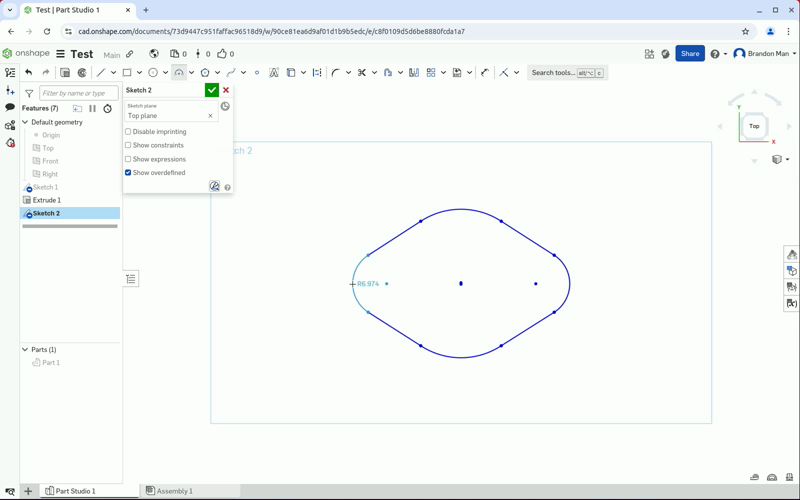
key(esc)
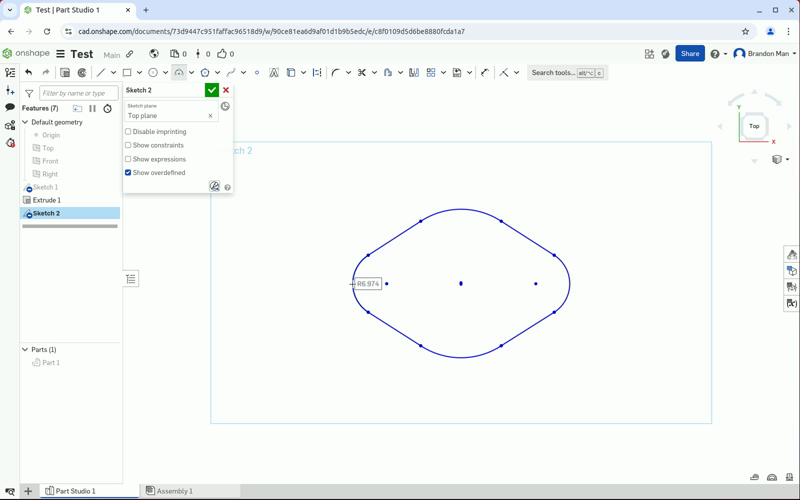
key(c)
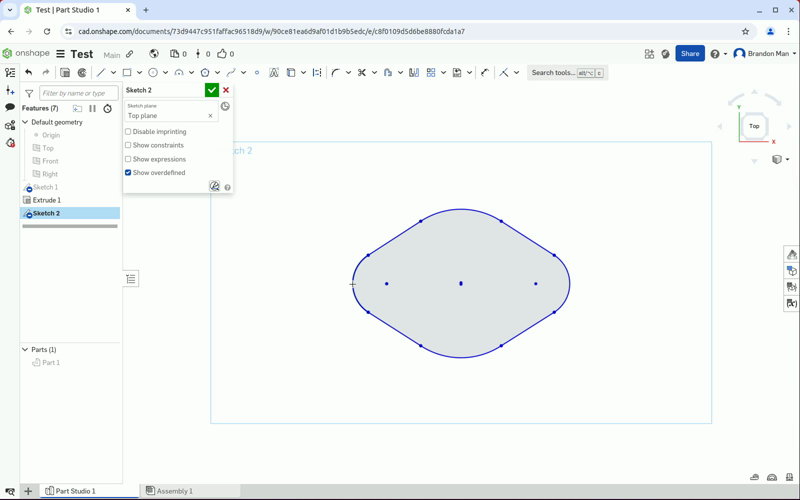
key_down(shift)
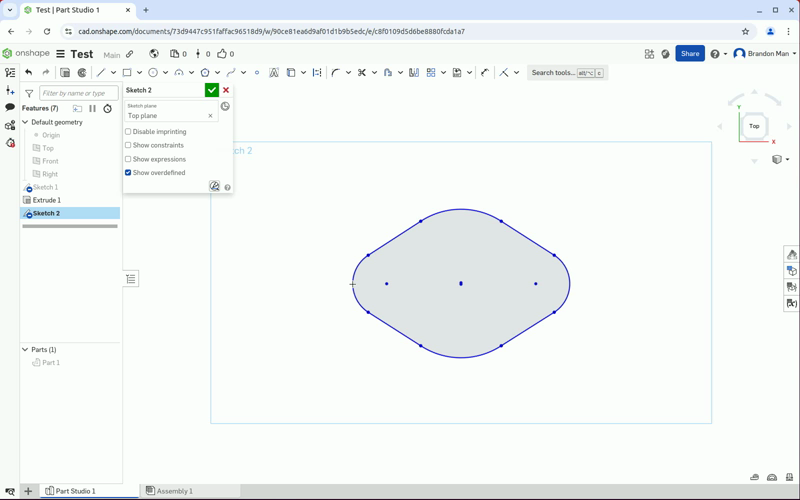
mouse_move(387, 282)
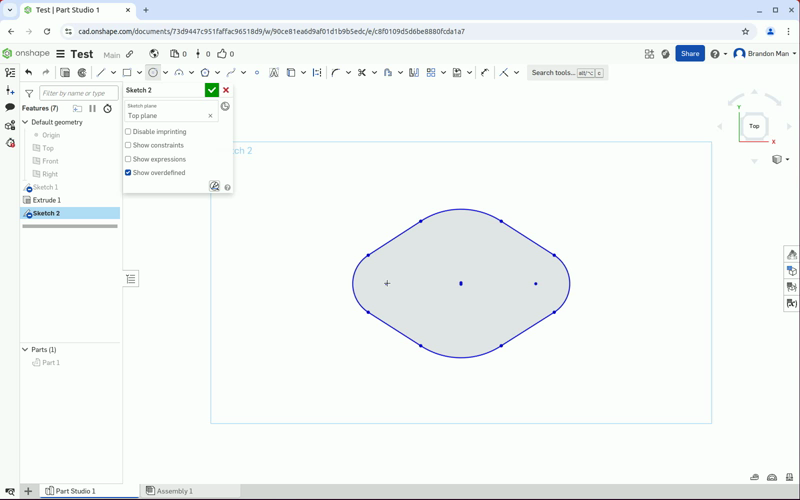
scroll(6)
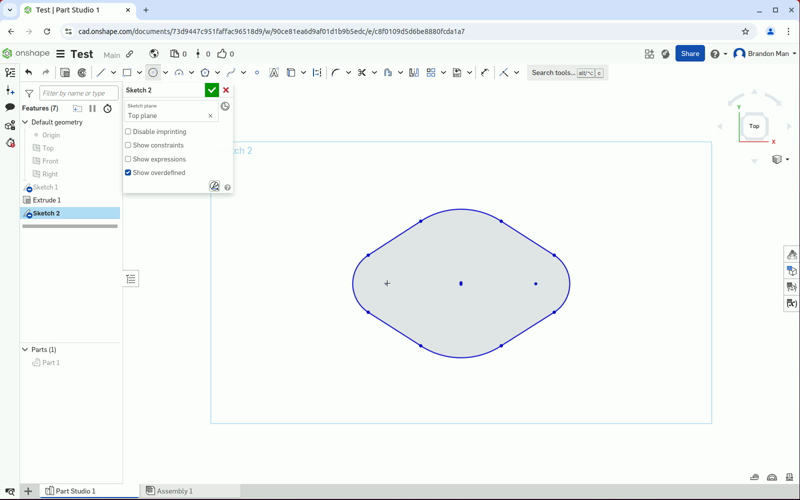
scroll(6)
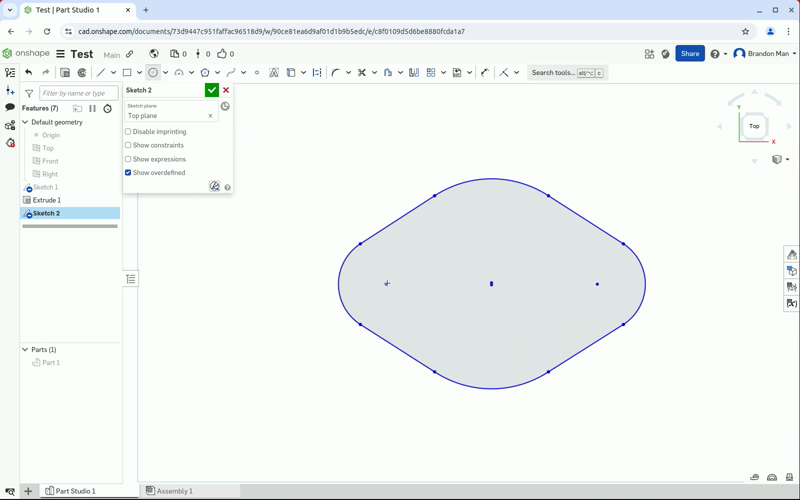
scroll(6)
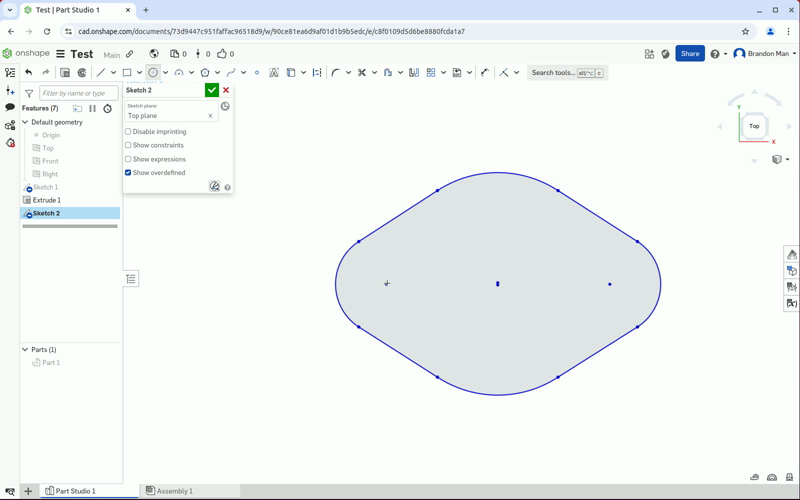
scroll(6)
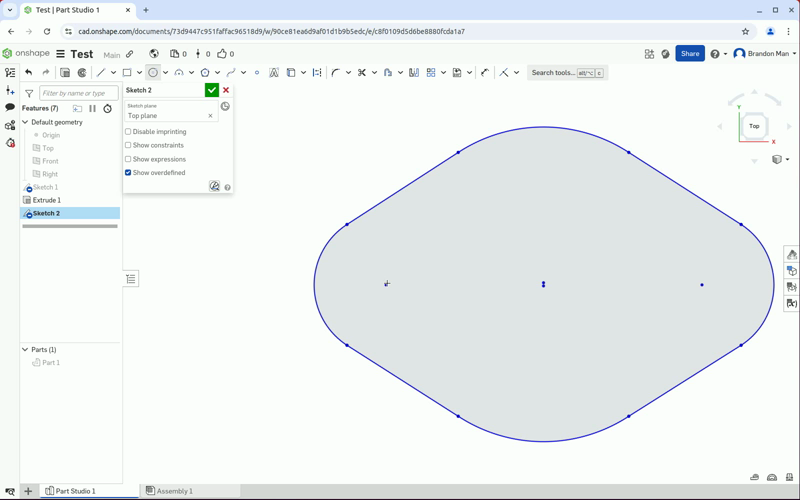
scroll(6)
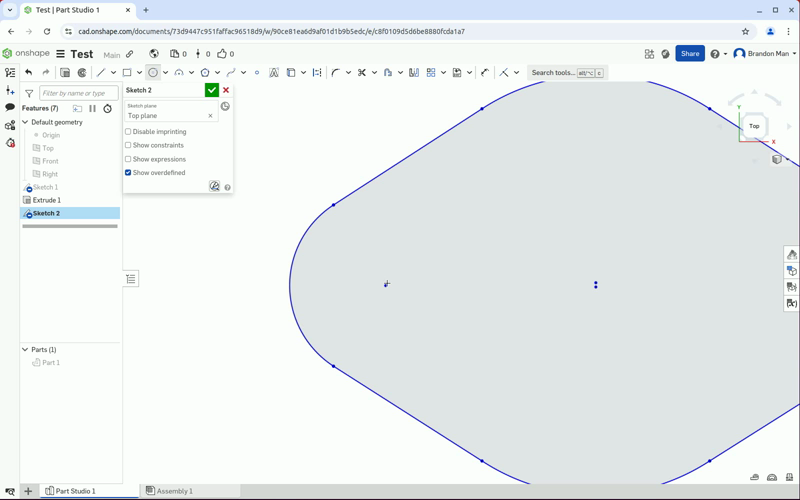
scroll(6)
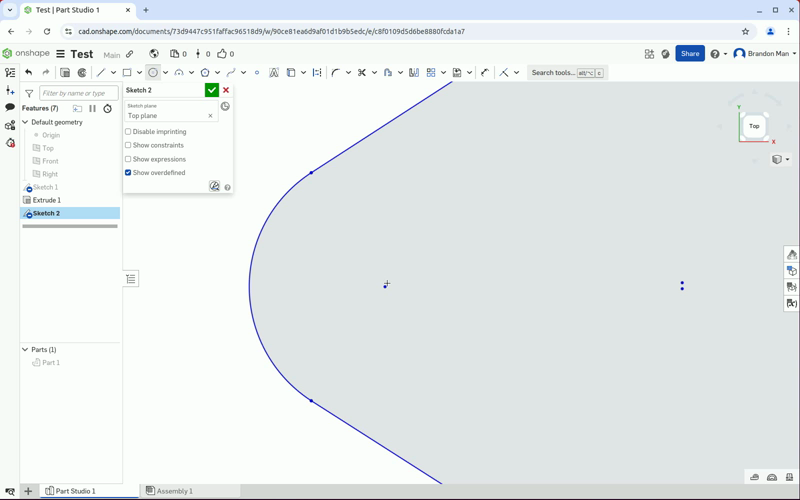
scroll(6)
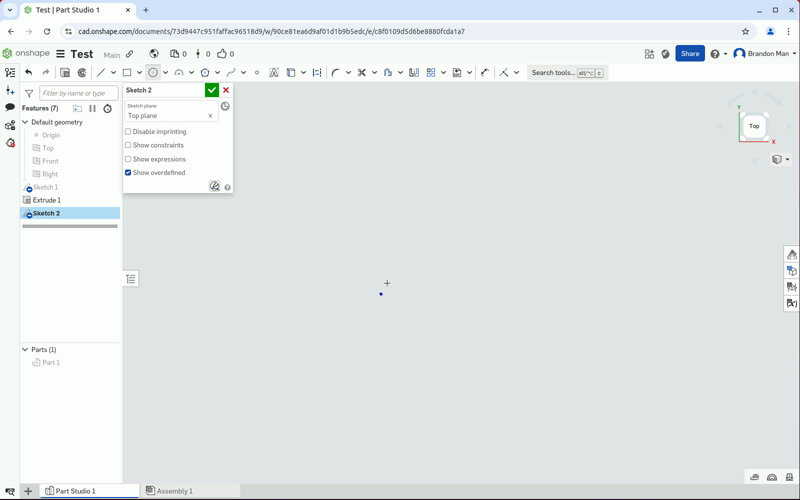
click(387, 282)
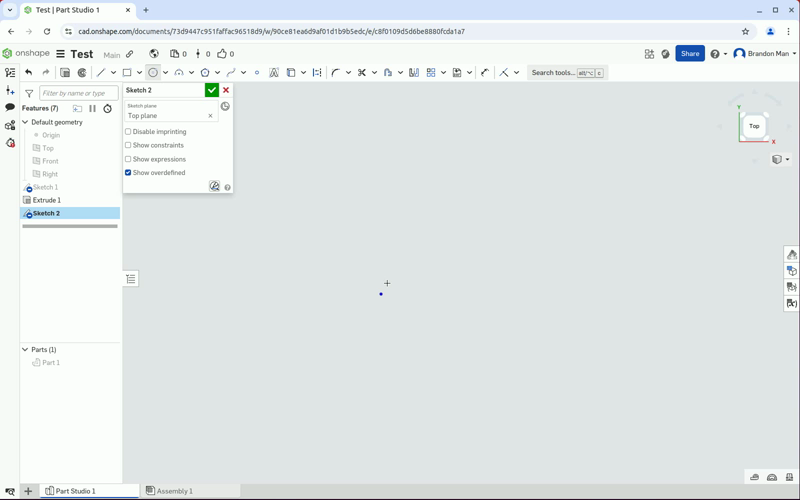
scroll(-6)
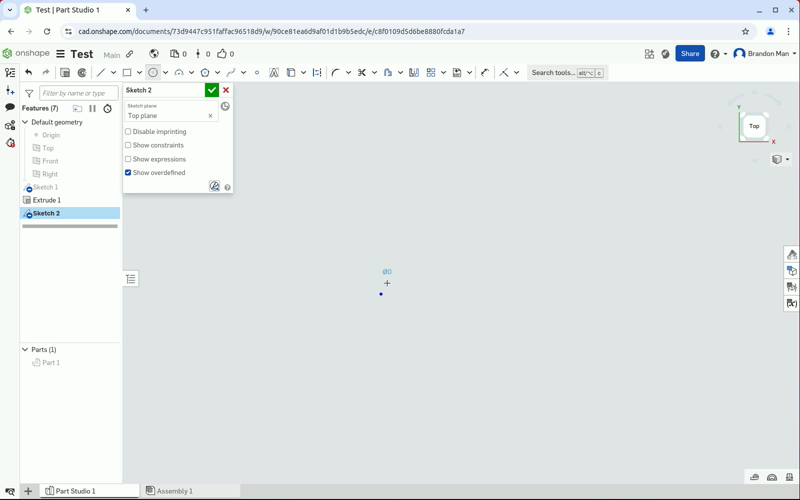
scroll(-6)
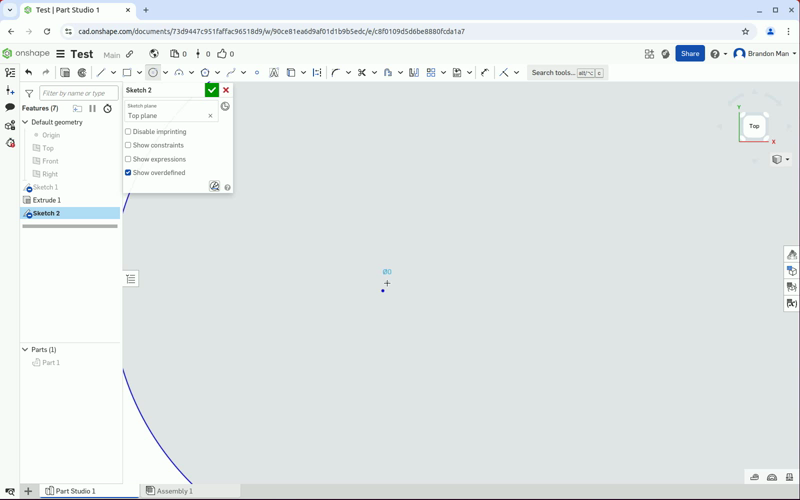
scroll(-6)
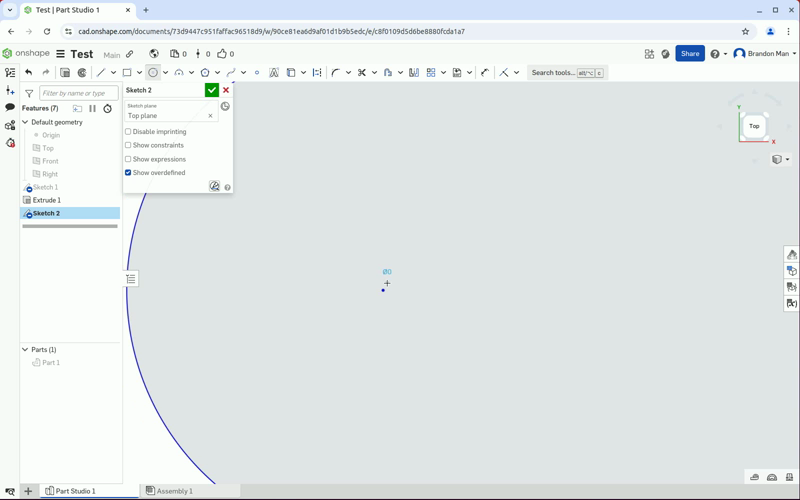
scroll(-6)
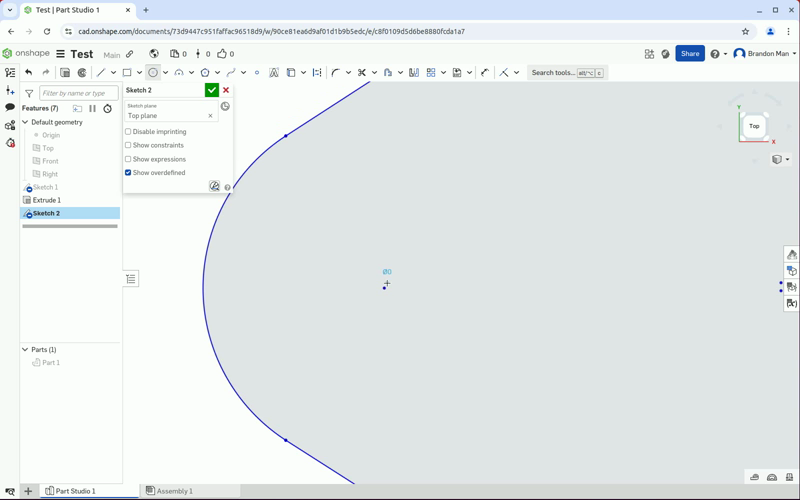
scroll(-6)
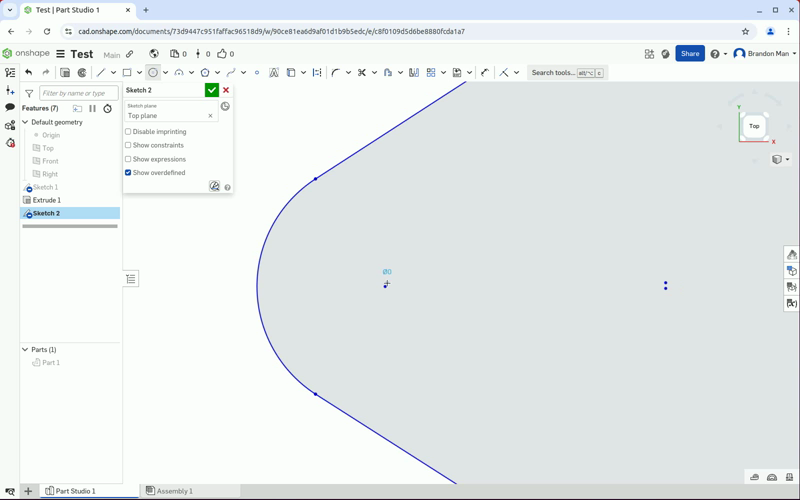
scroll(-6)
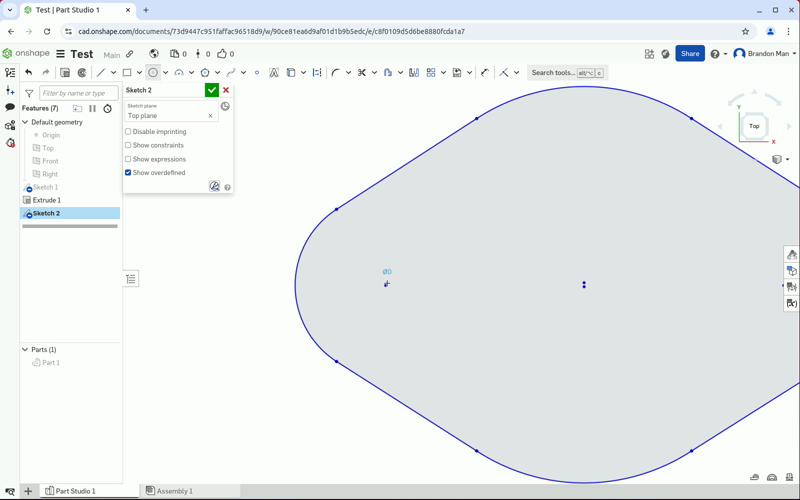
scroll(-6)
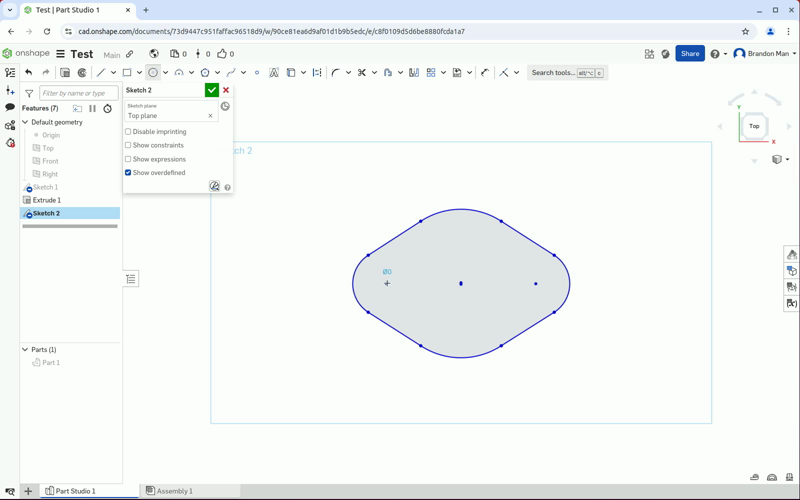
key_up(shift)
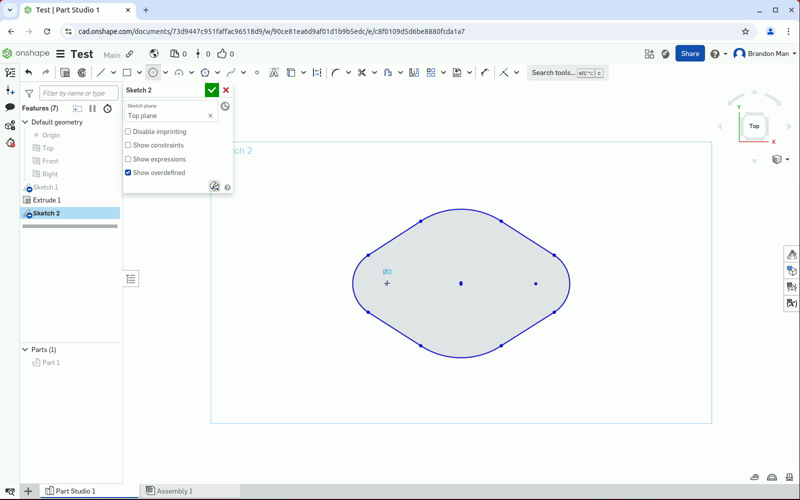
mouse_move(404, 282)
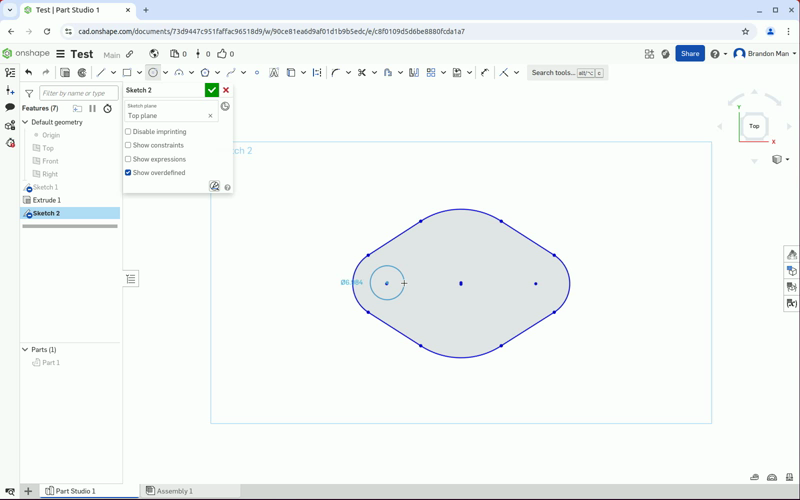
click(404, 282)
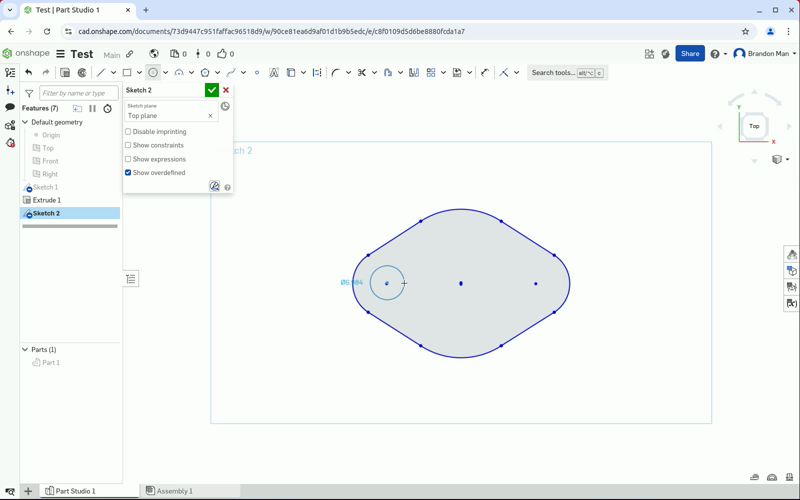
key(esc)
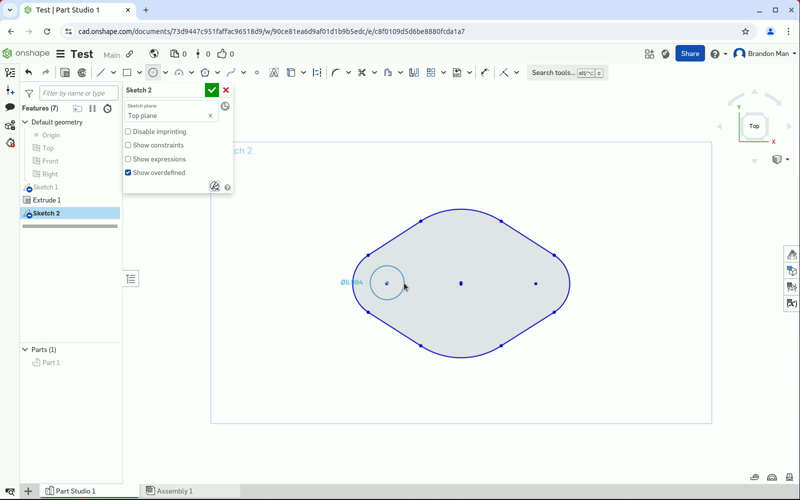
key(c)
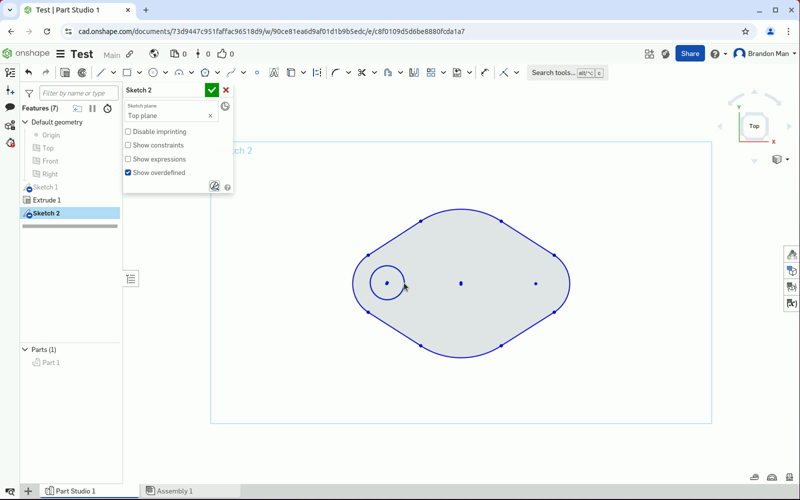
key_down(shift)
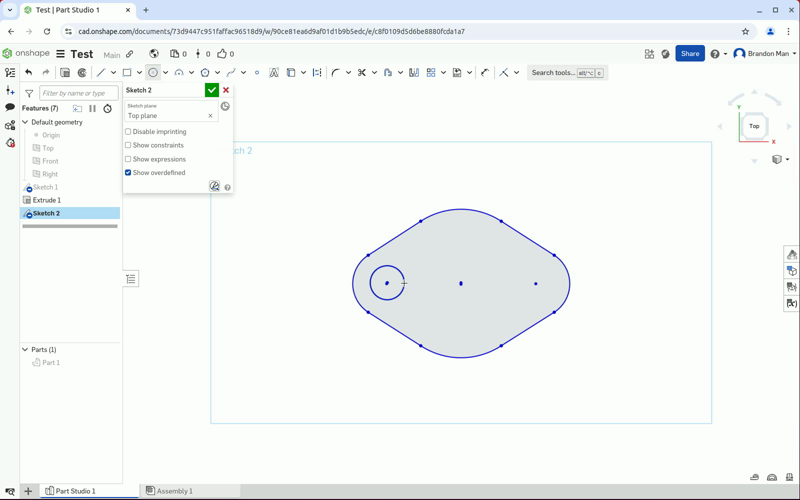
mouse_move(461, 282)
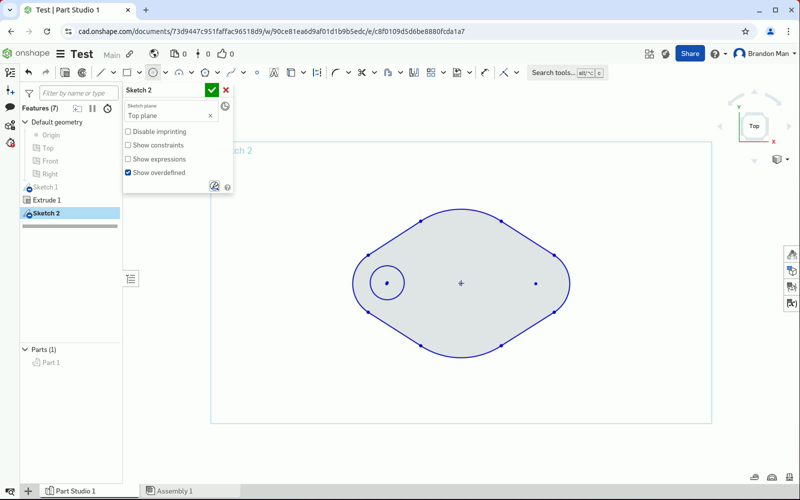
scroll(6)
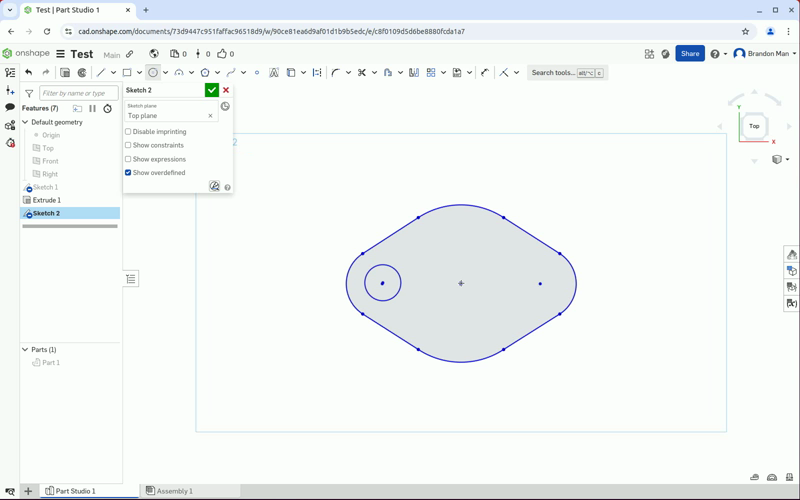
scroll(6)
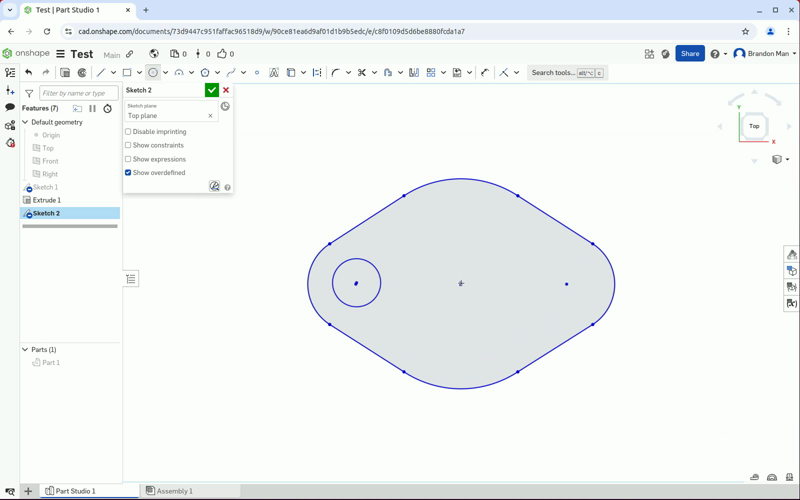
scroll(6)
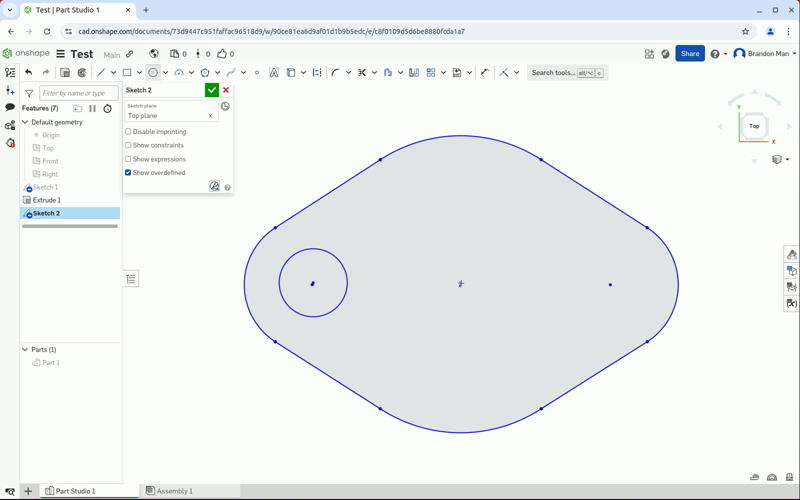
scroll(6)
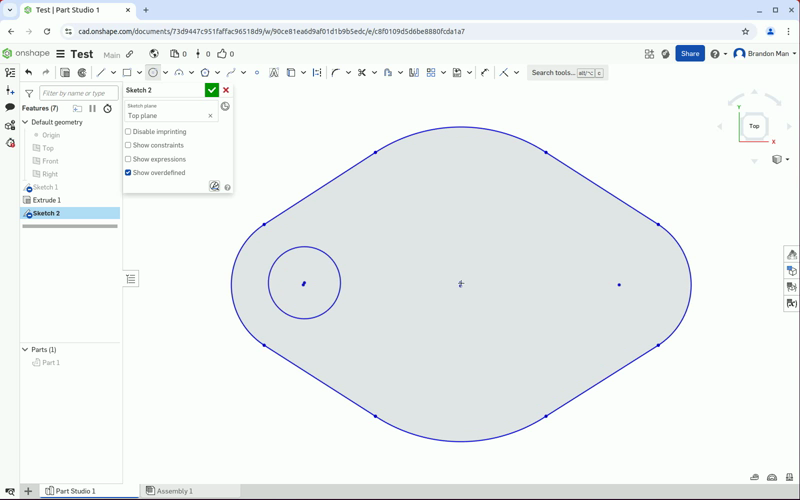
scroll(6)
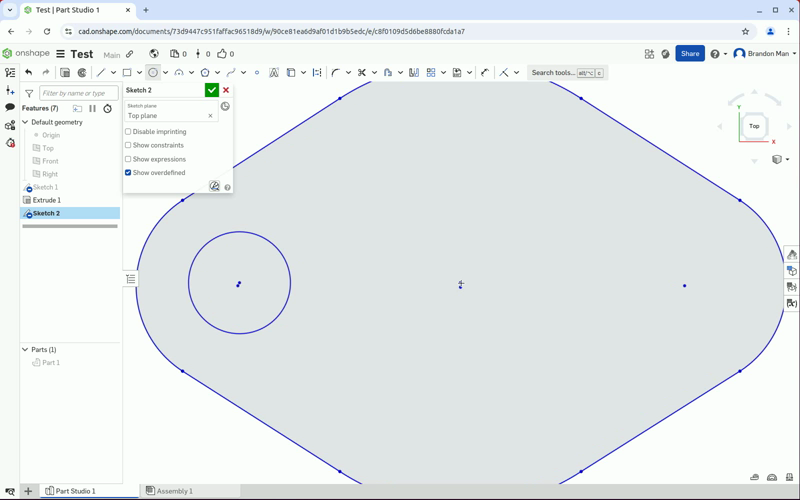
scroll(6)
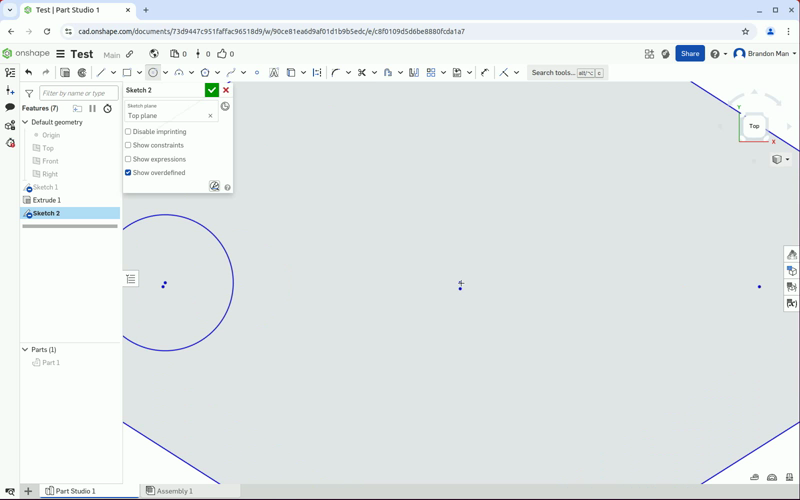
scroll(6)
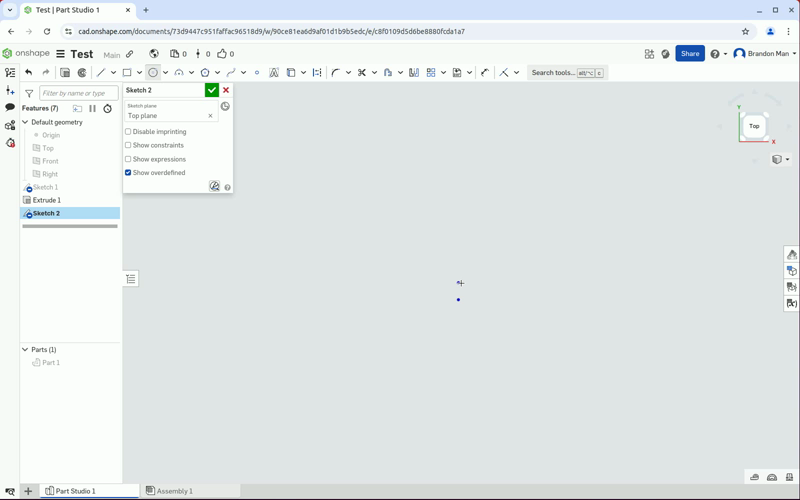
click(461, 282)
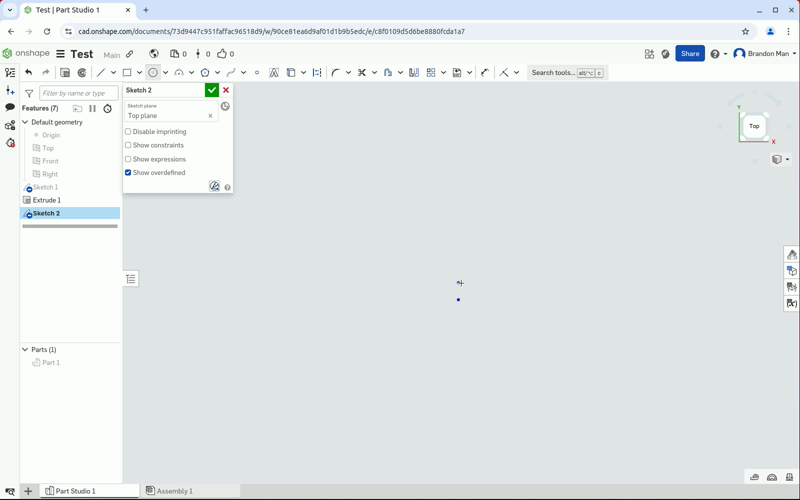
scroll(-6)
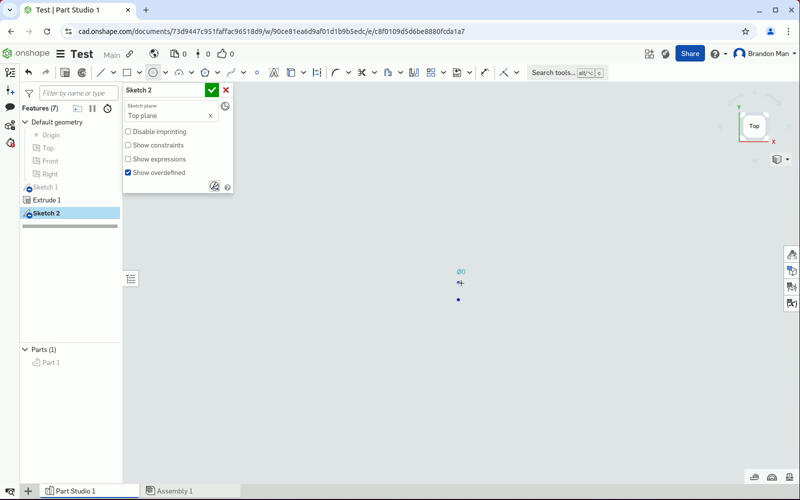
scroll(-6)
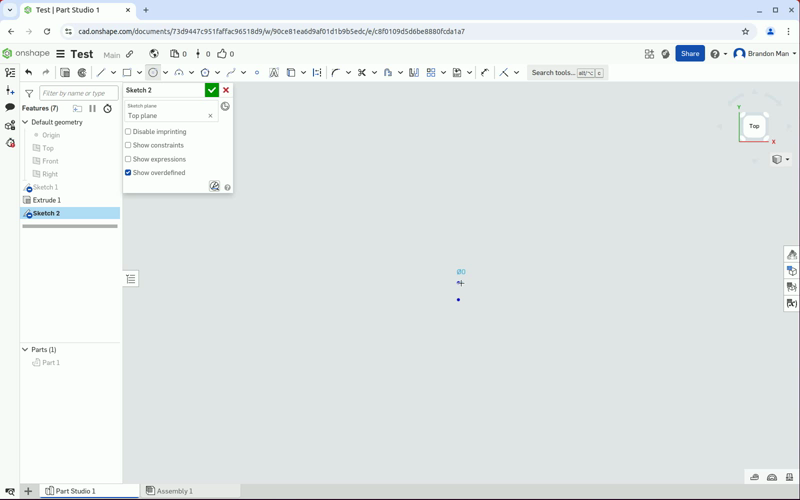
scroll(-6)
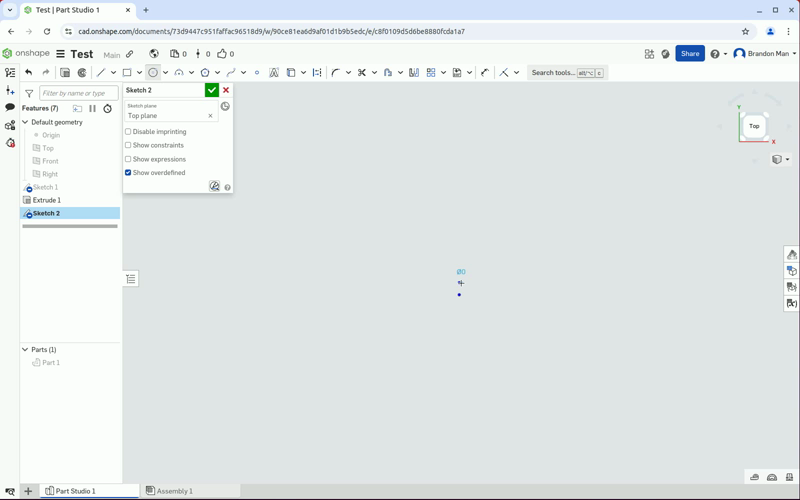
scroll(-6)
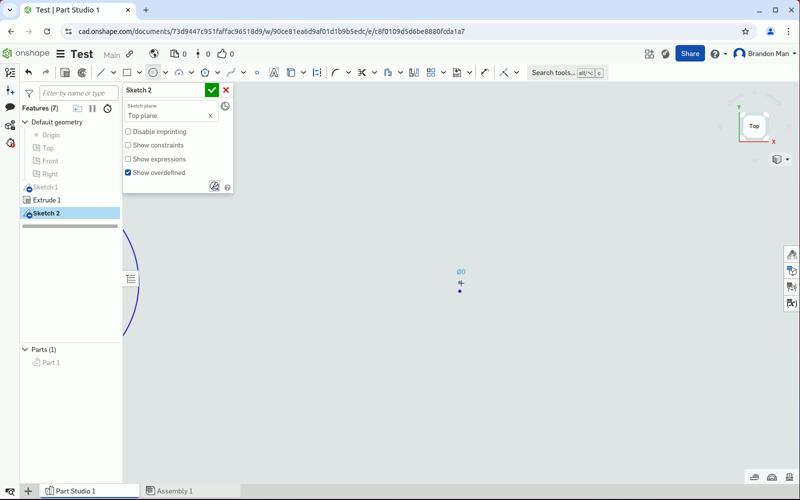
scroll(-6)
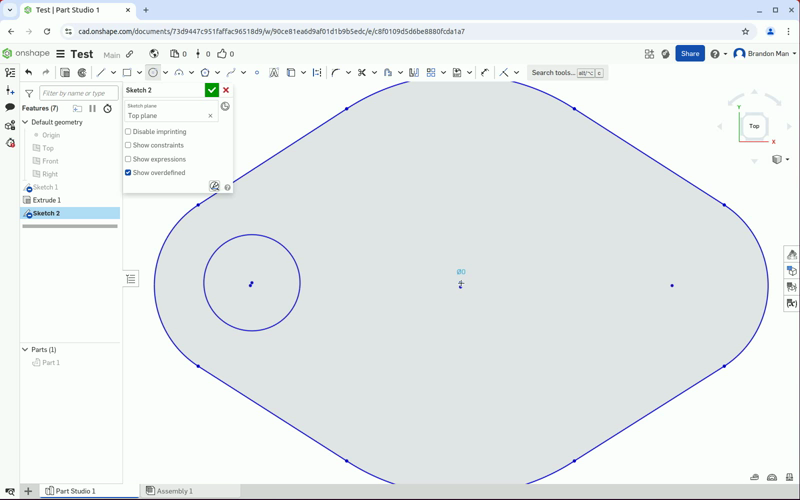
scroll(-6)
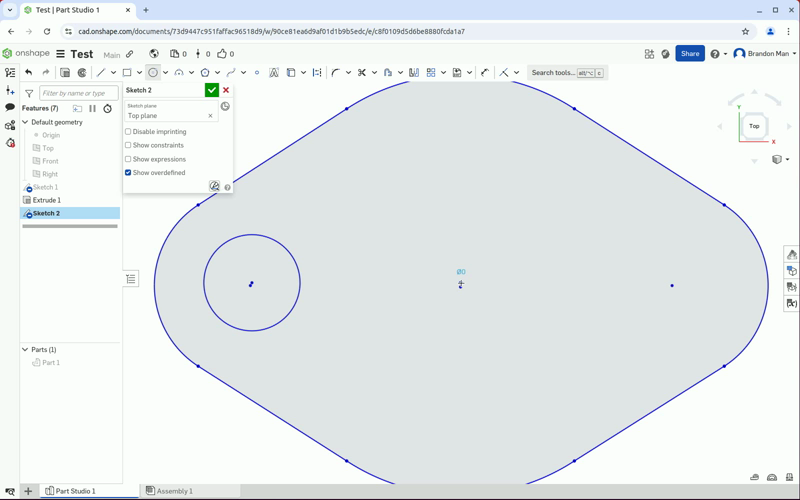
scroll(-6)
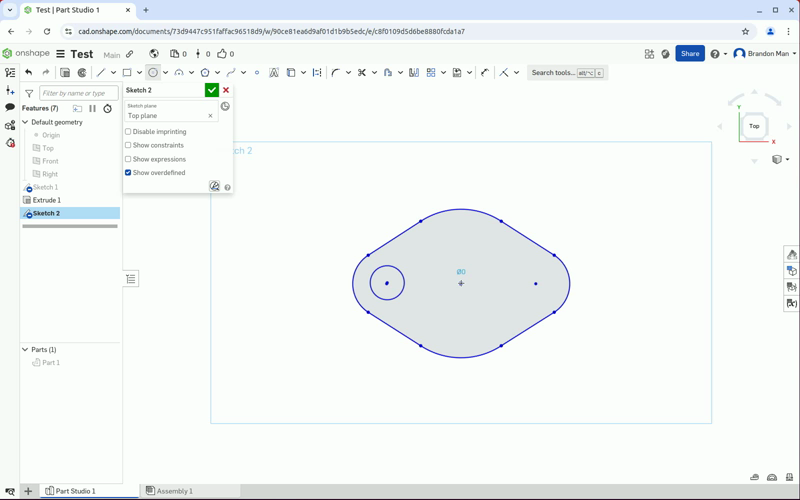
key_up(shift)
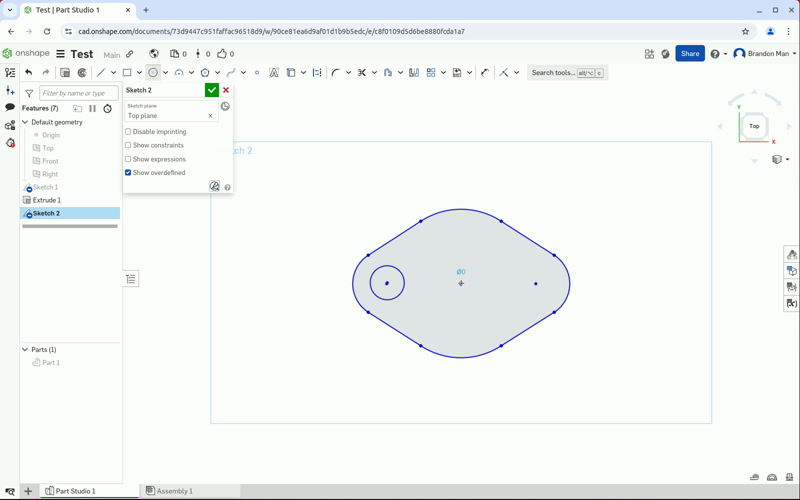
mouse_move(503, 282)
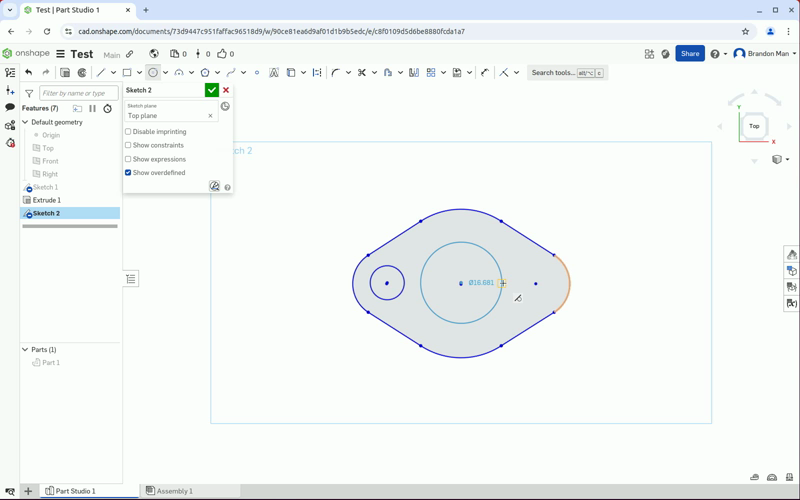
click(503, 282)
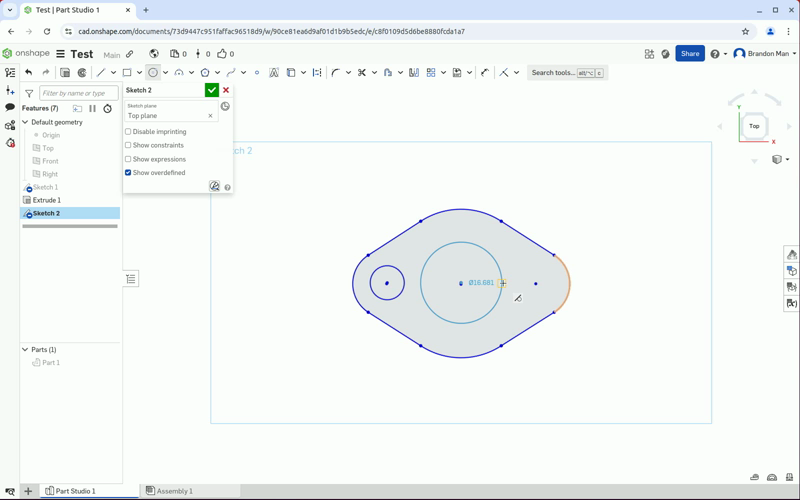
key(esc)
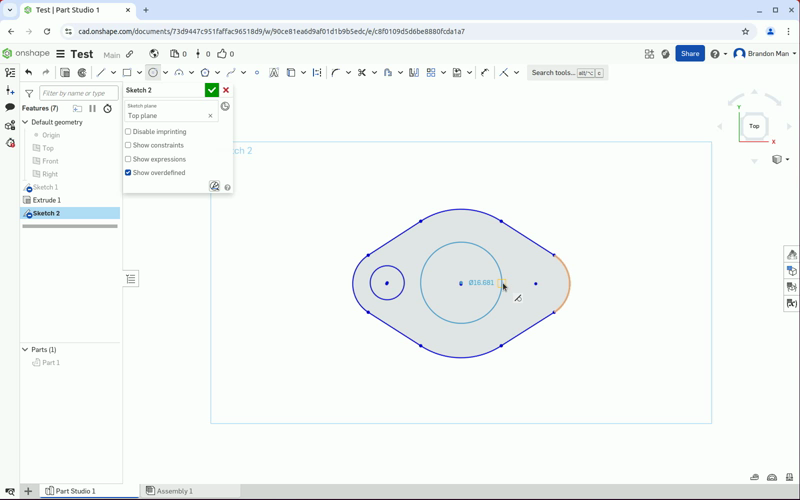
key(c)
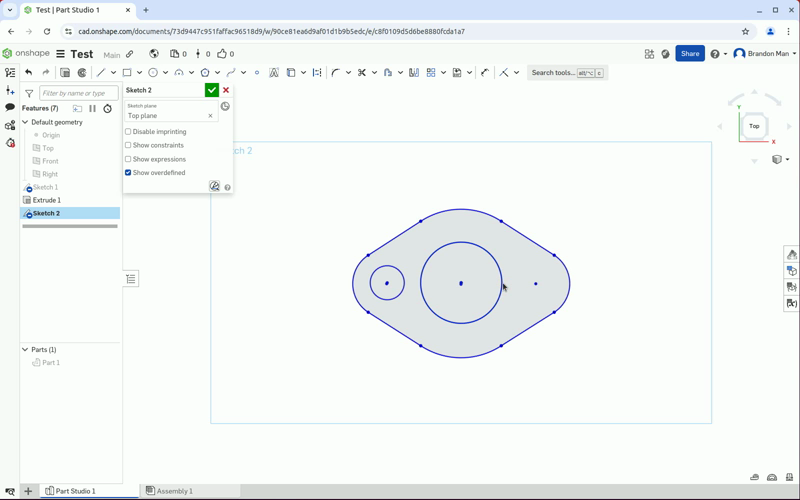
key_down(shift)
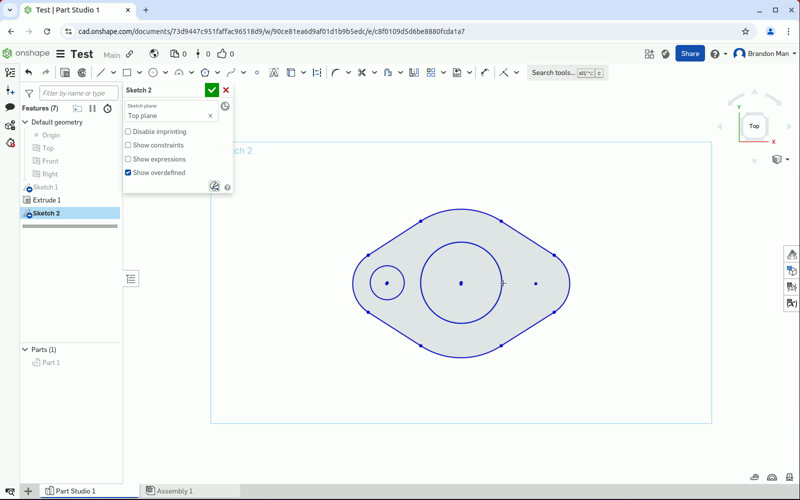
mouse_move(535, 282)
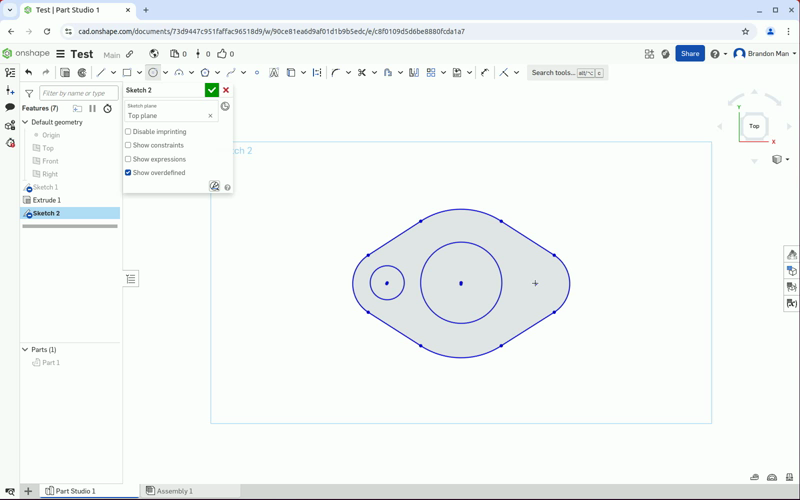
scroll(6)
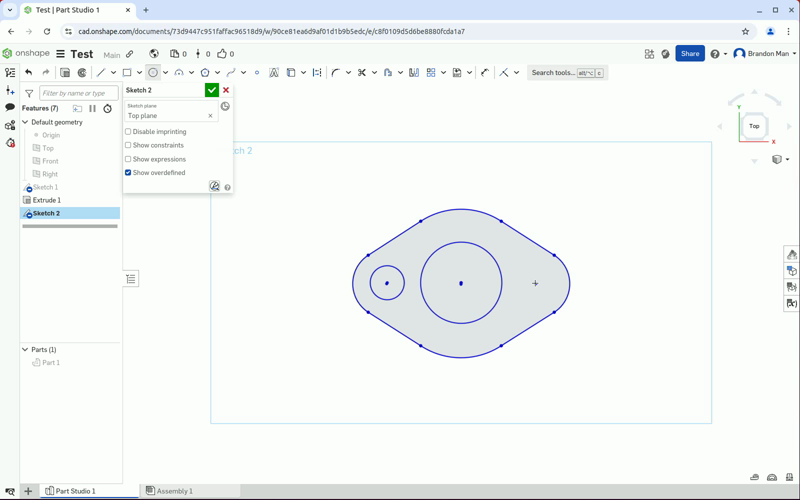
scroll(6)
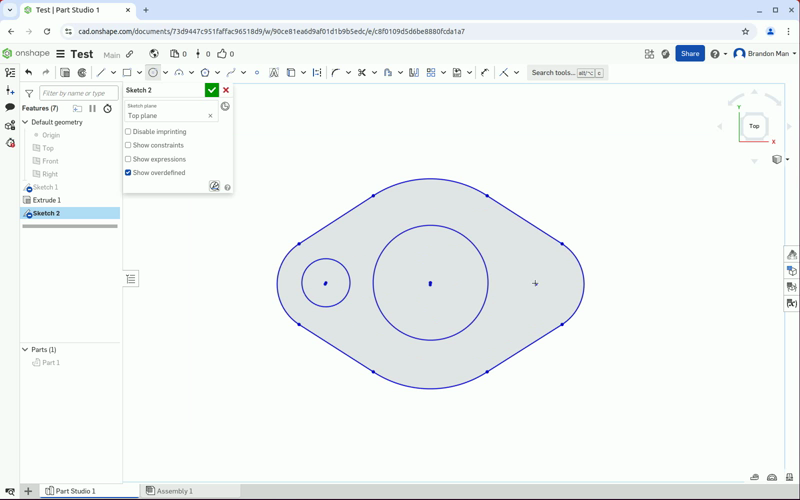
scroll(6)
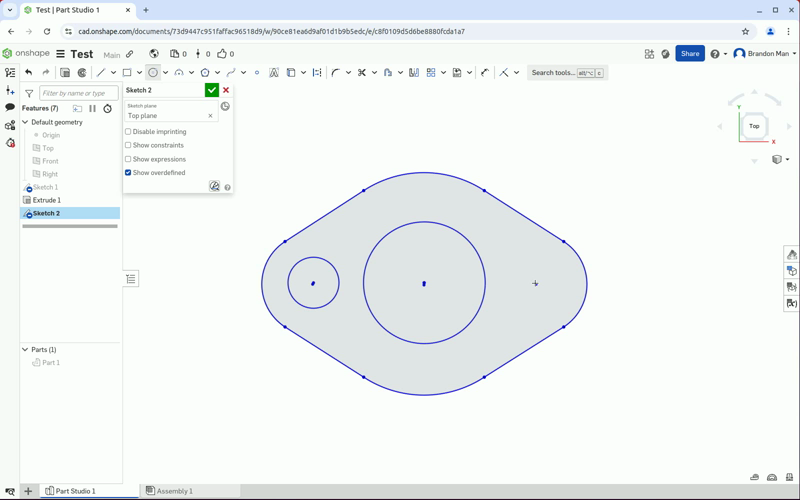
scroll(6)
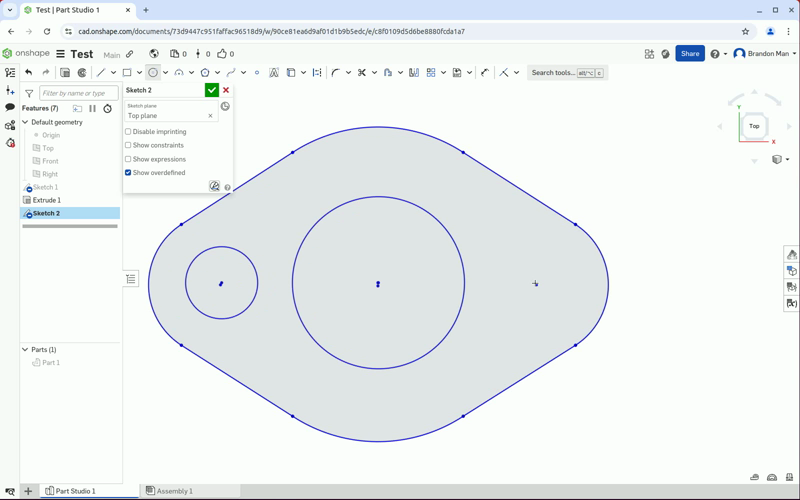
scroll(6)
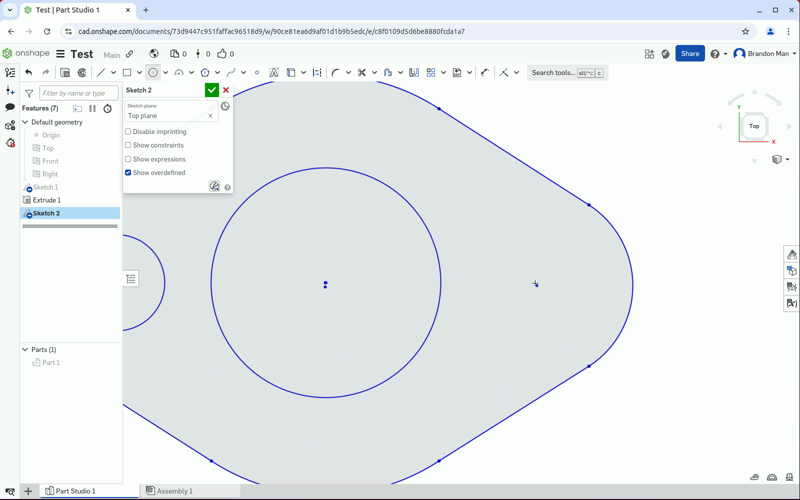
scroll(6)
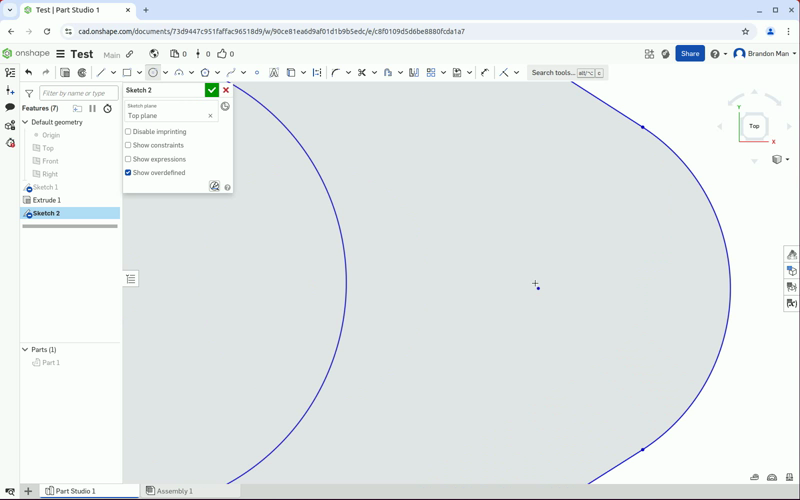
scroll(6)
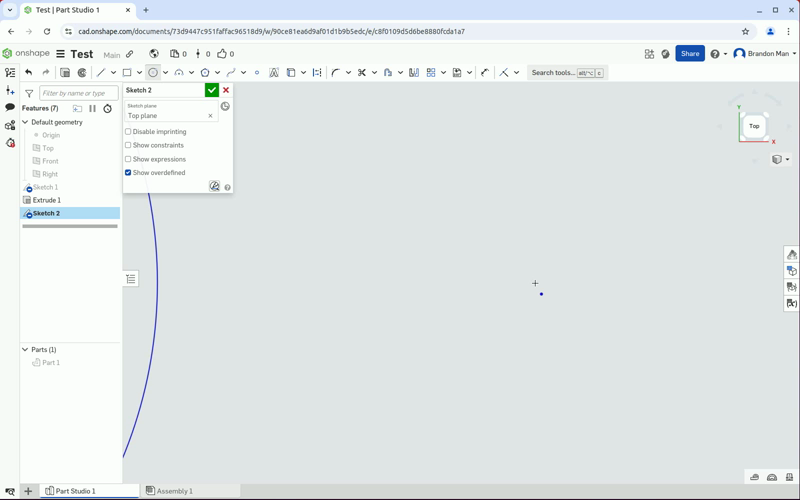
click(535, 282)
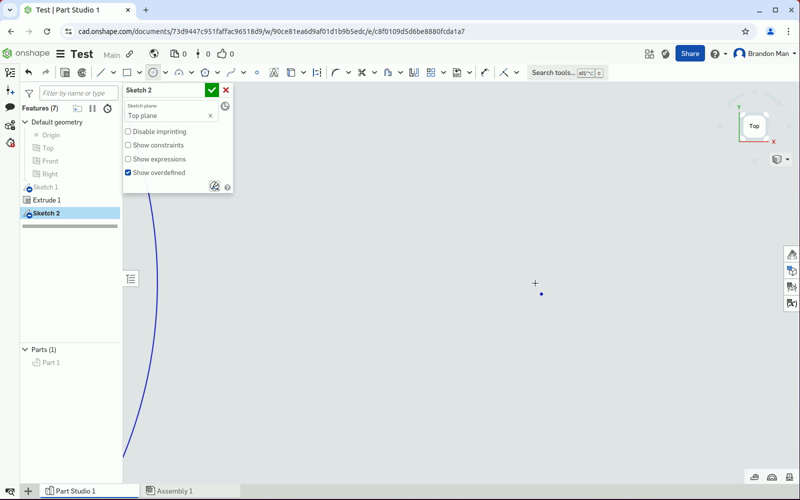
scroll(-6)
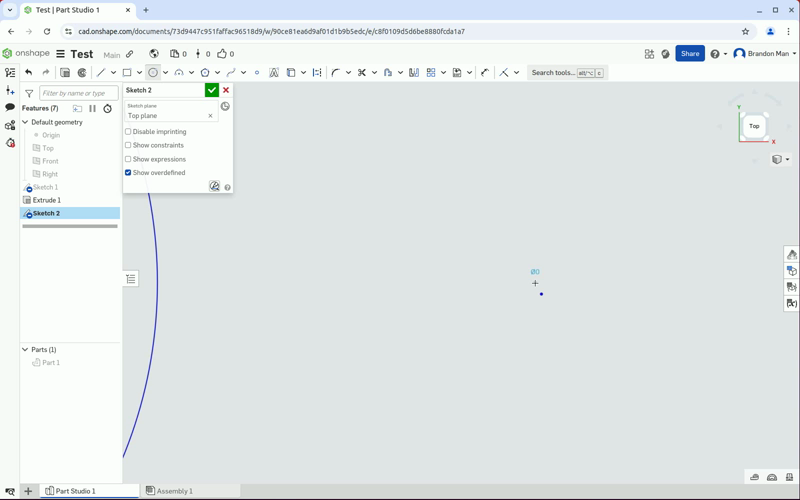
scroll(-6)
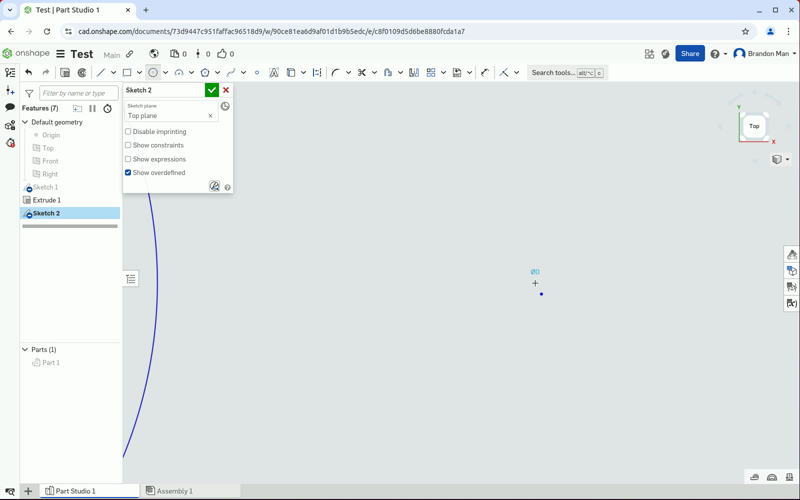
scroll(-6)
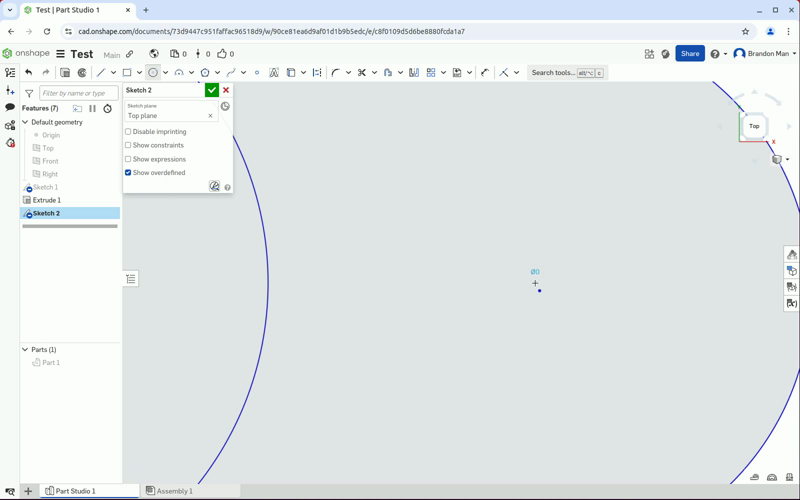
scroll(-6)
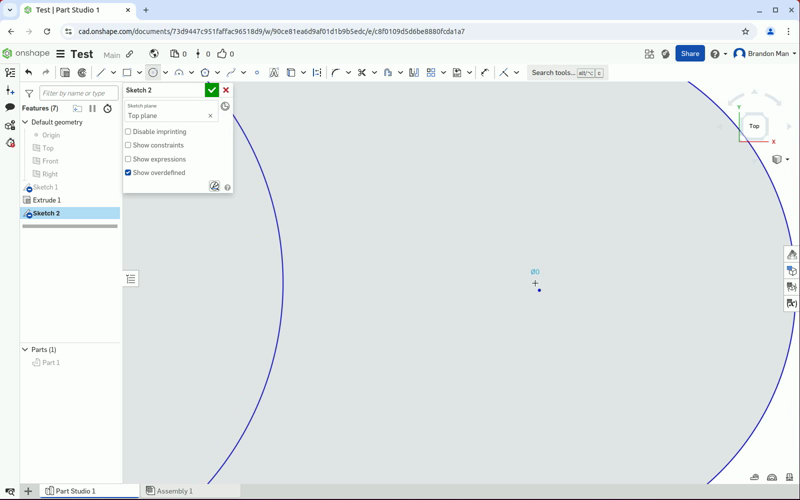
scroll(-6)
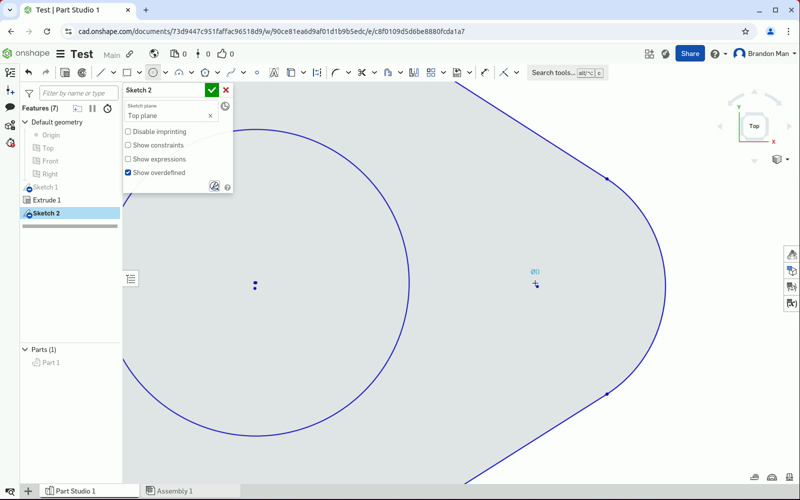
scroll(-6)
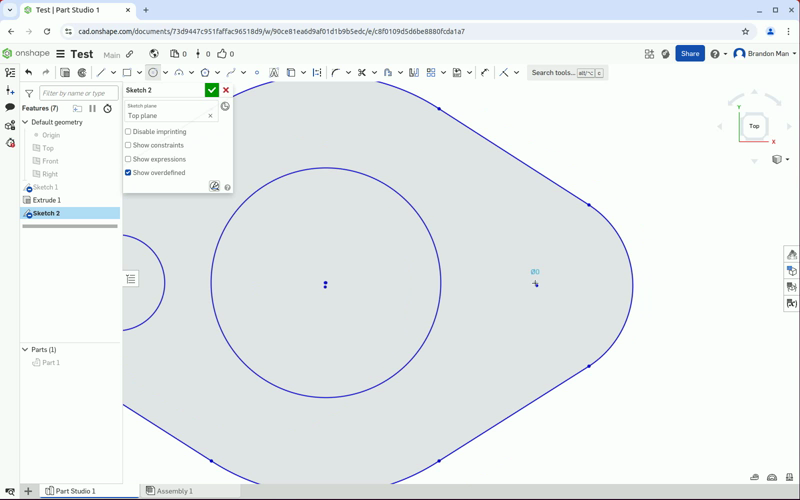
scroll(-6)
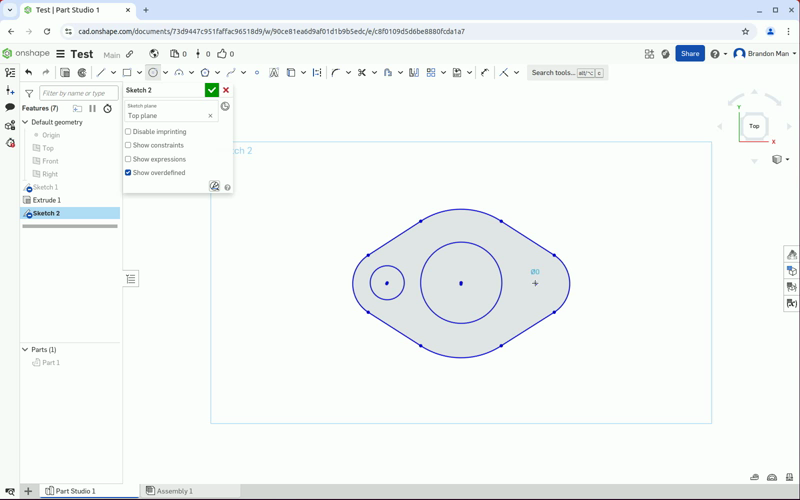
key_up(shift)
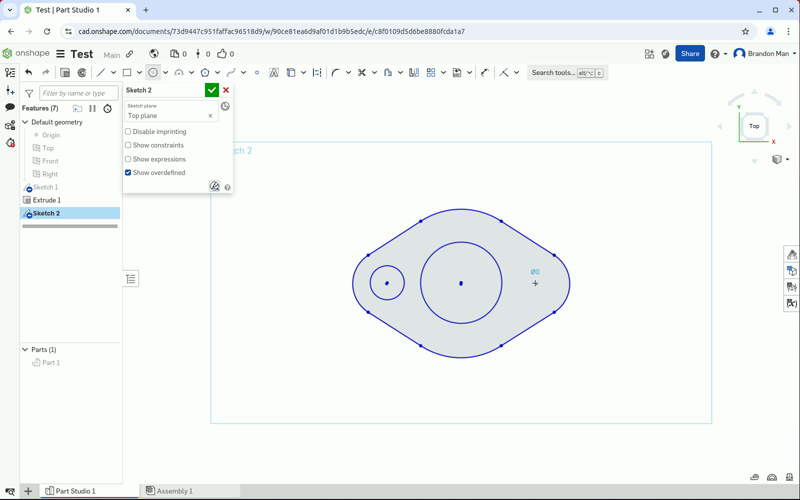
mouse_move(554, 282)
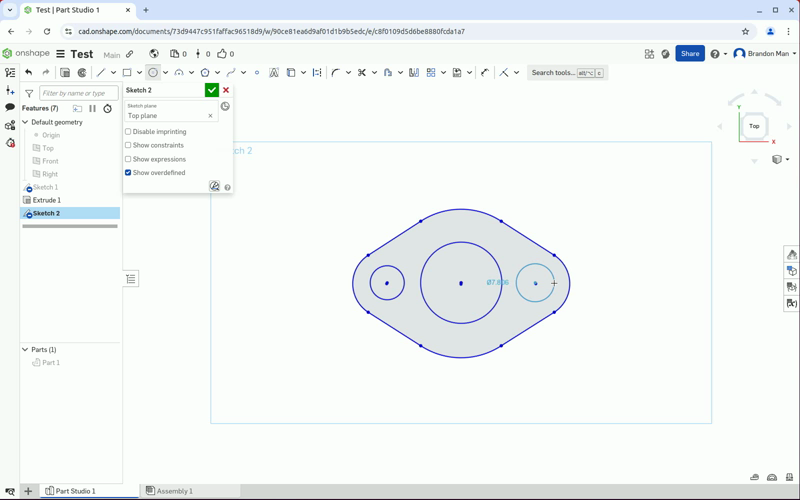
click(554, 282)
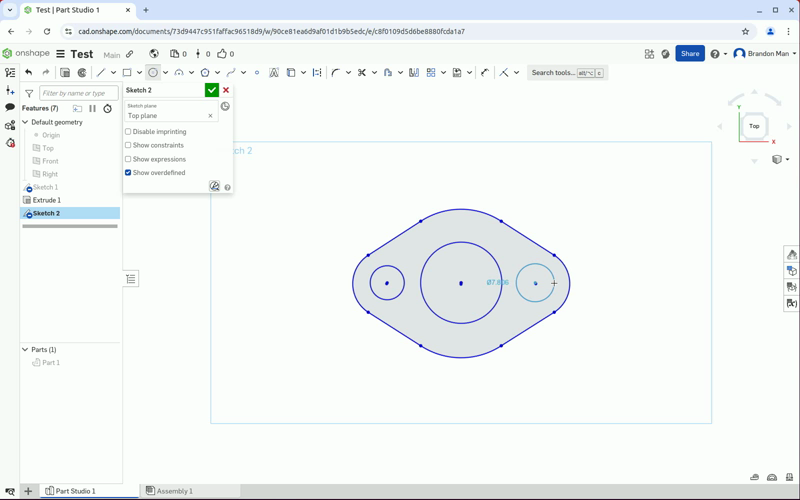
key(esc)
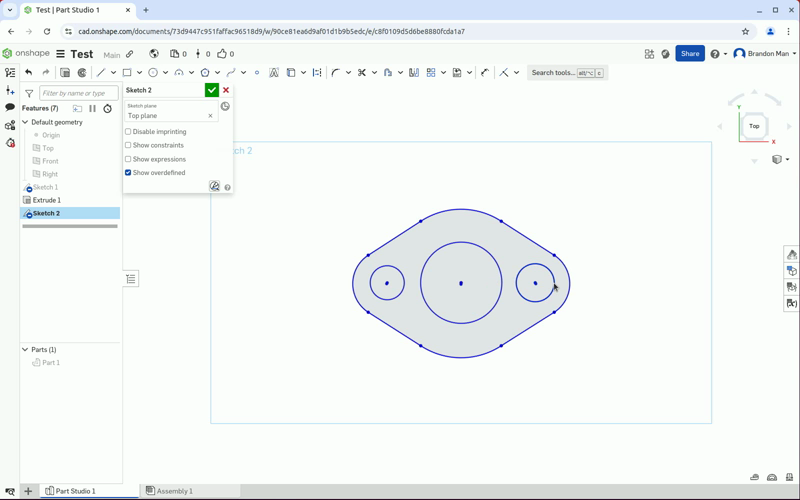
mouse_move(460, 223)
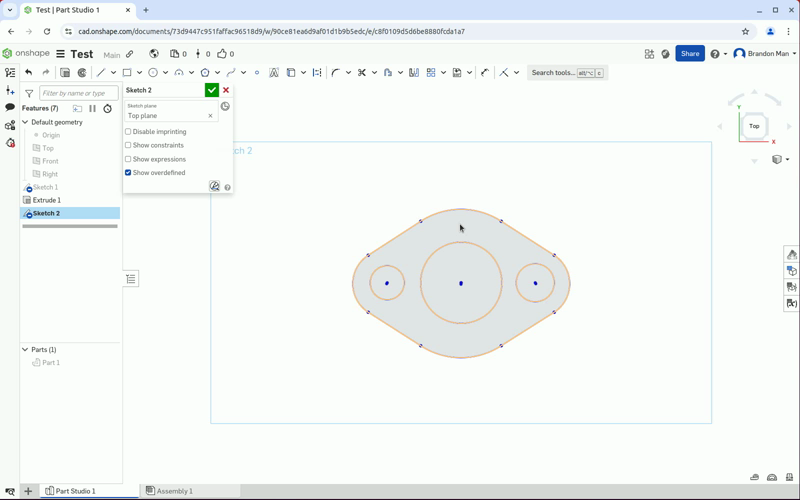
click(460, 223)
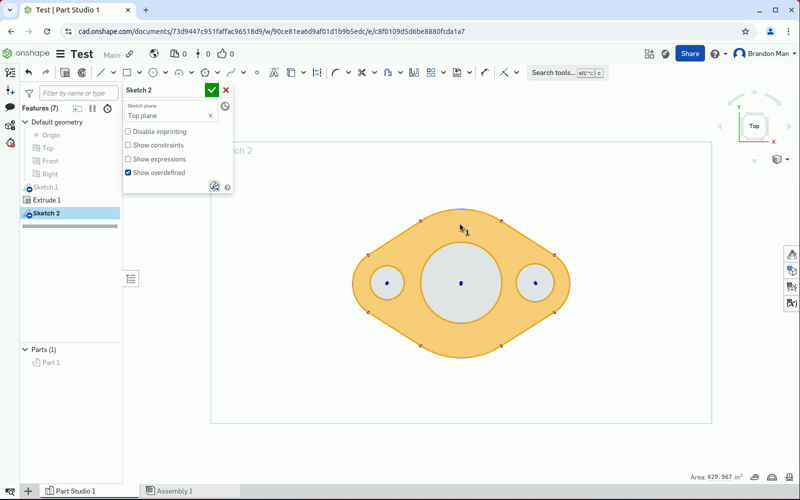
mouse_move(73, 352)
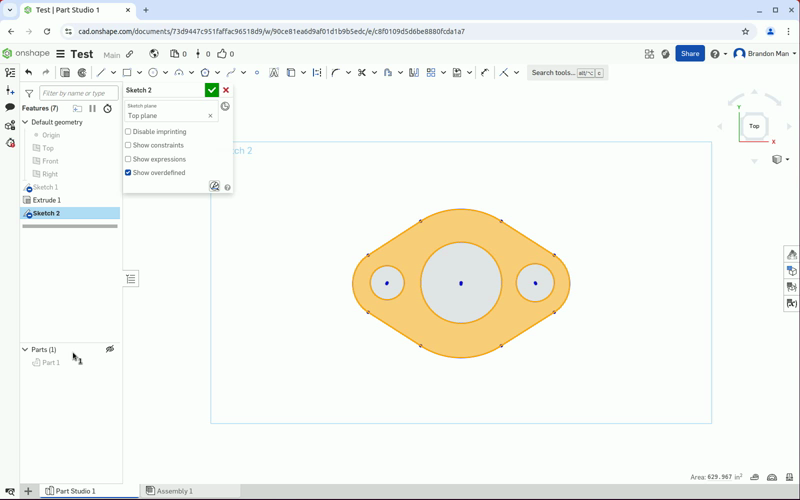
key(shift+y)
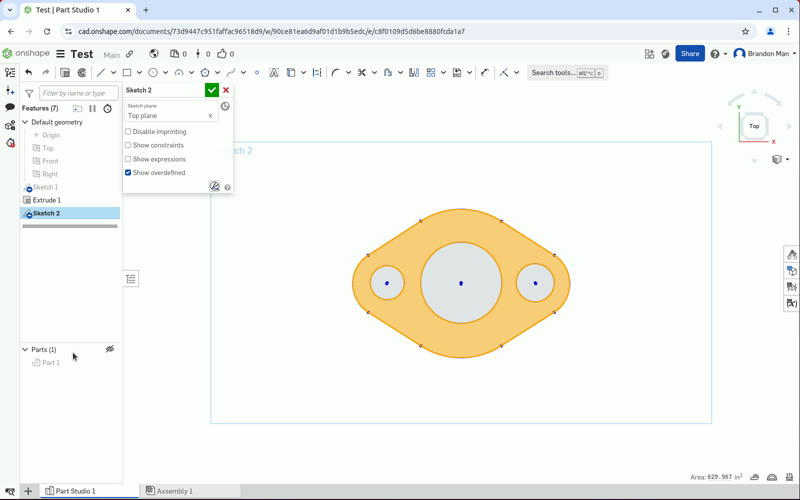
key(shift+e)
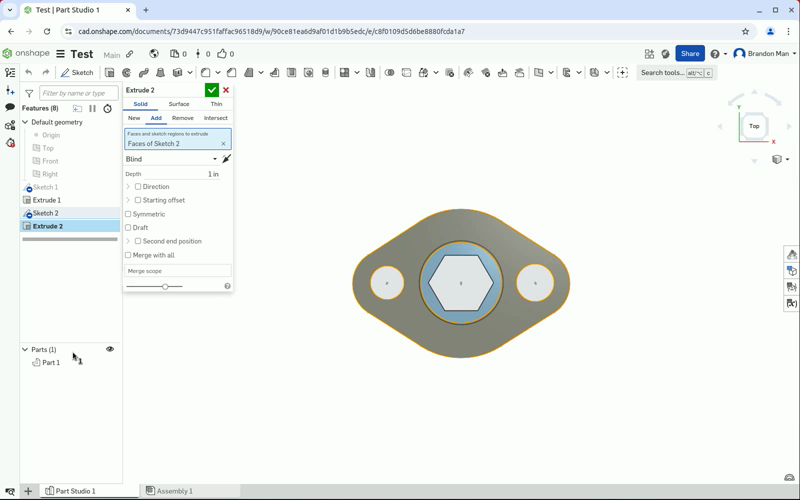
mouse_move(143, 106)
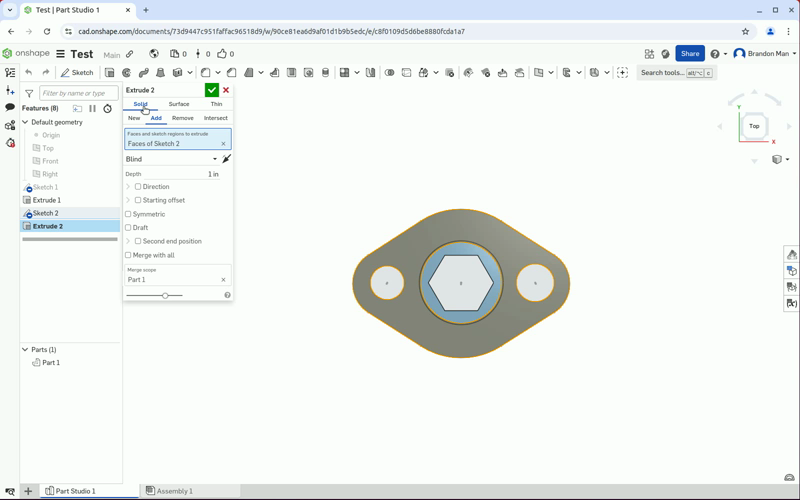
click(143, 106)
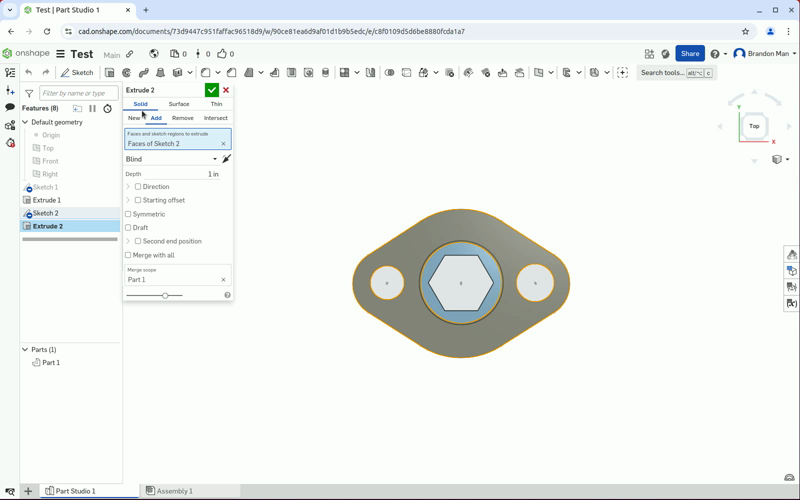
mouse_move(137, 120)
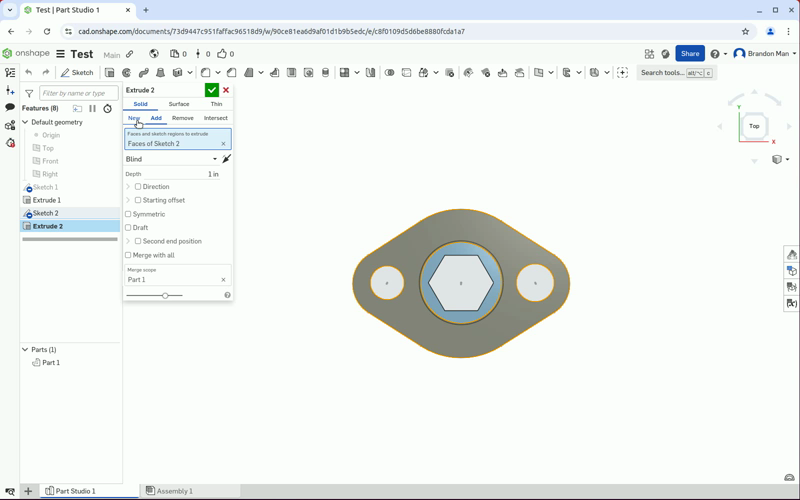
click(137, 120)
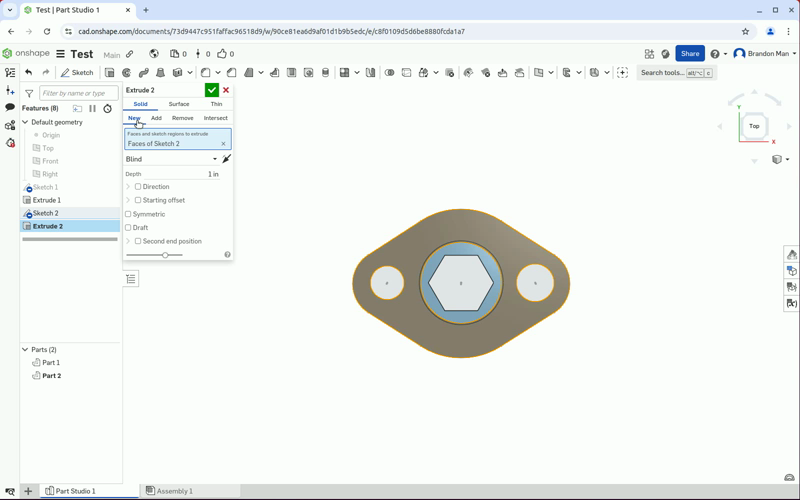
key(tab, 4)
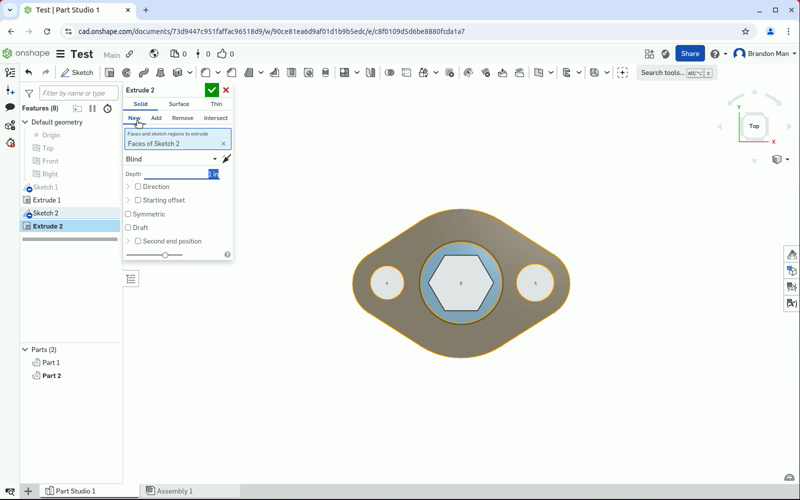
text(11.554)
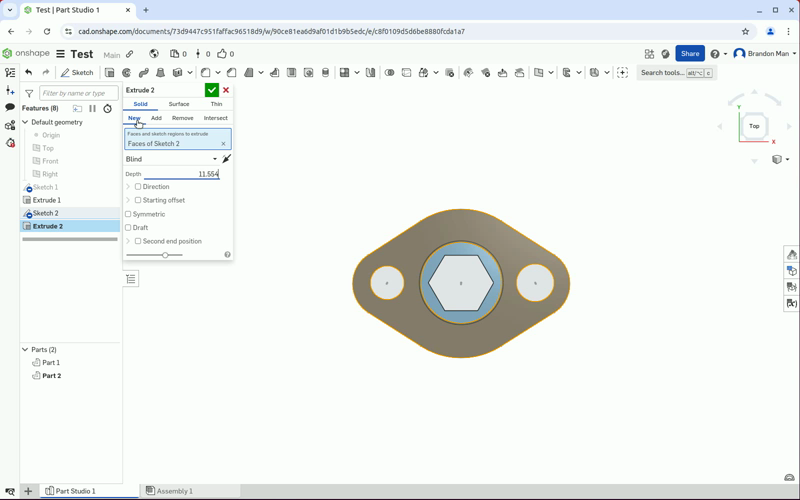
key(enter)
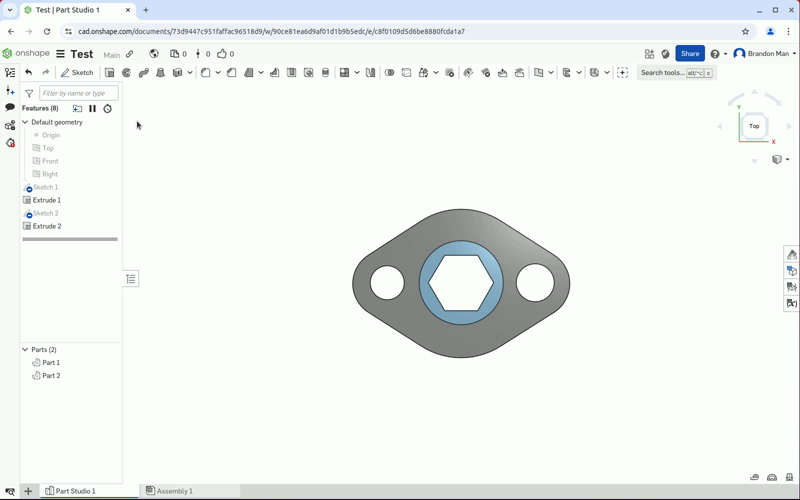
key(shift+h)
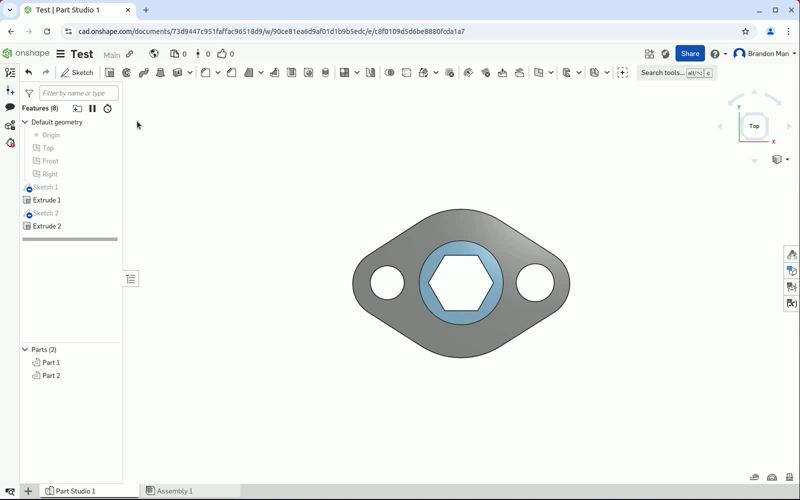
key(shift+h)
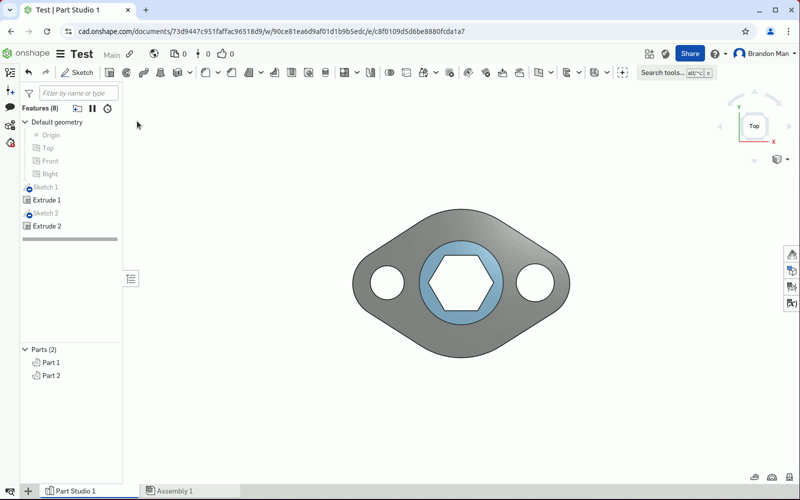
key(shift+7)
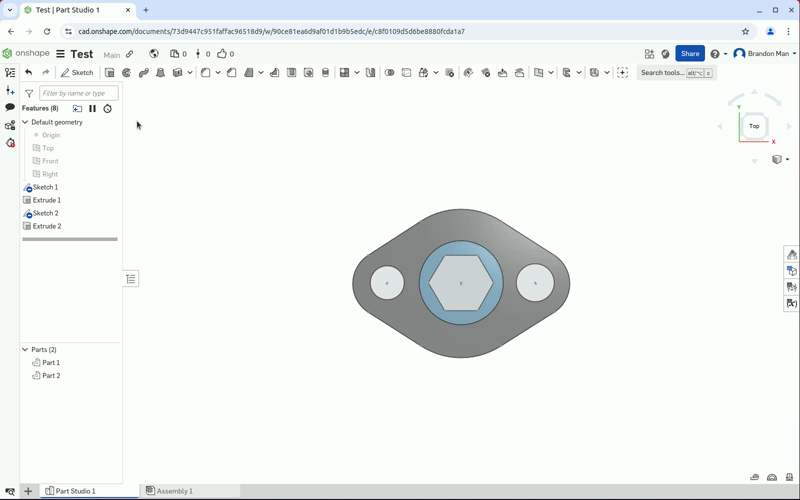
key(up, 3)
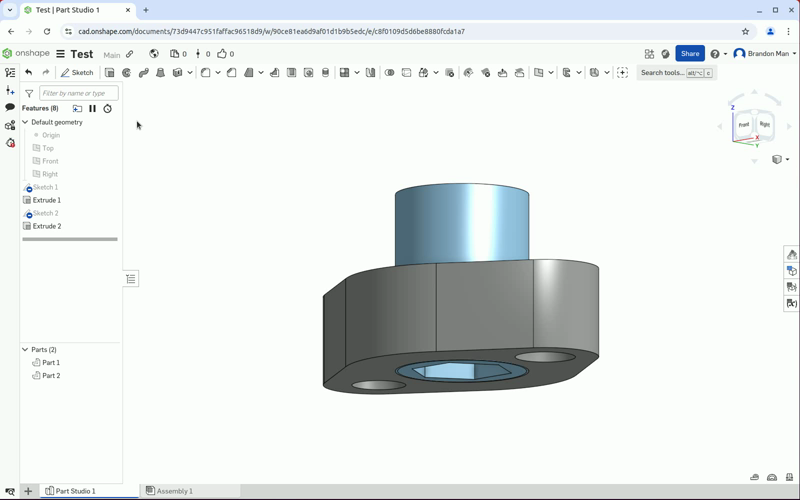
key(left, 3)
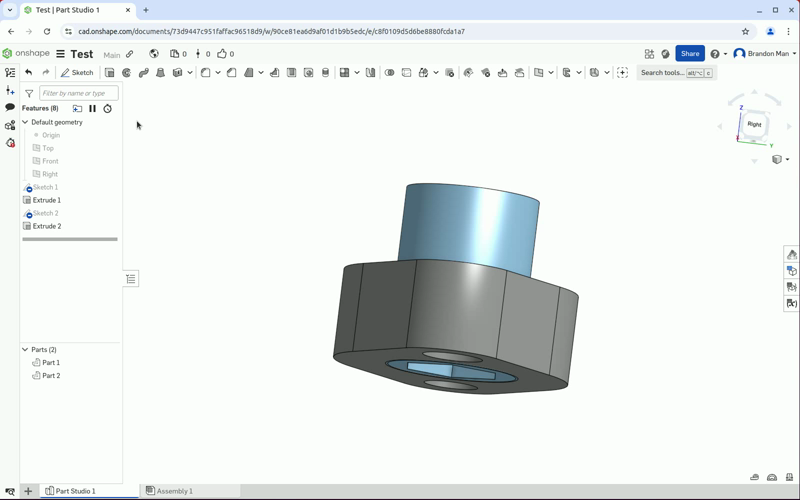
key(right, 3)
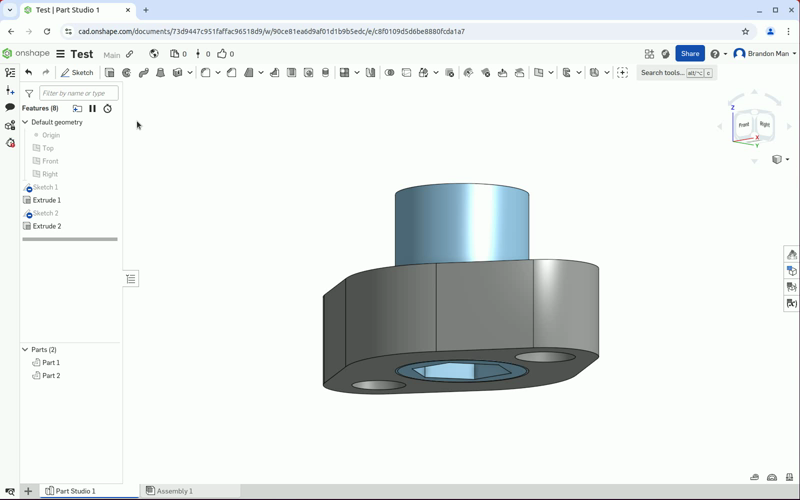
key(down, 3)
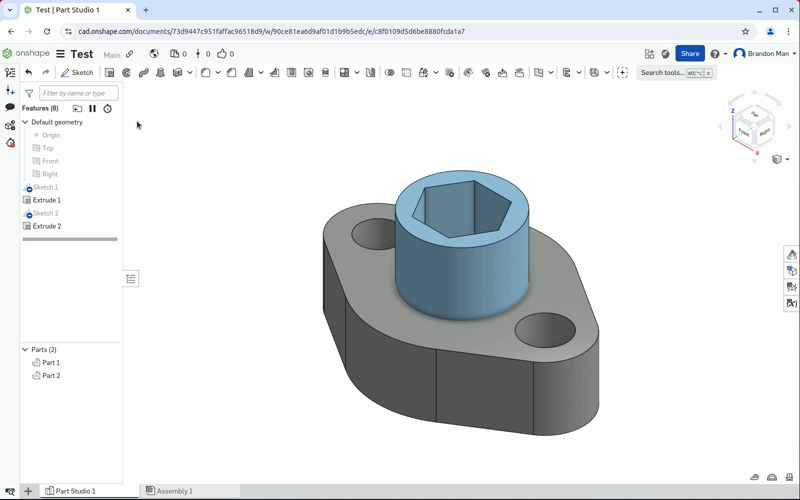
mouse_move(73, 189)
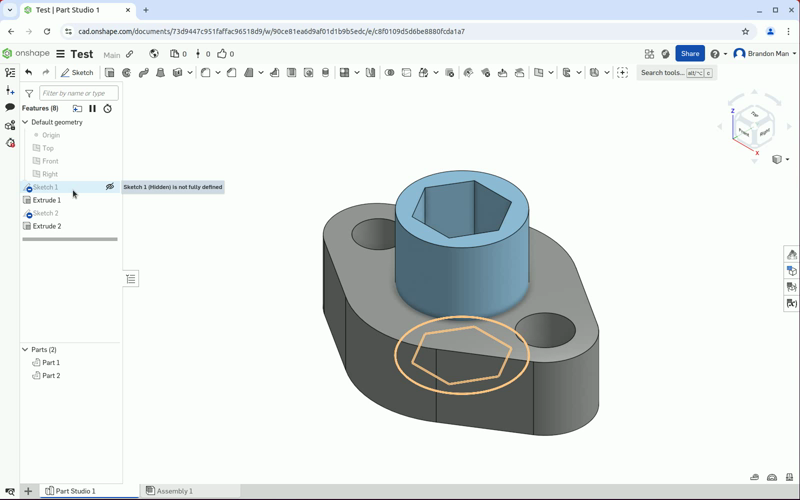
click(73, 189)